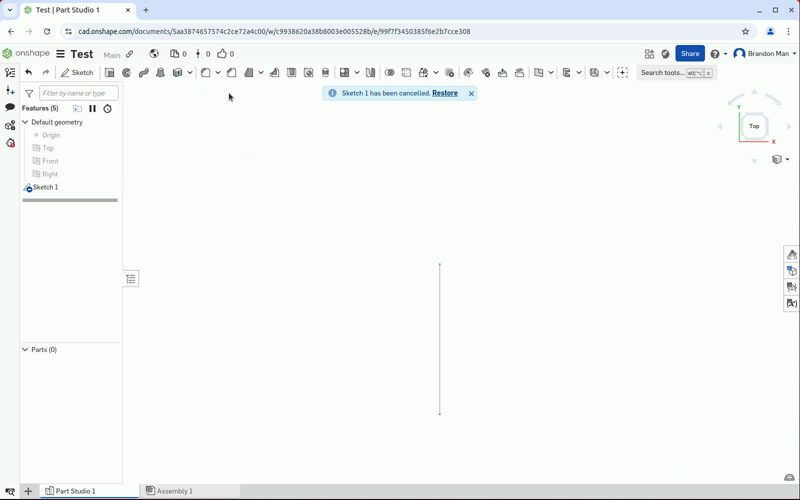
key(shift+h)
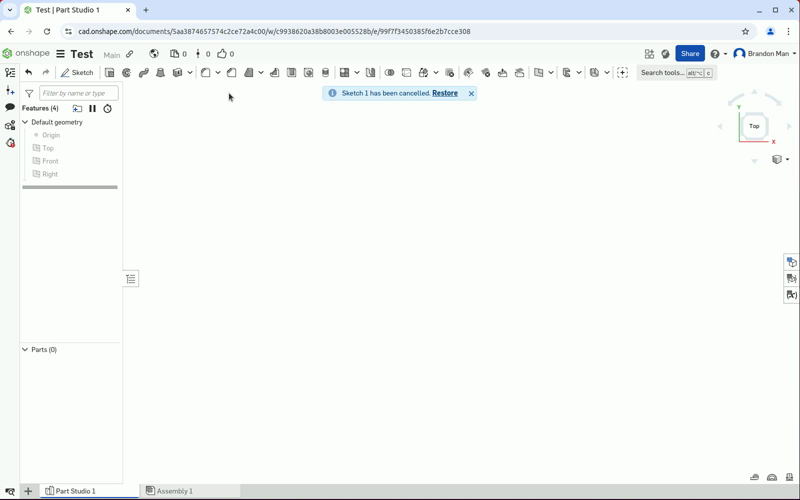
mouse_move(73, 352)
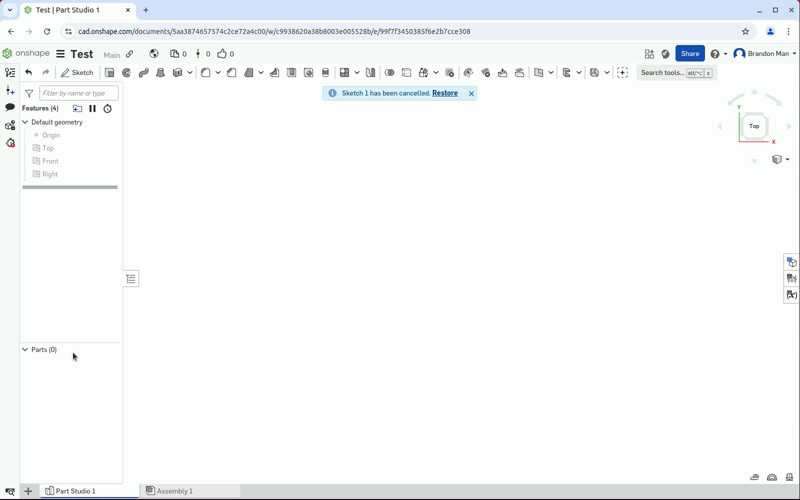
key(y)
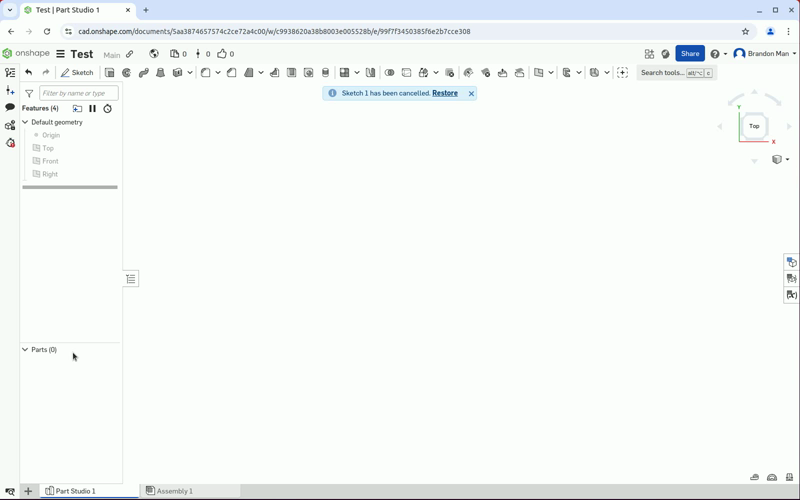
key(shift+p)
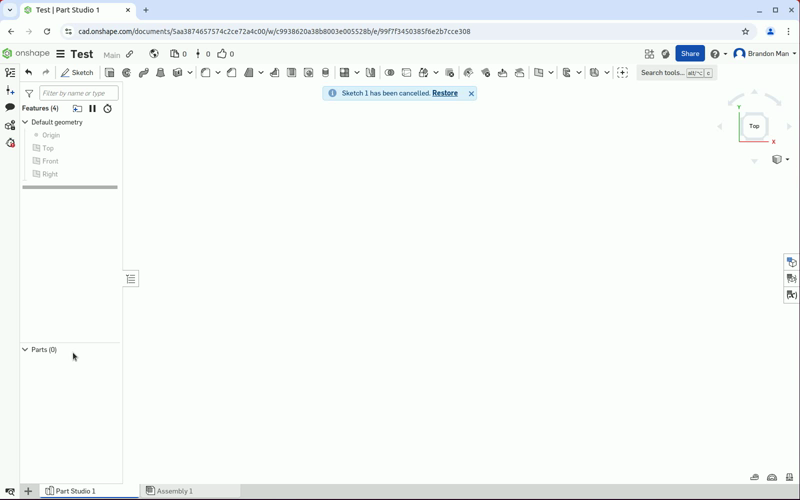
key(space)
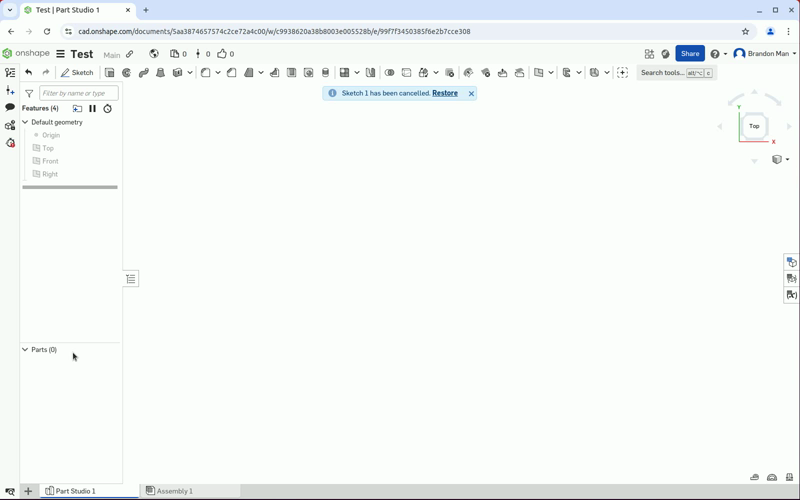
key_down(shift)
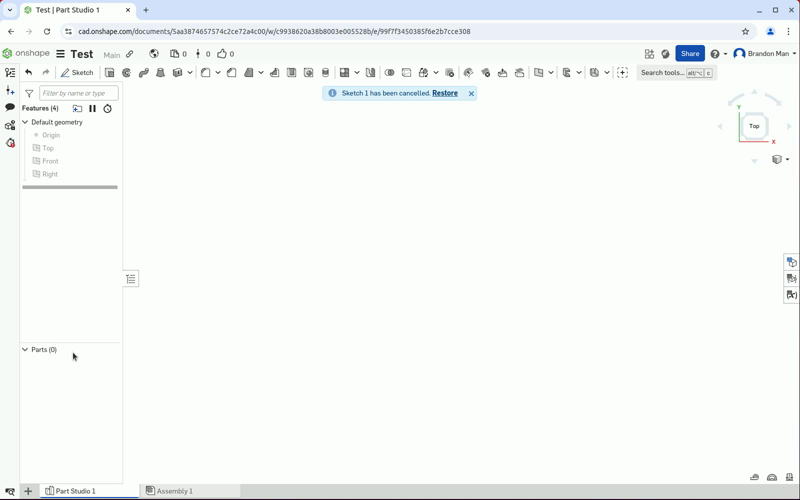
key(up)
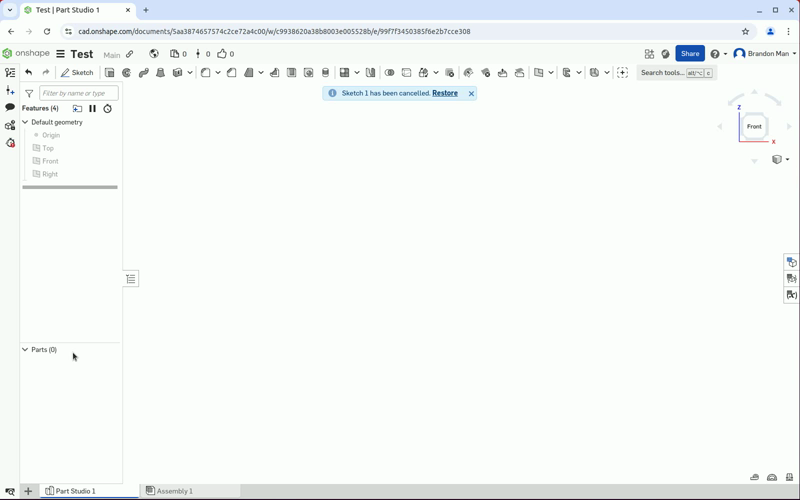
key_up(shift)
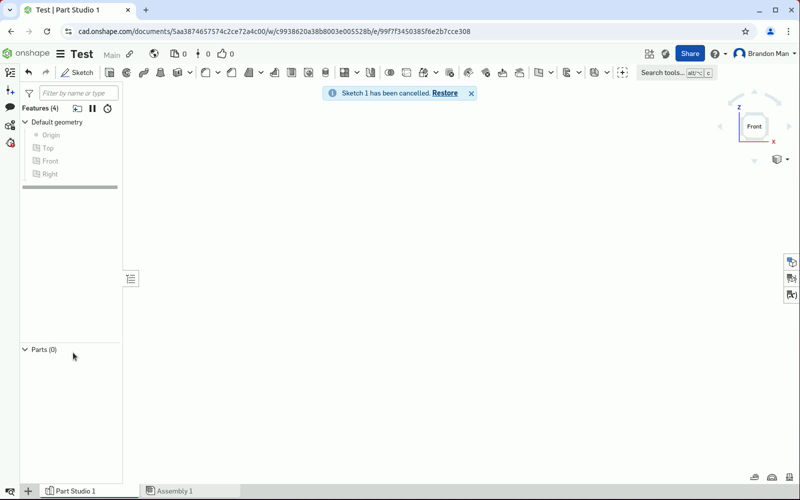
mouse_move(73, 352)
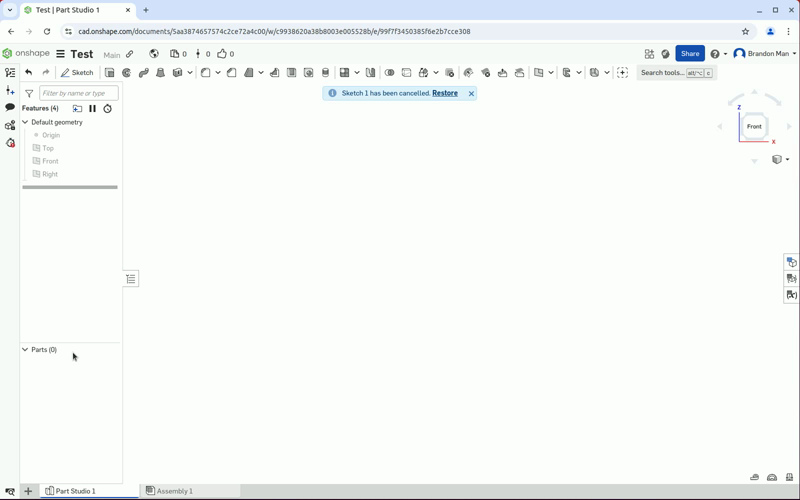
key(shift+y)
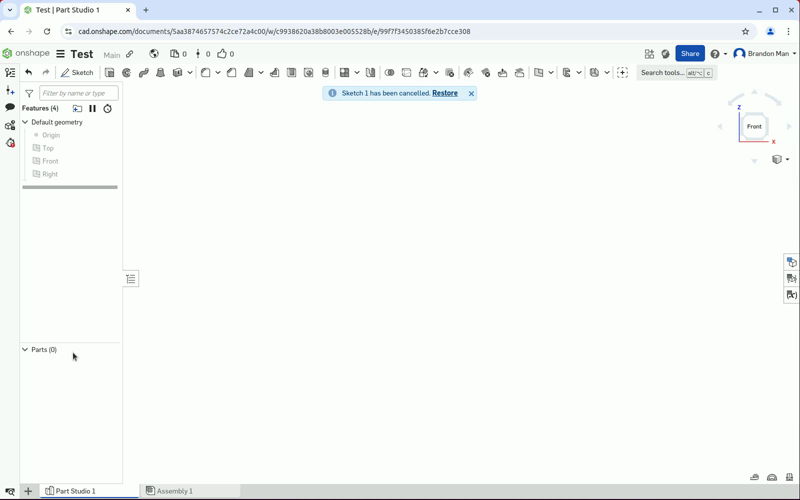
key(shift+s)
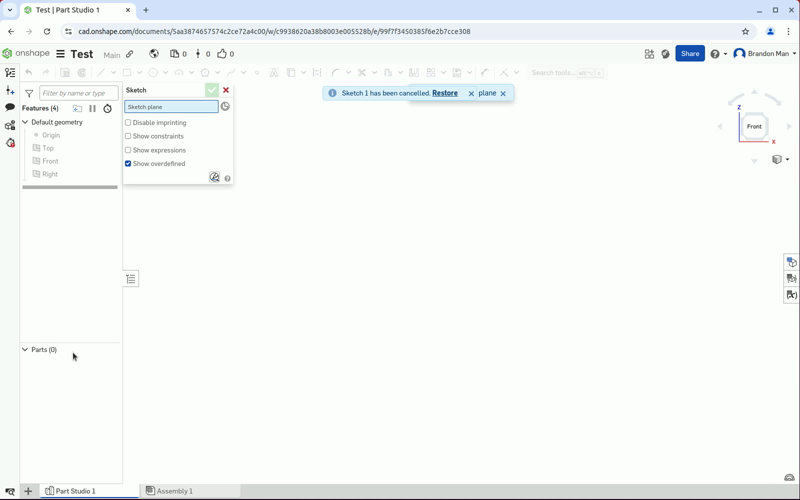
mouse_move(73, 163)
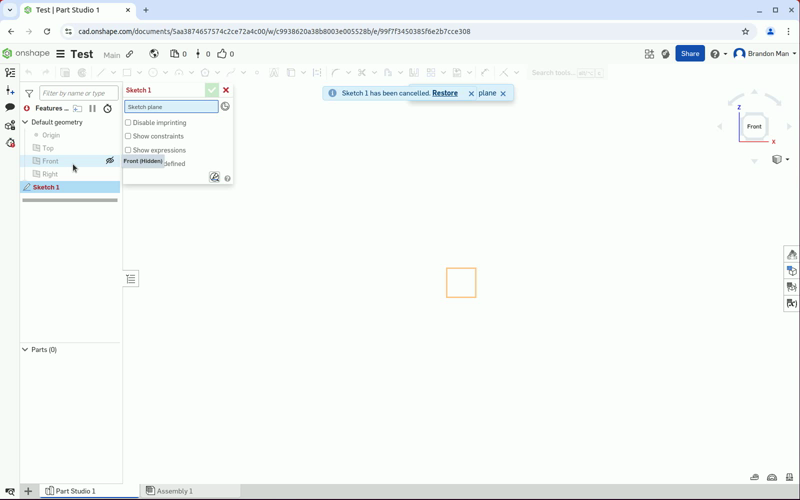
click(73, 163)
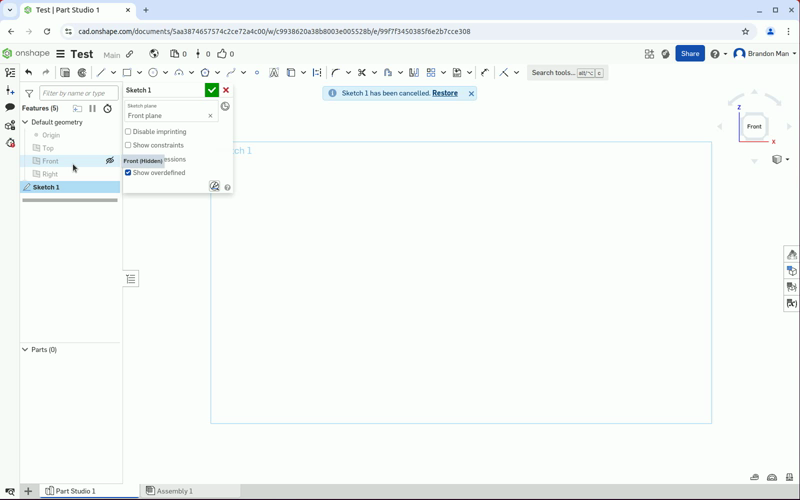
mouse_move(73, 352)
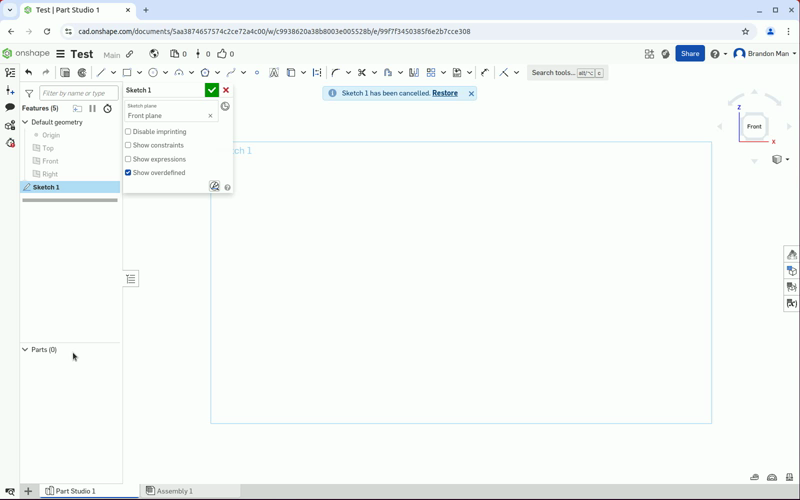
key(y)
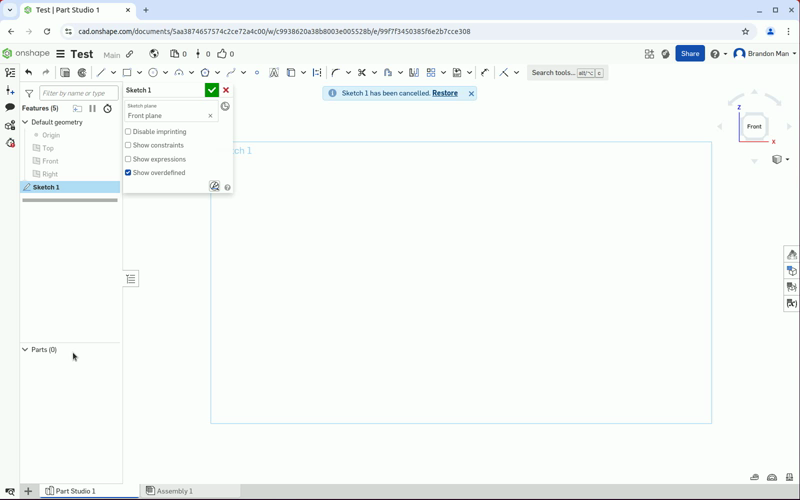
key(l)
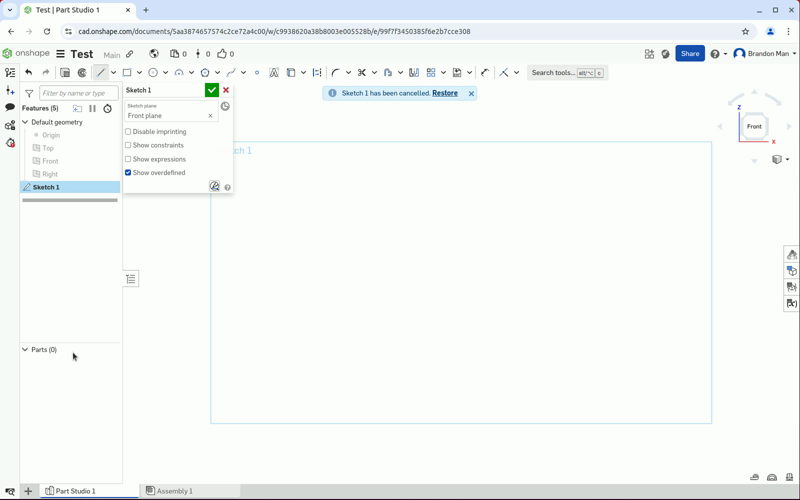
key_down(shift)
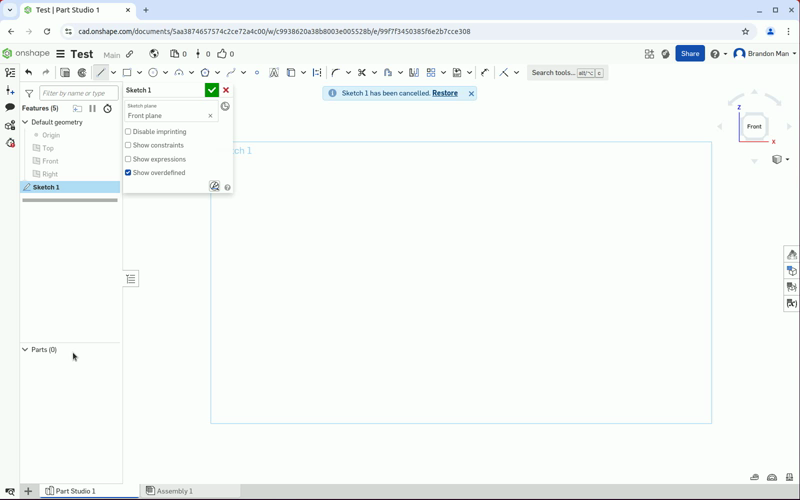
mouse_move(397, 367)
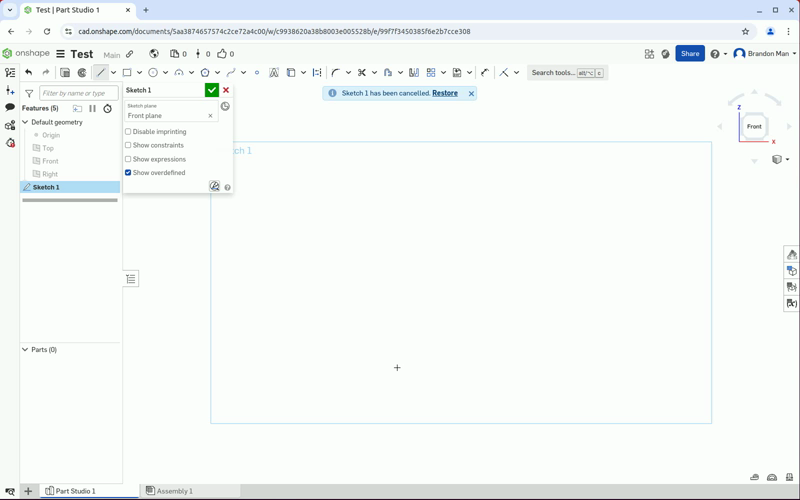
click(397, 367)
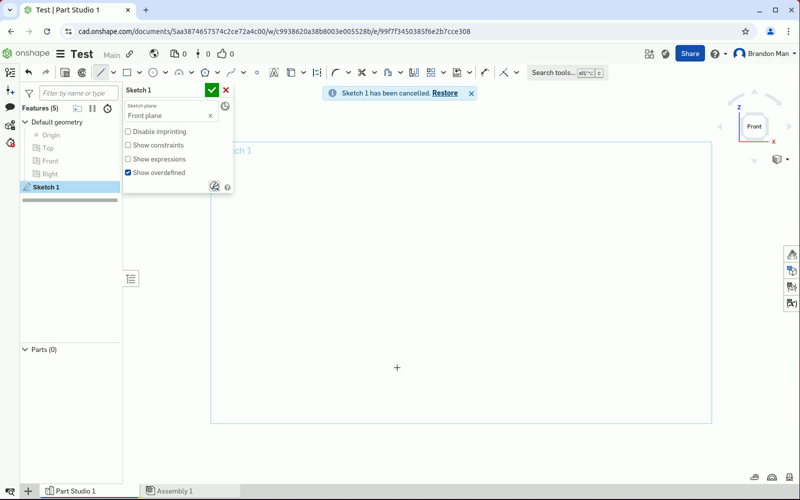
key_up(shift)
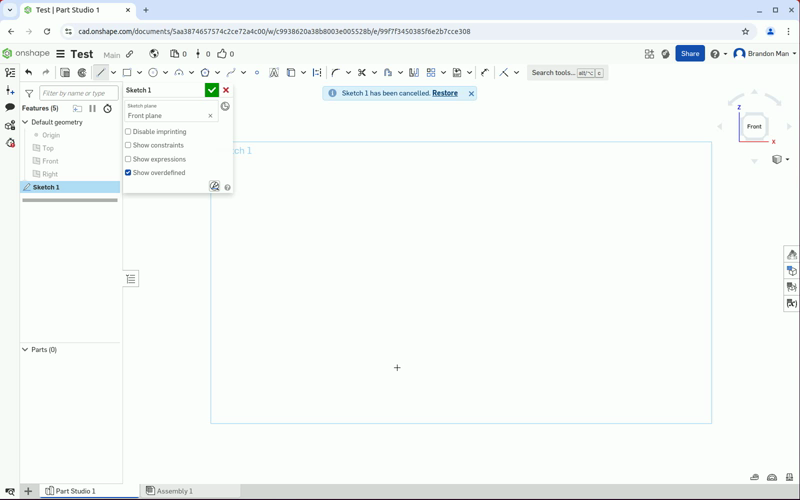
key_down(shift)
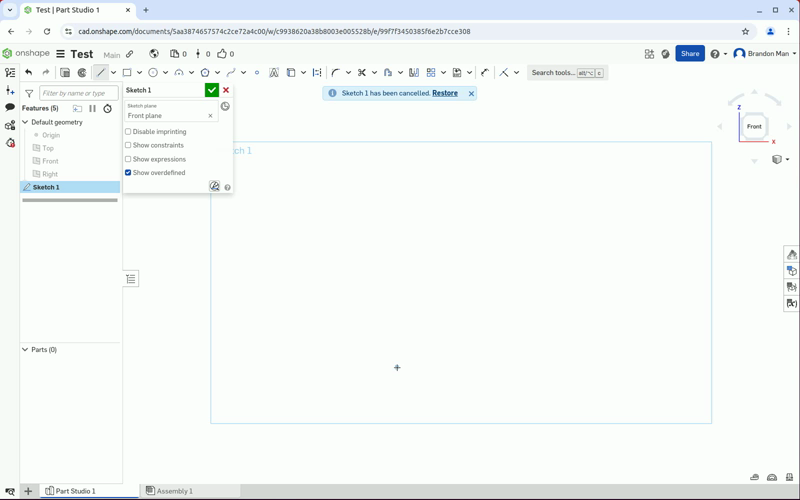
mouse_move(523, 367)
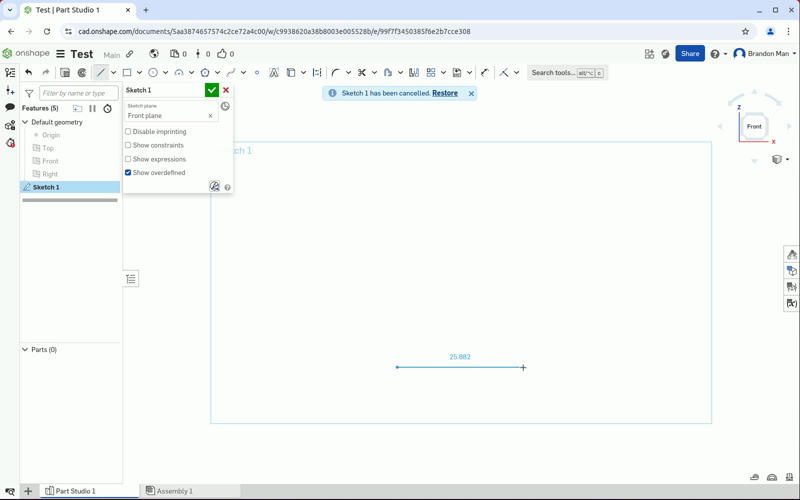
click(523, 367)
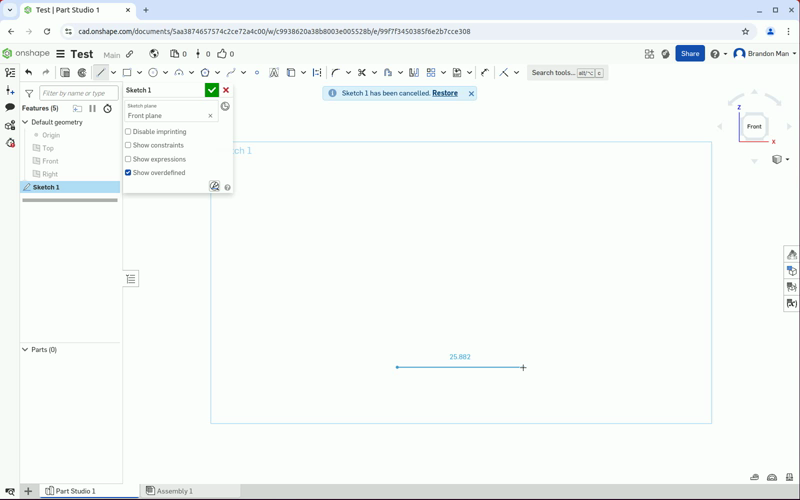
key_up(shift)
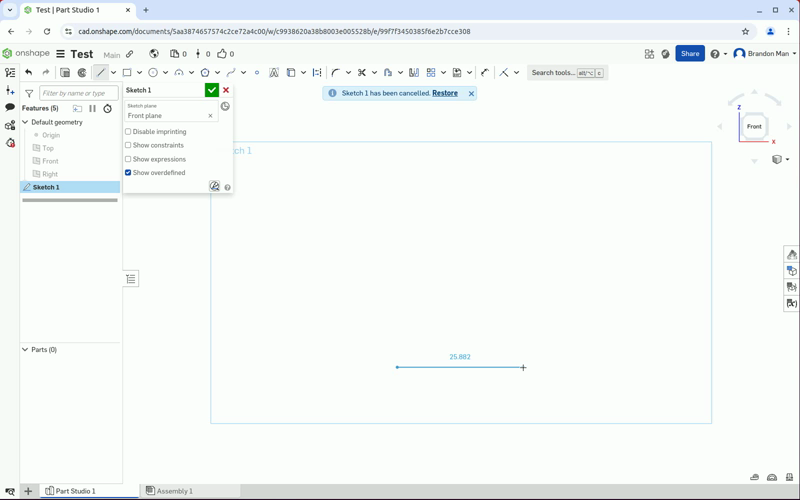
key_down(shift)
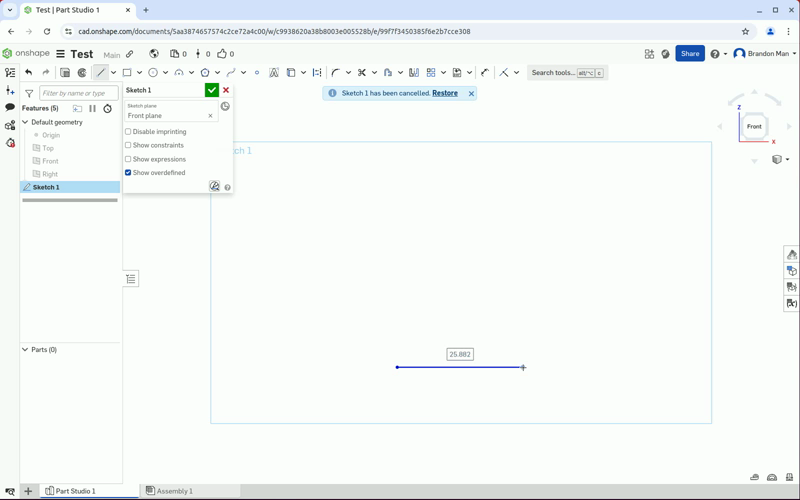
mouse_move(523, 198)
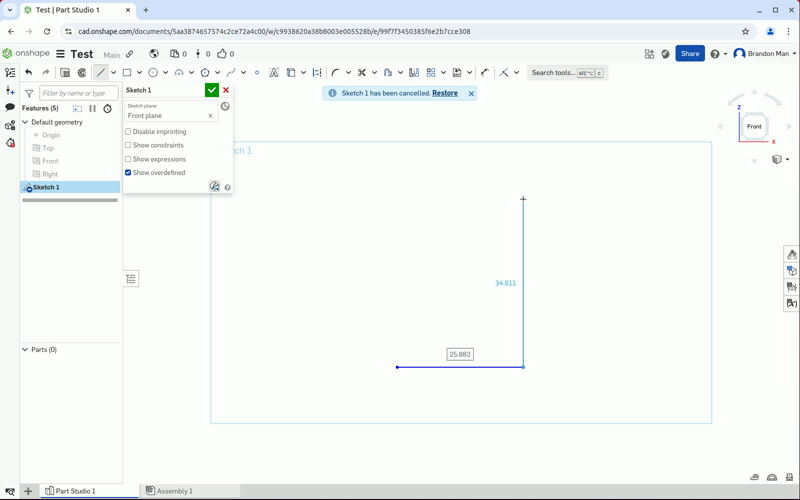
click(523, 198)
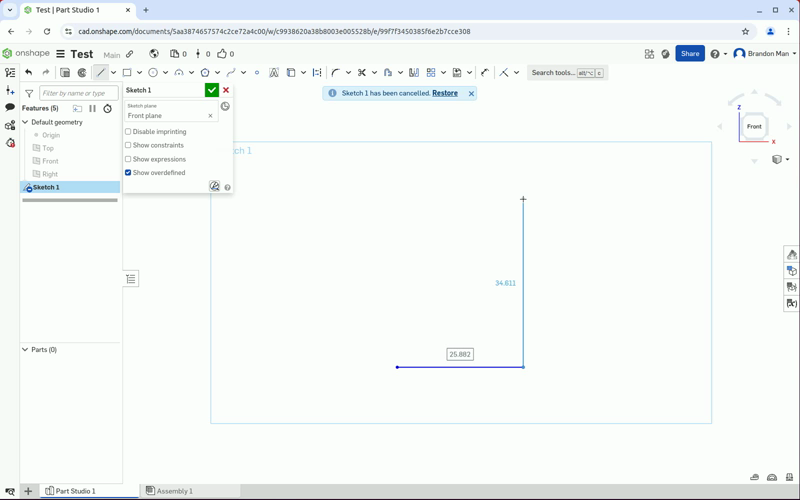
key_up(shift)
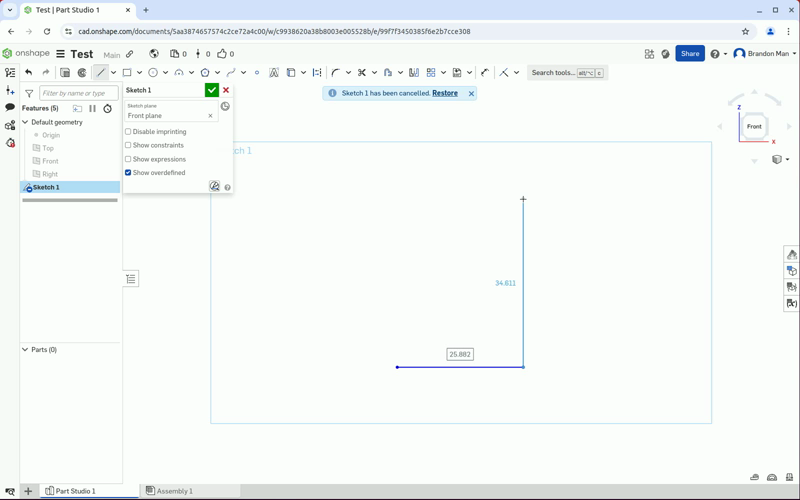
key_down(shift)
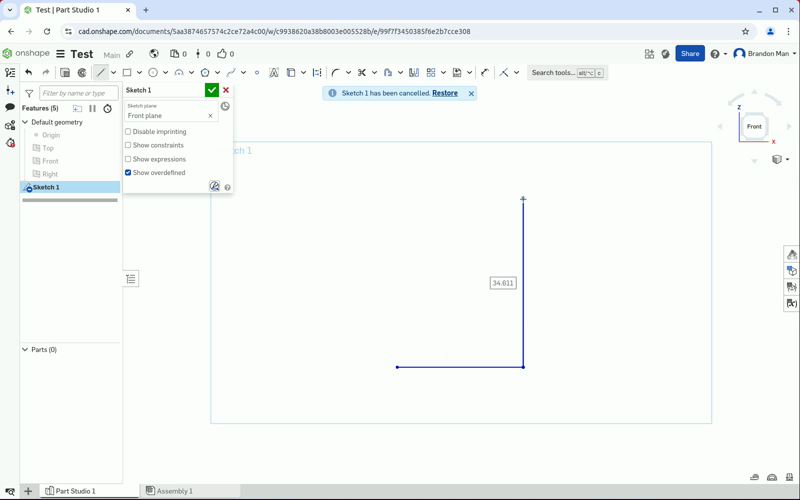
mouse_move(397, 198)
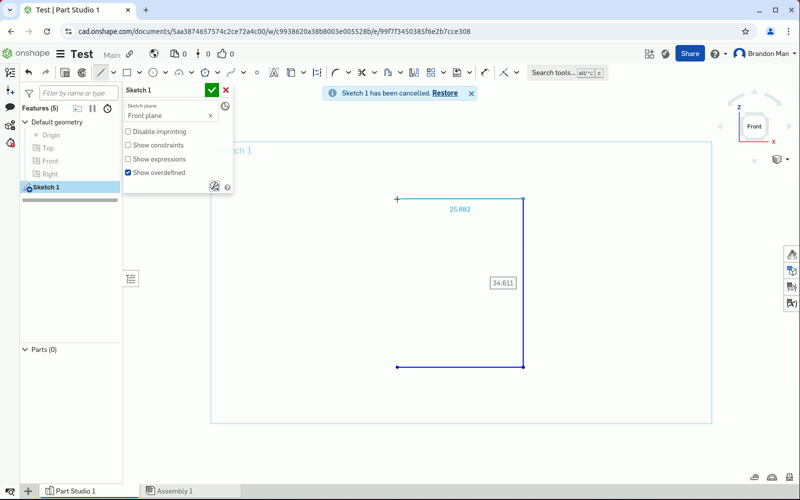
click(397, 198)
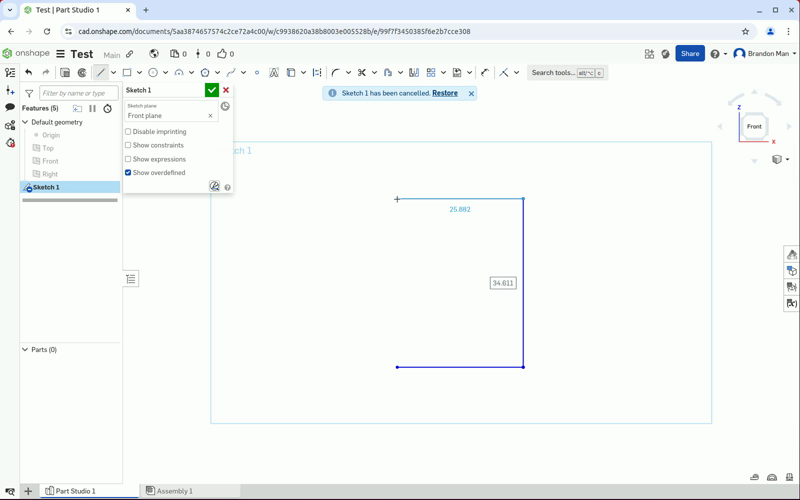
key_up(shift)
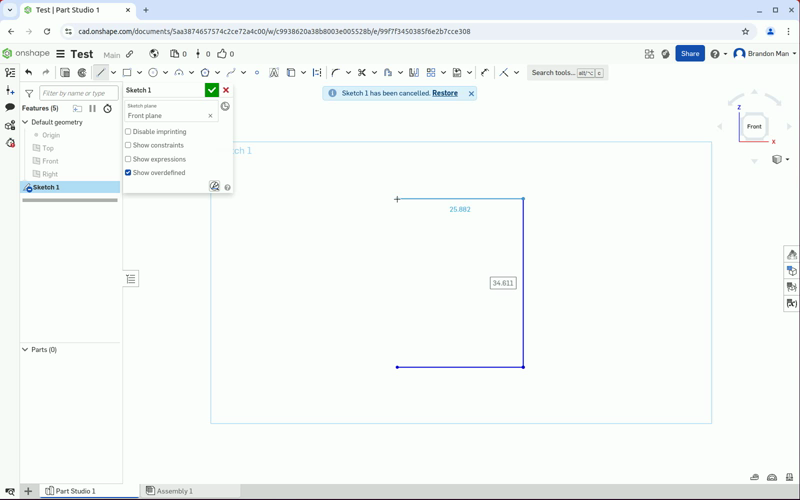
key_down(shift)
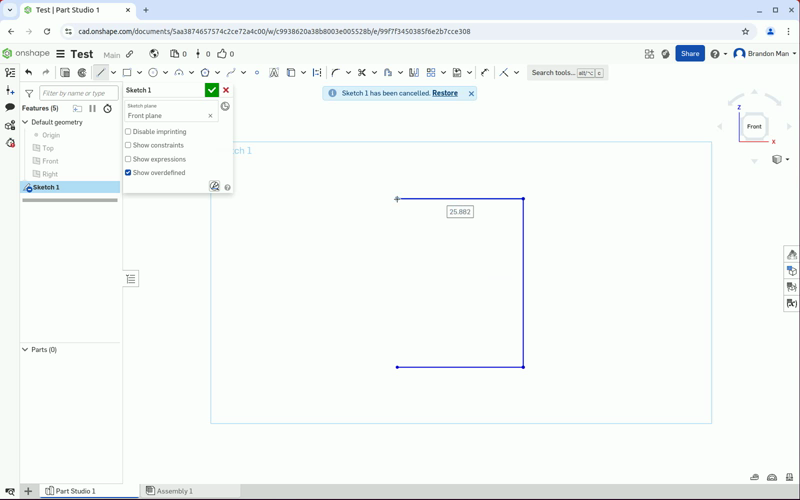
mouse_move(397, 367)
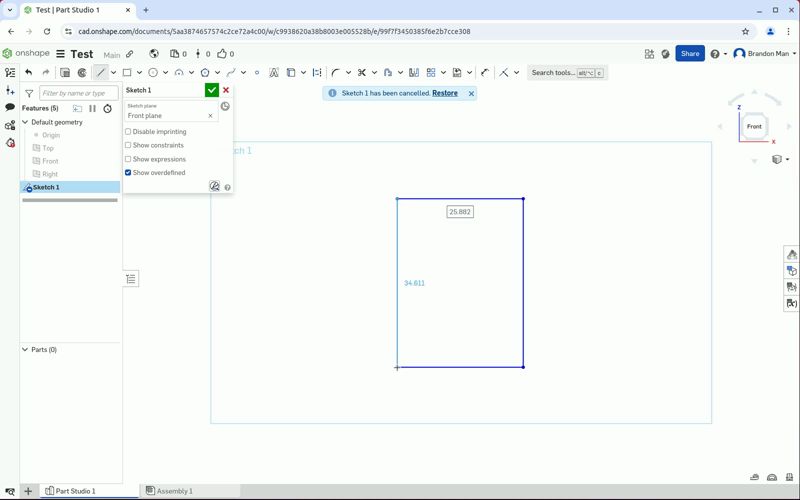
key_up(shift)
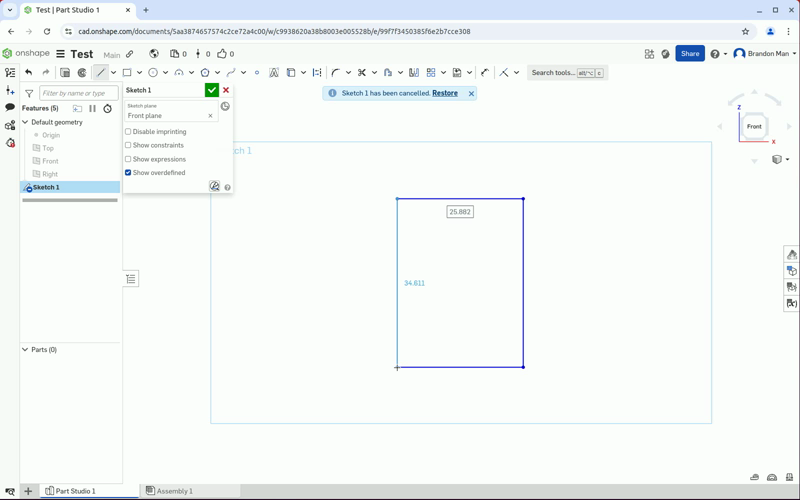
click(397, 367)
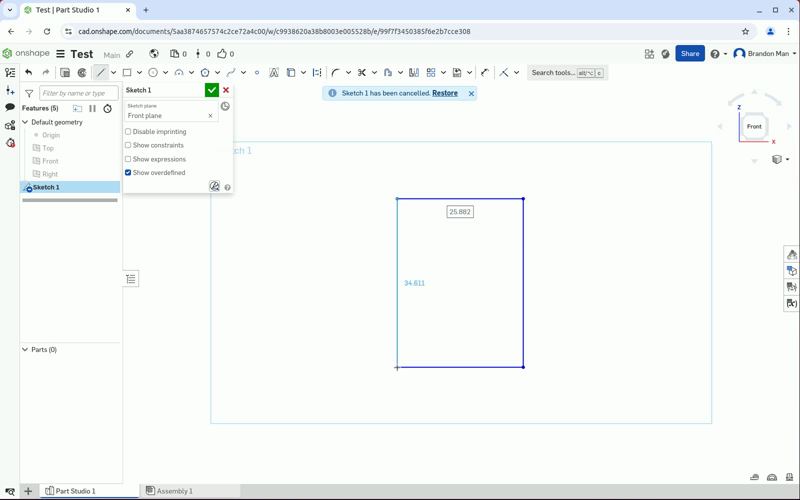
key(esc)
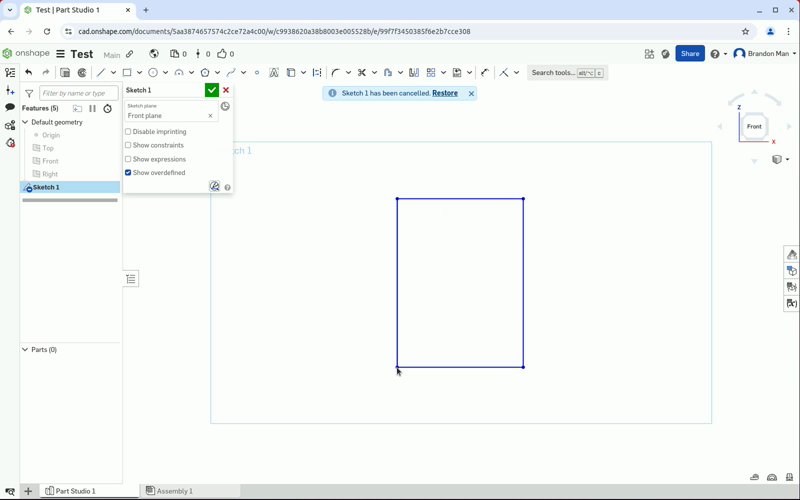
mouse_move(508, 254)
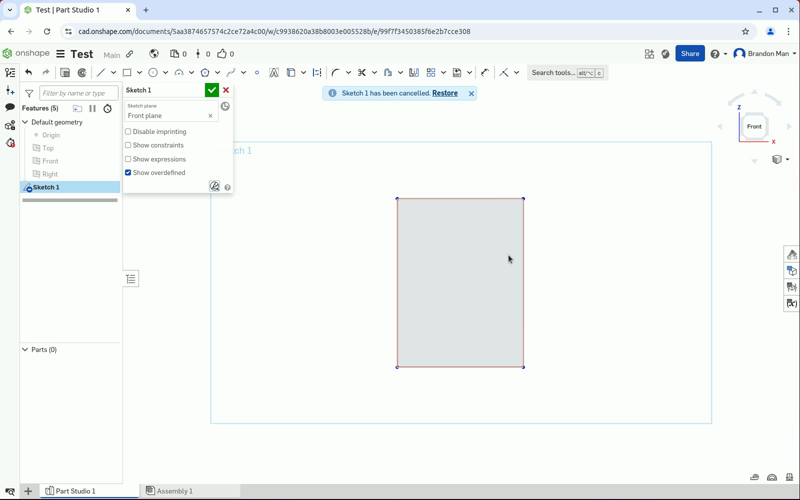
click(508, 254)
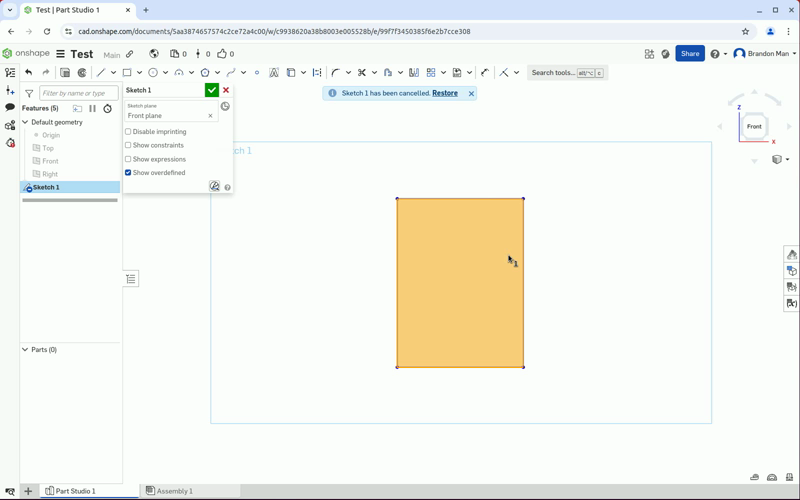
mouse_move(73, 352)
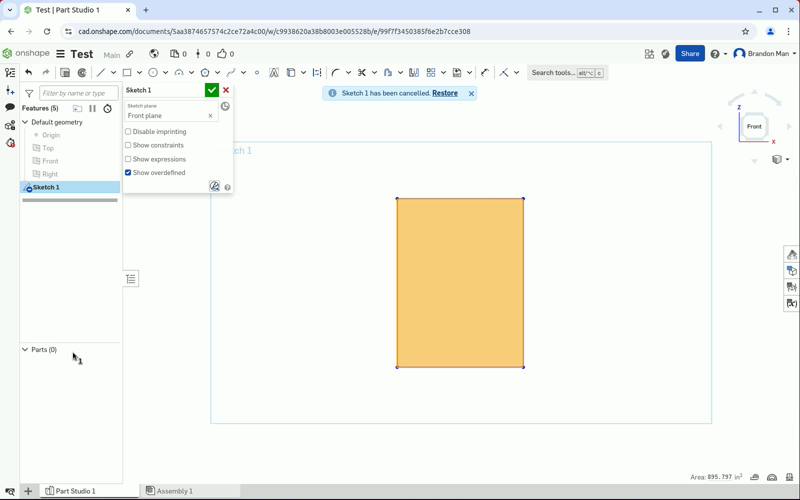
key(shift+y)
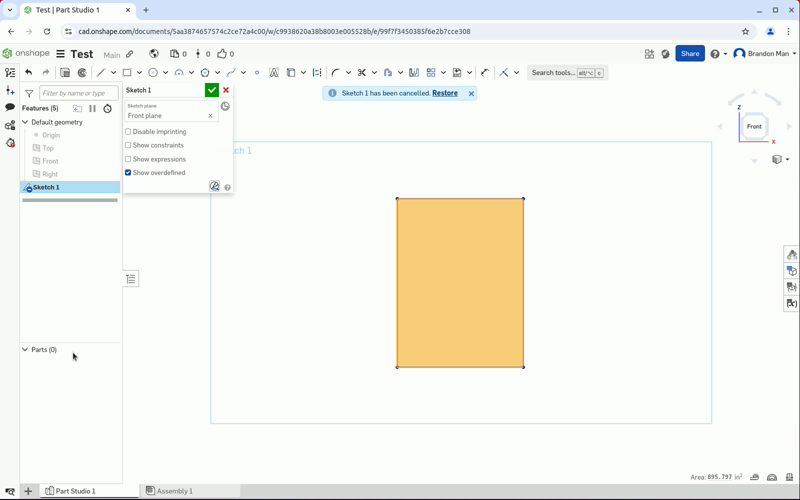
key(shift+e)
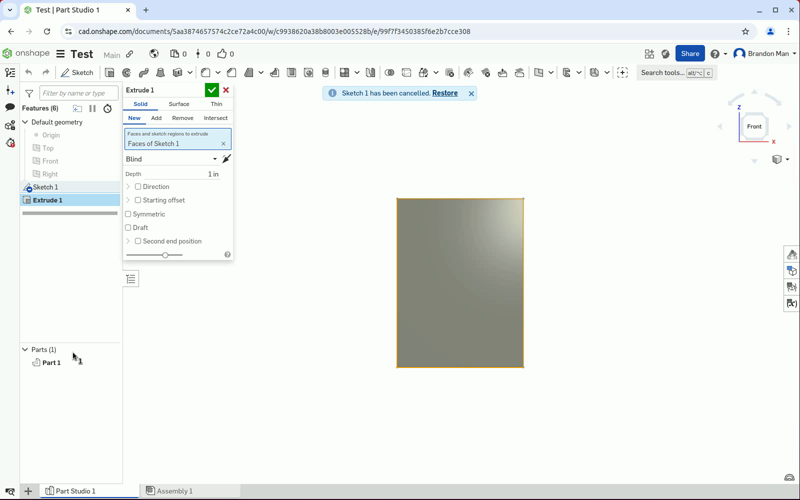
mouse_move(143, 106)
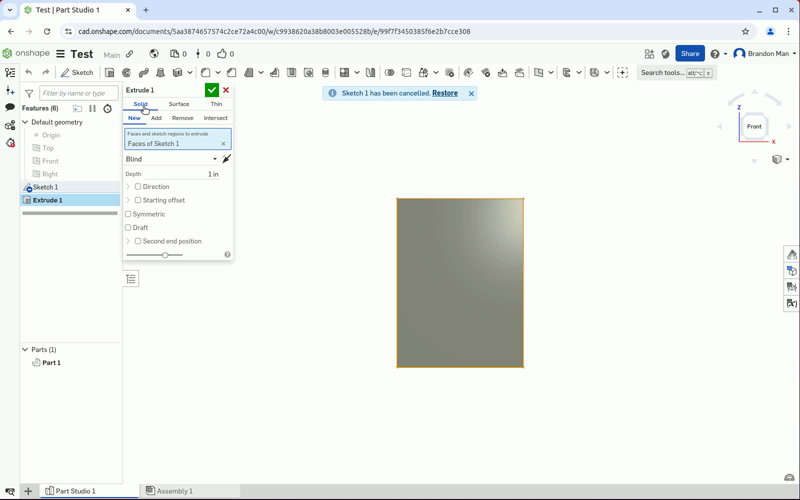
click(143, 106)
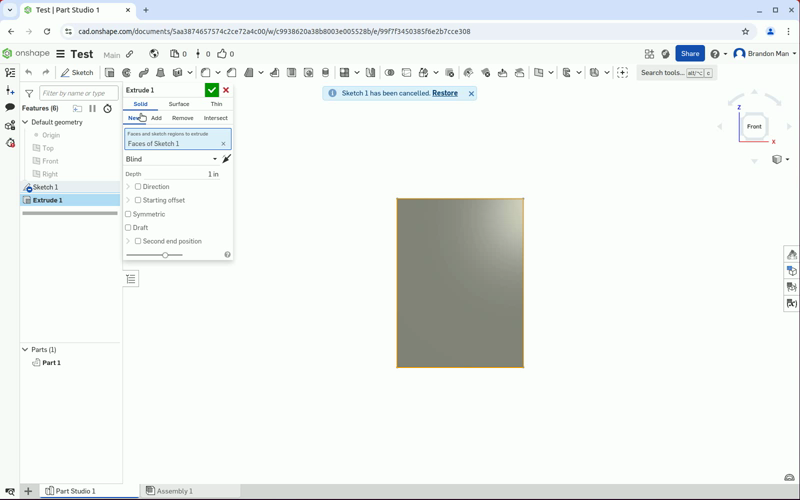
mouse_move(137, 120)
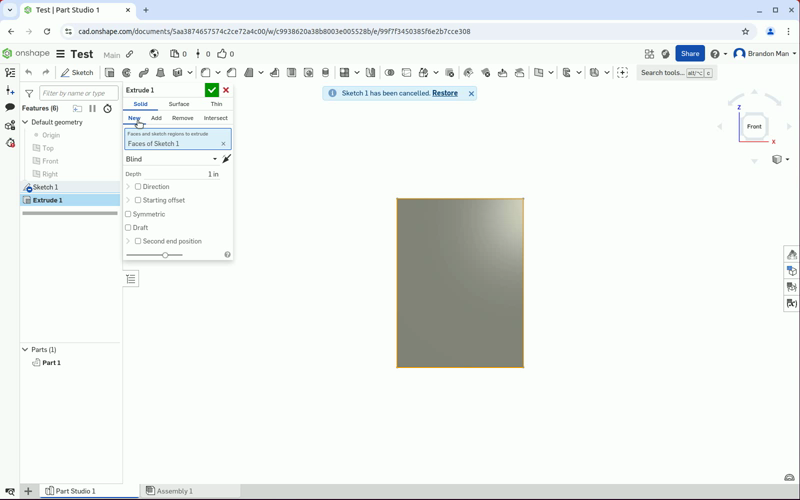
click(137, 120)
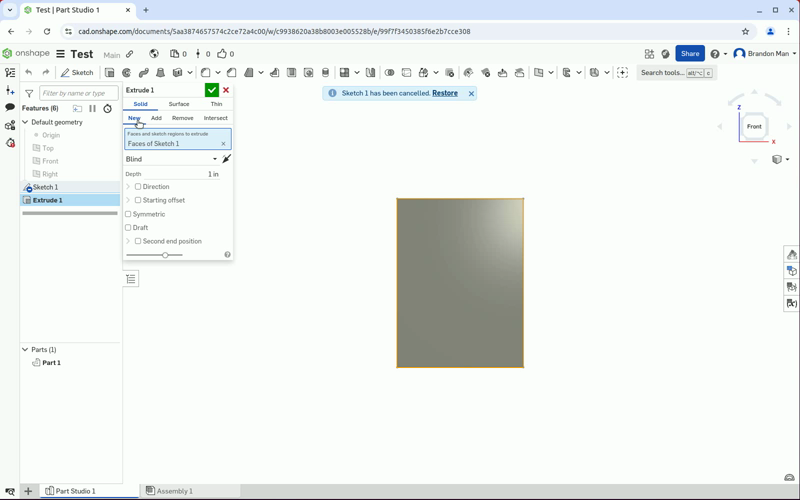
key(tab, 4)
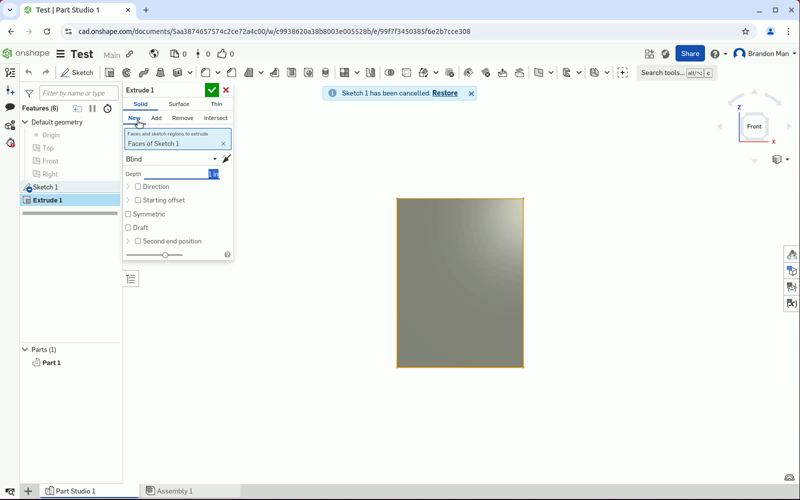
text(-2.889)
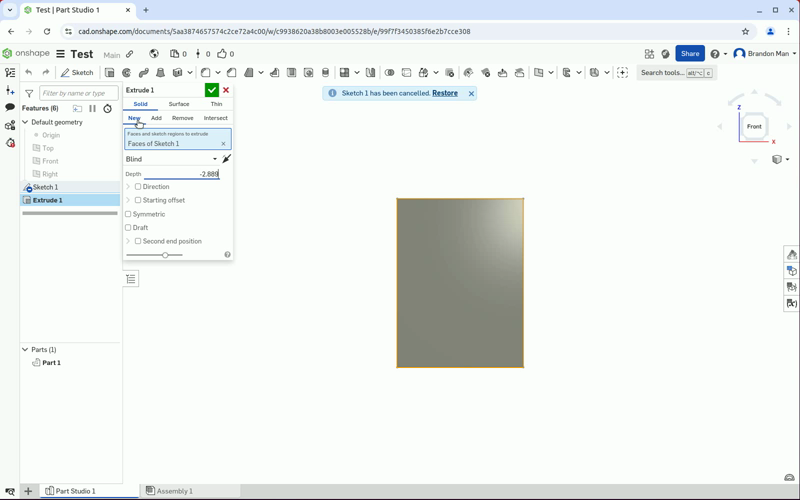
key(enter)
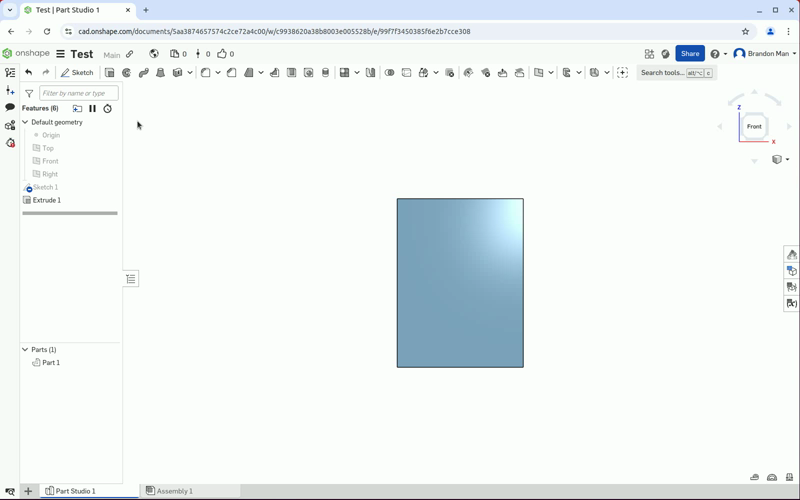
key(shift+h)
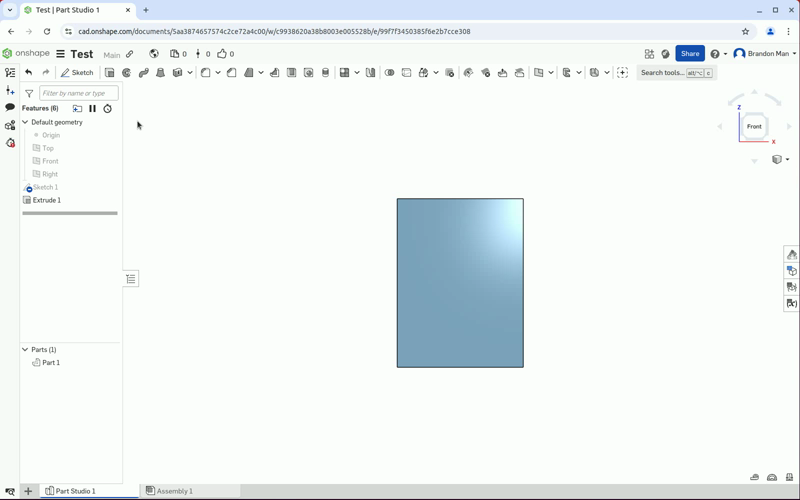
key(shift+h)
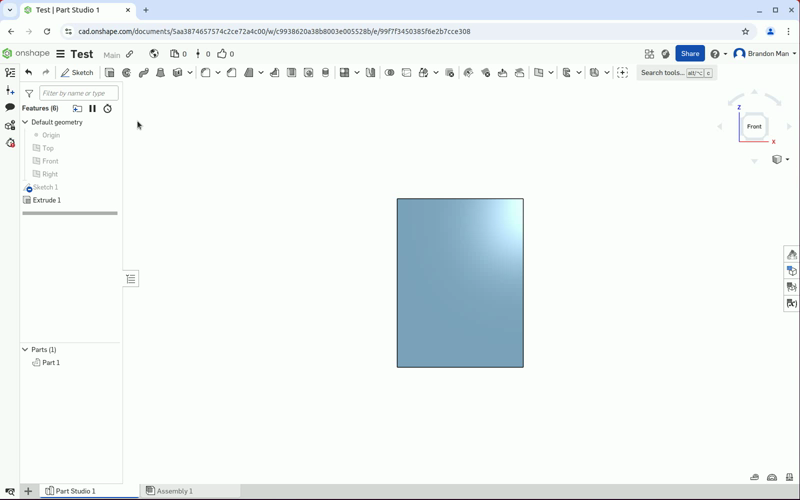
mouse_move(73, 189)
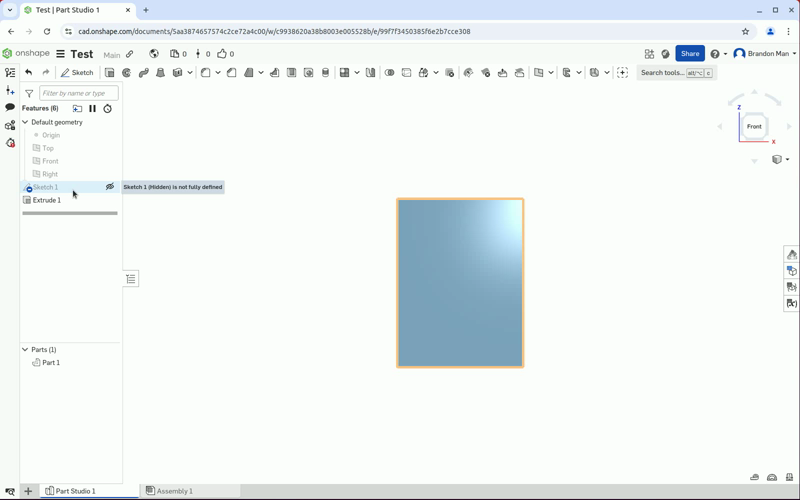
click(73, 189)
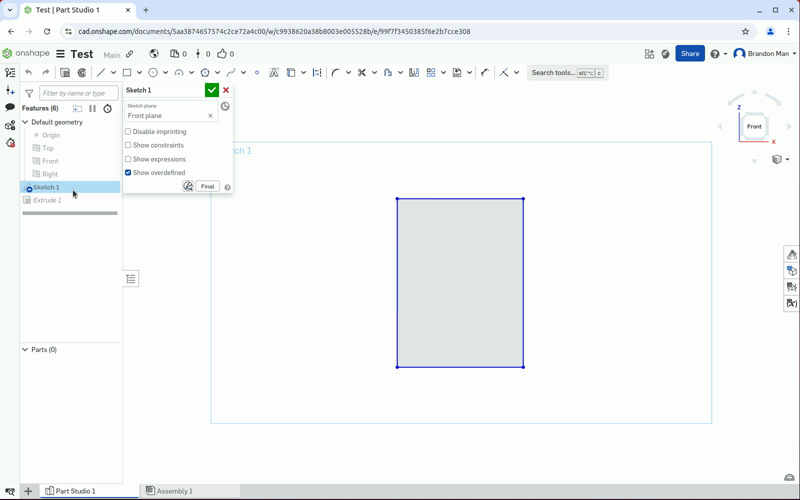
mouse_move(229, 92)
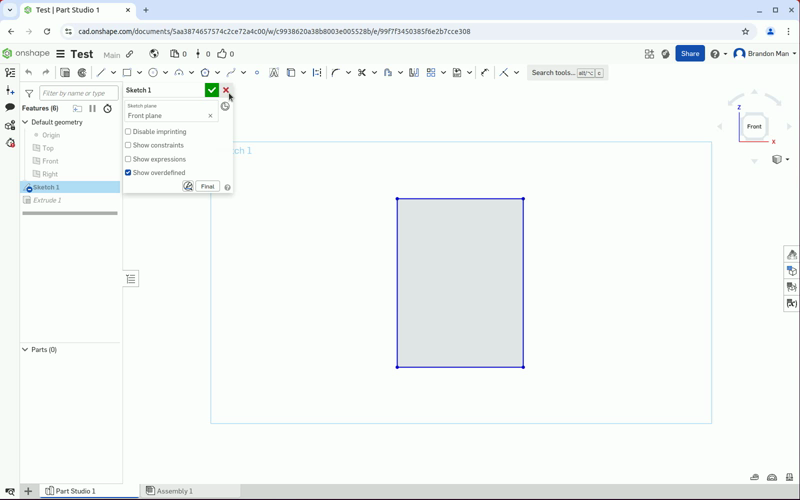
click(229, 92)
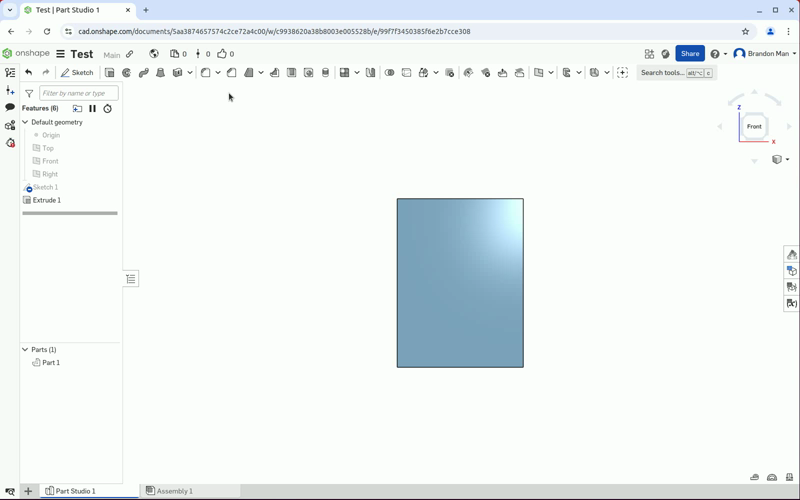
mouse_move(73, 352)
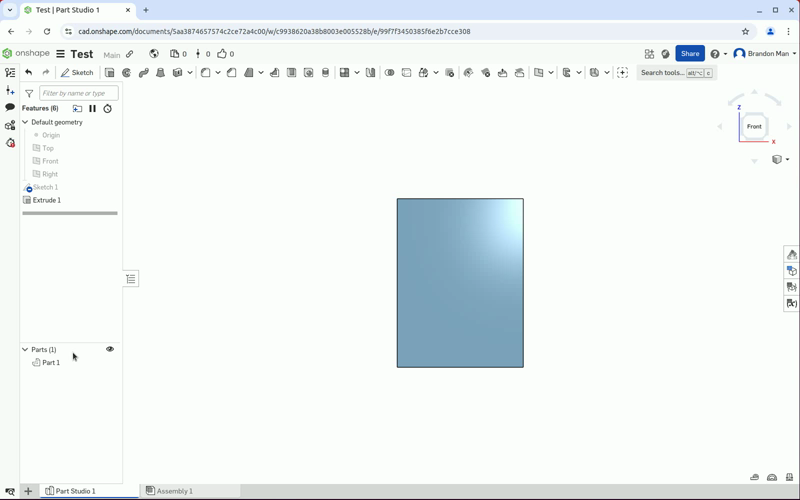
key(y)
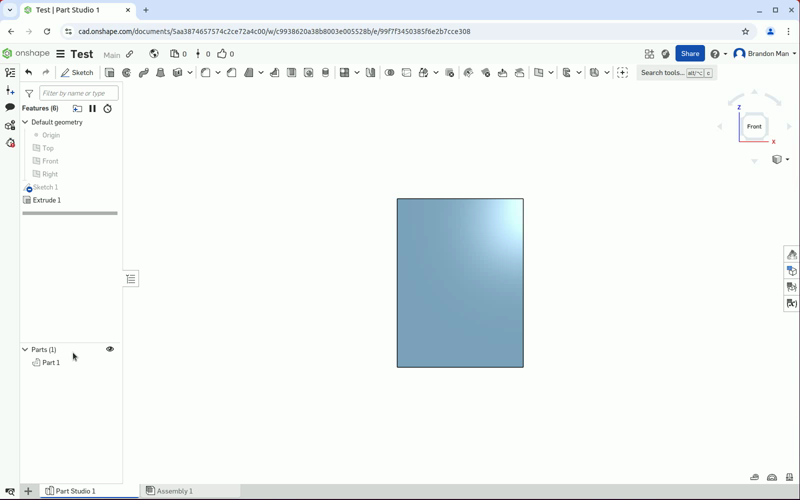
key(shift+p)
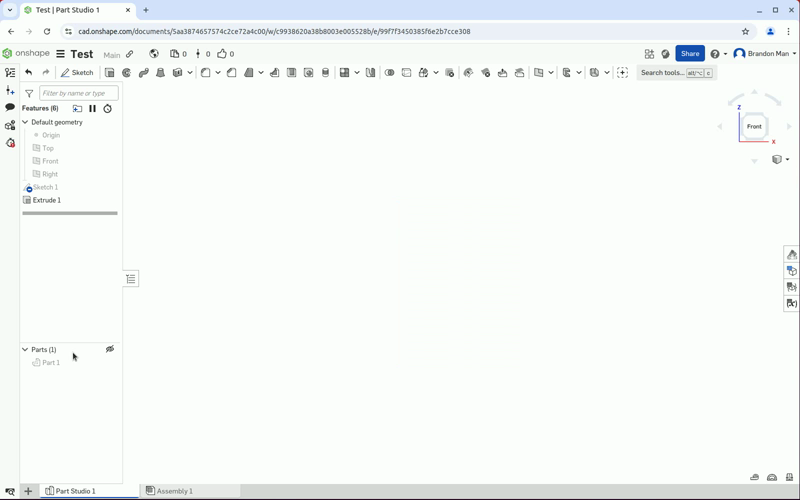
key(space)
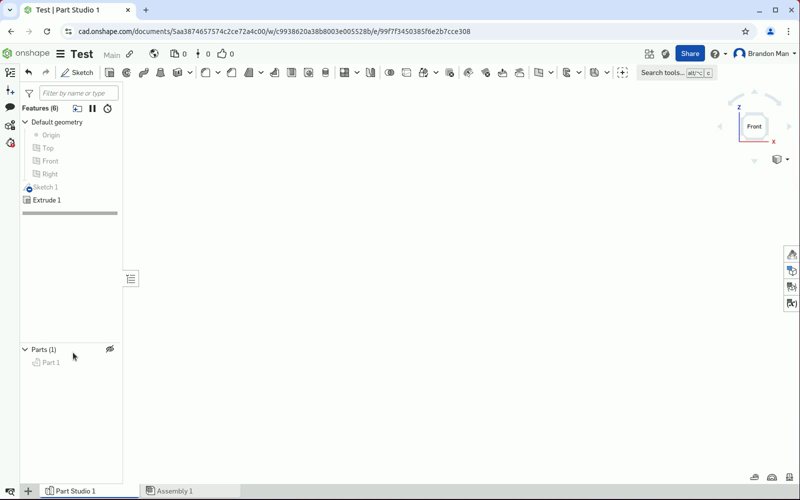
key_down(shift)
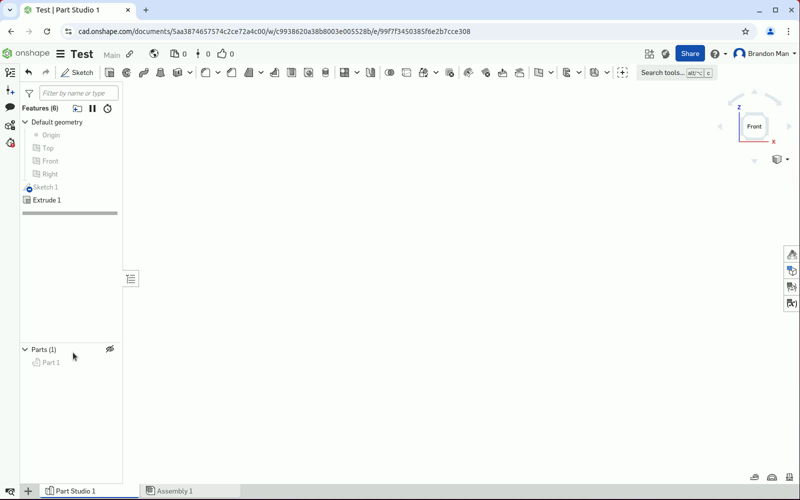
key(down)
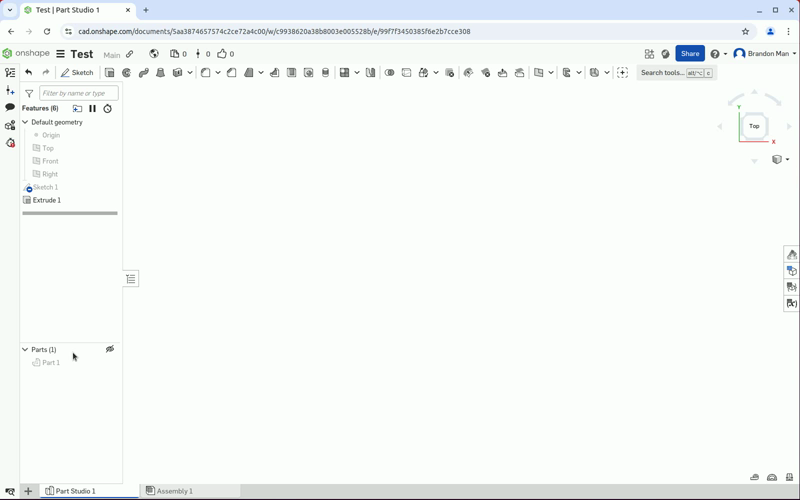
key_up(shift)
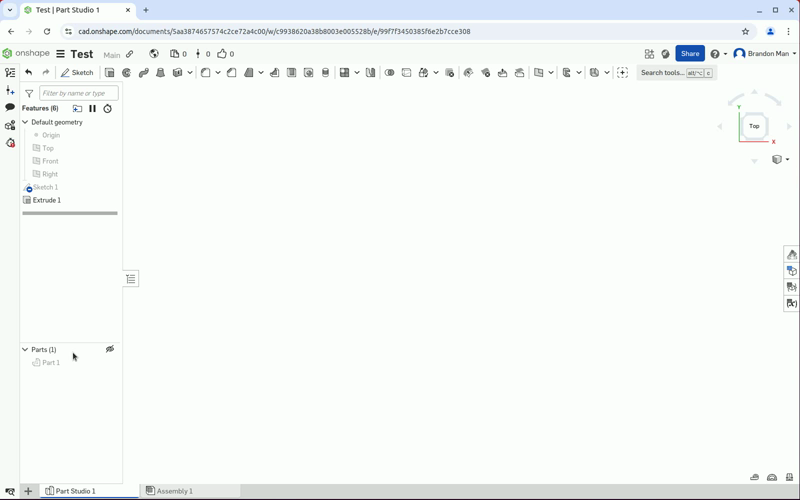
mouse_move(73, 352)
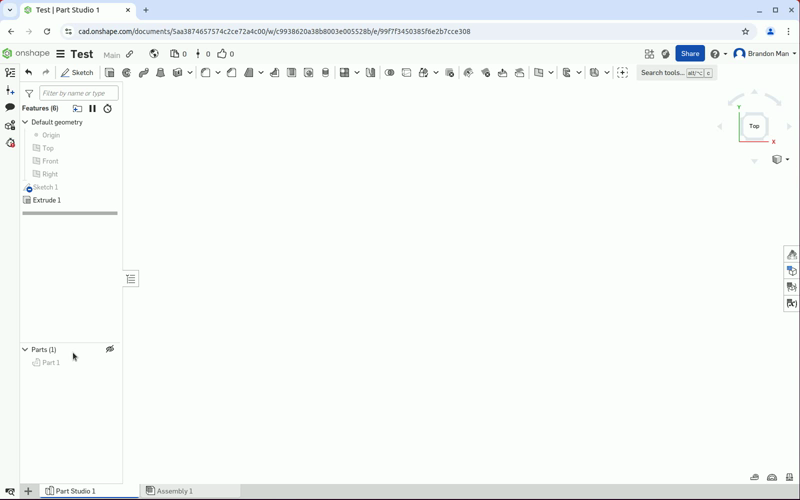
key(shift+y)
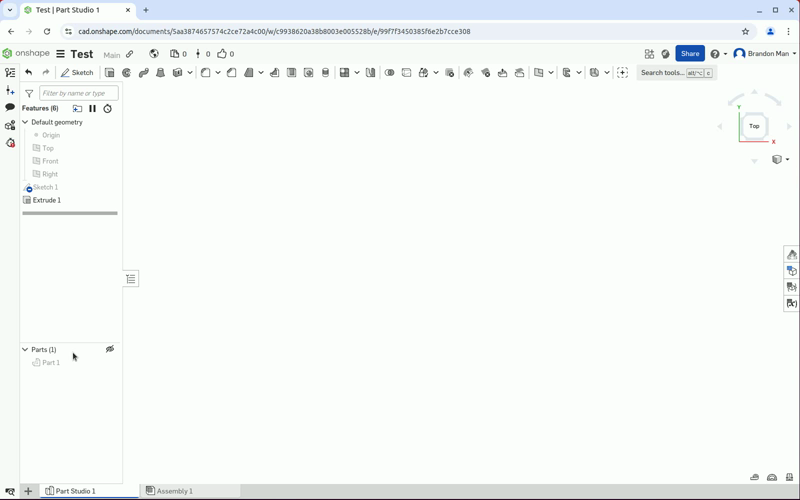
key(shift+s)
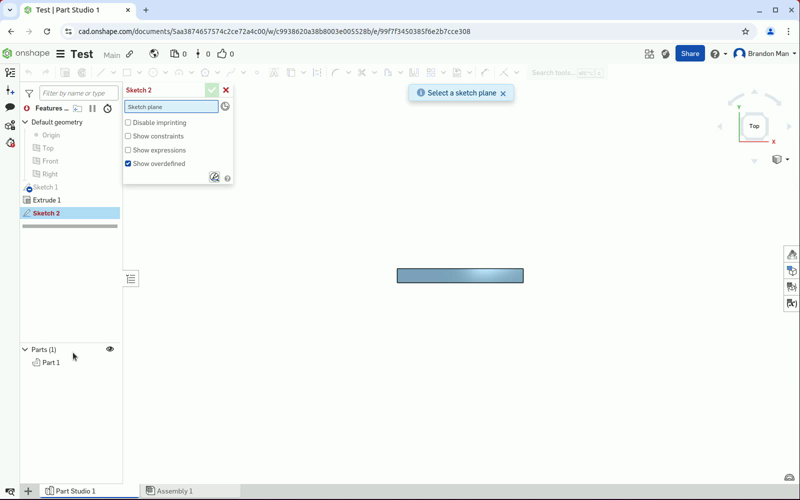
mouse_move(73, 150)
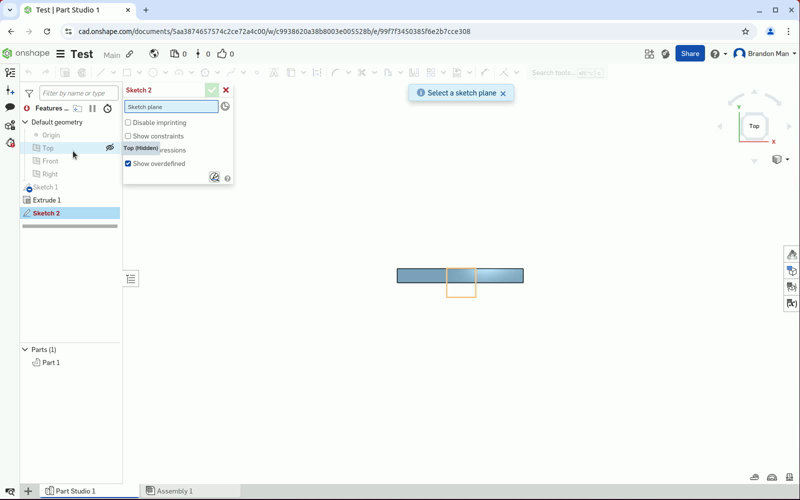
click(73, 150)
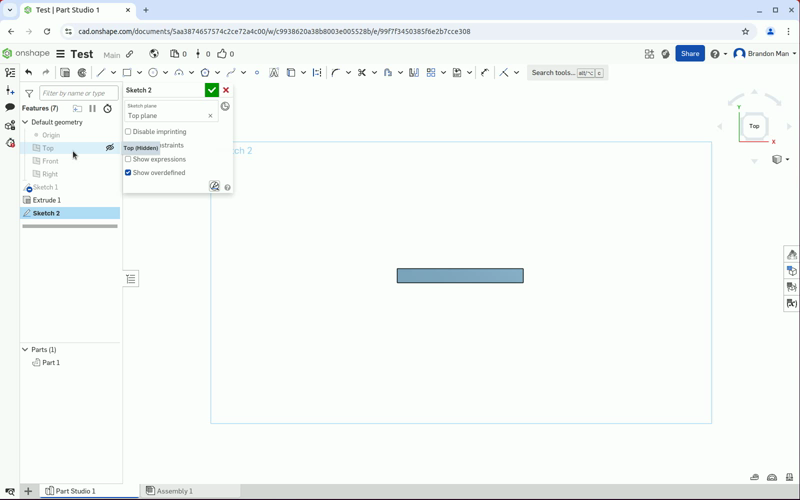
mouse_move(73, 352)
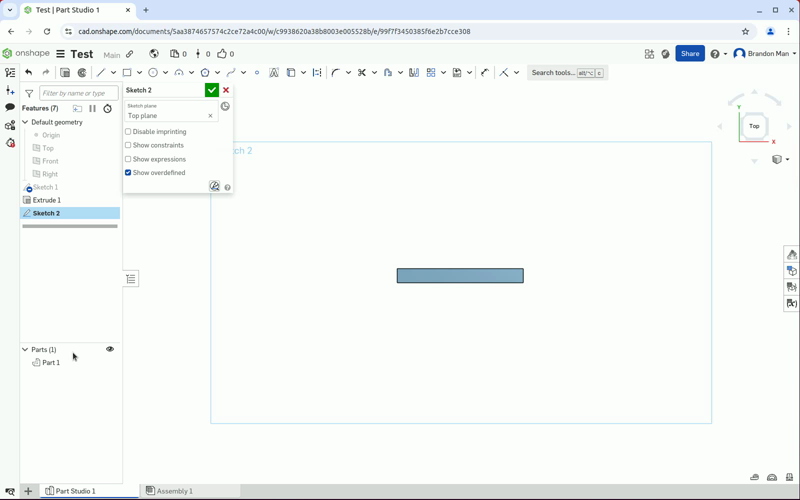
key(y)
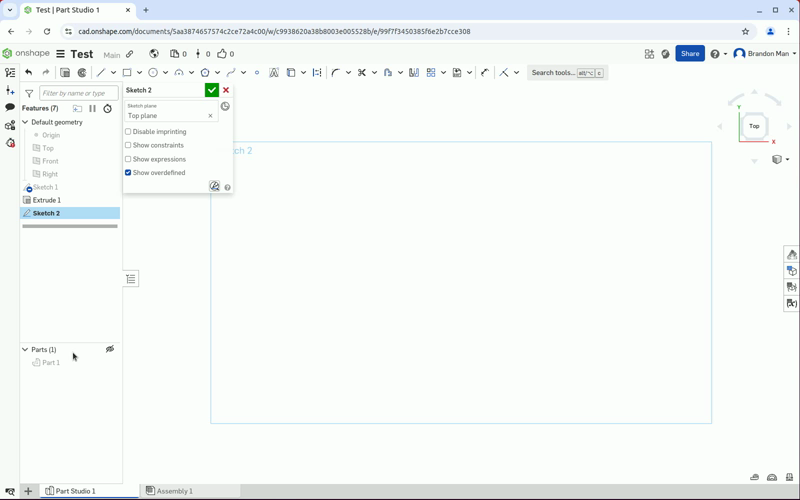
key(l)
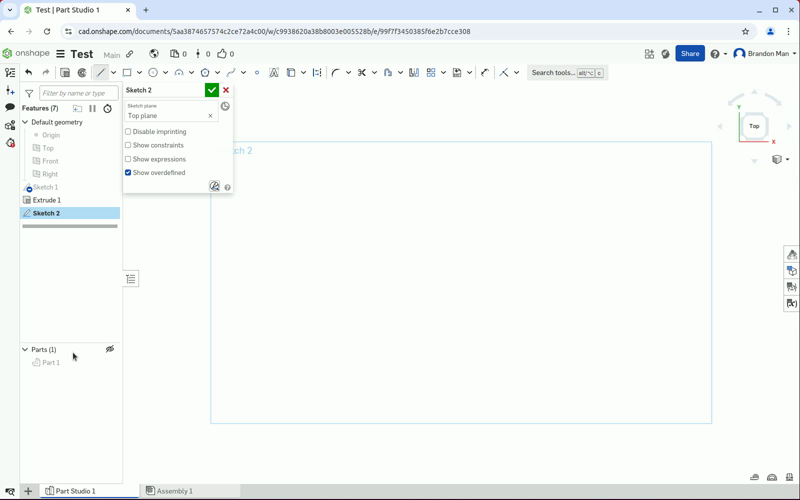
key_down(shift)
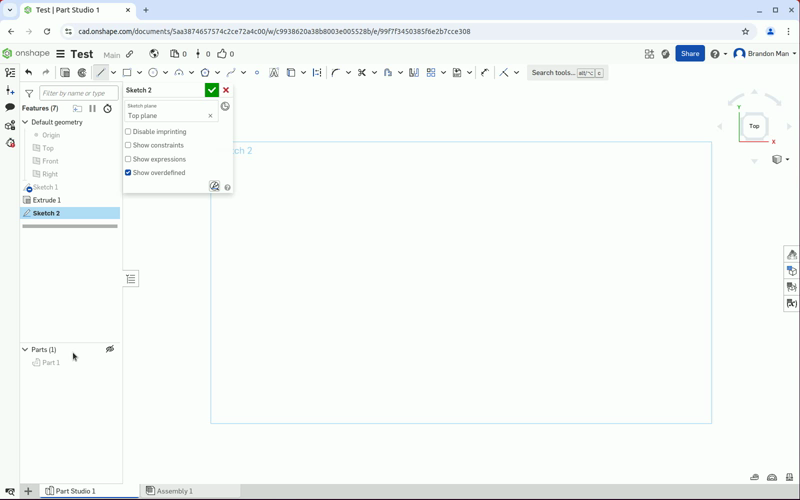
mouse_move(404, 395)
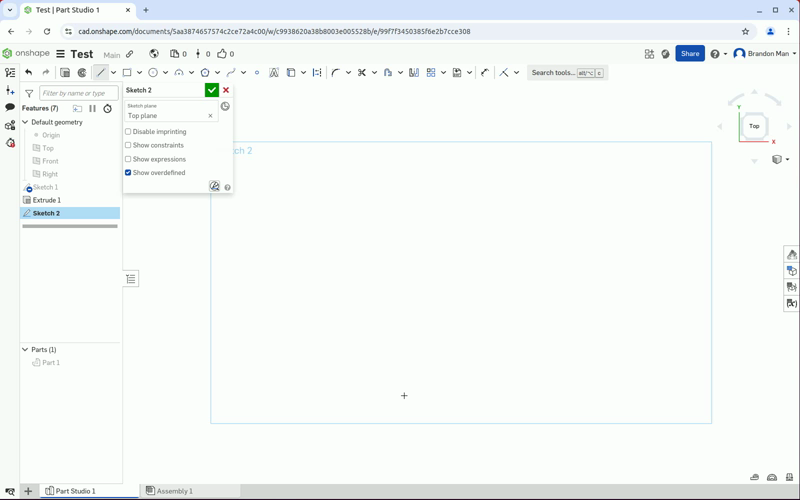
click(404, 395)
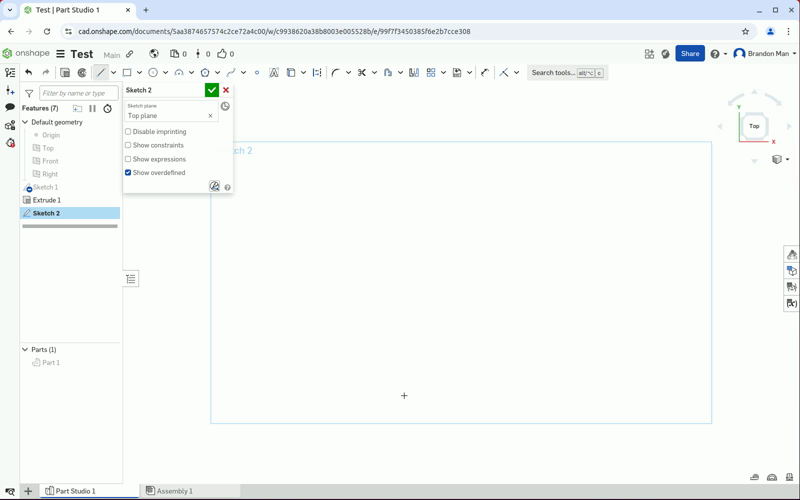
key_up(shift)
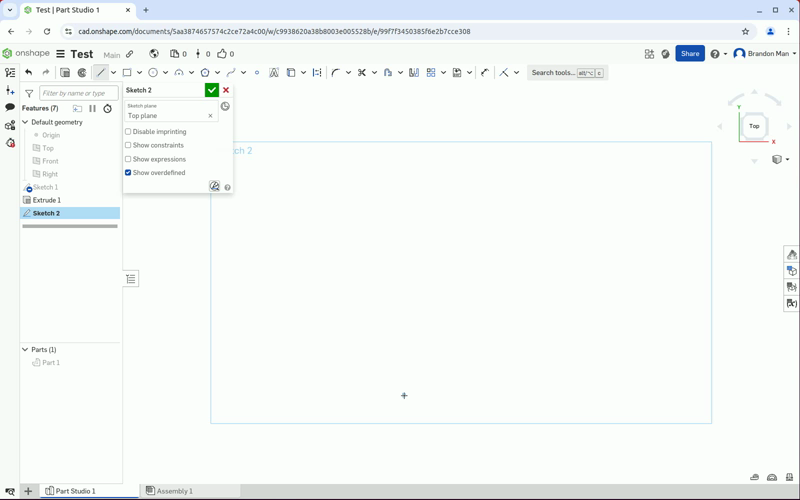
key_down(shift)
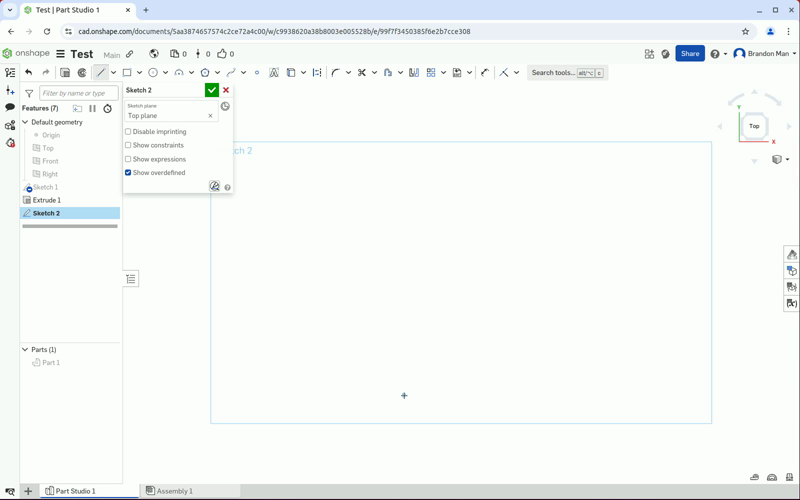
mouse_move(516, 395)
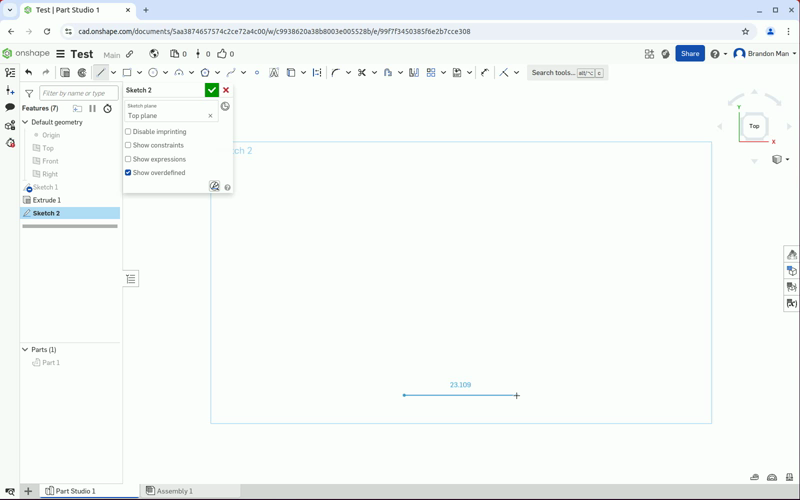
click(516, 395)
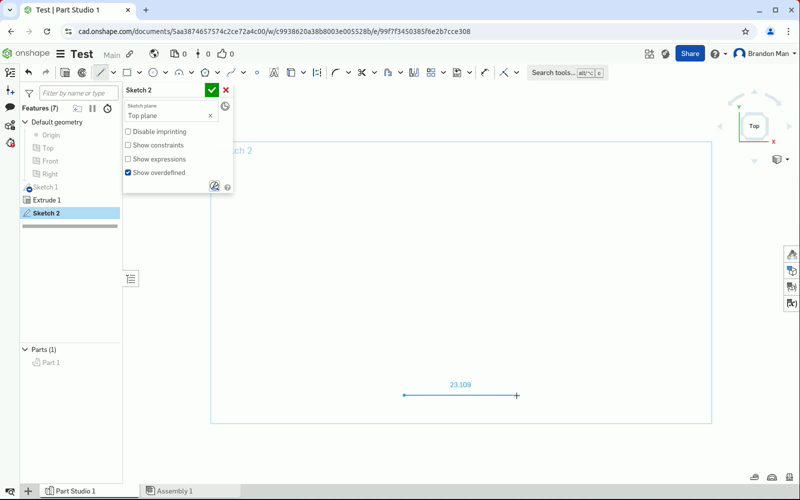
key_up(shift)
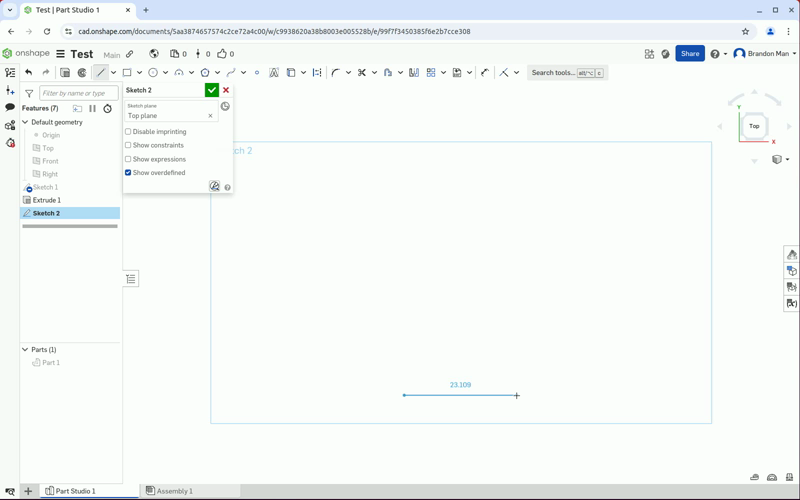
key_down(shift)
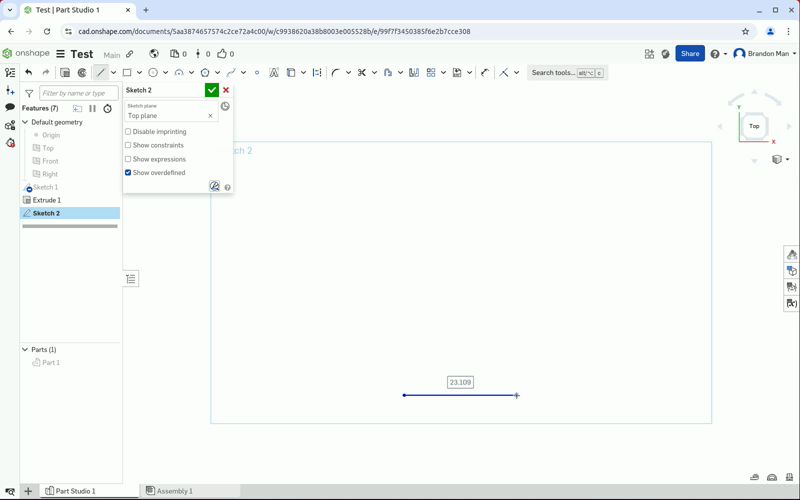
mouse_move(516, 282)
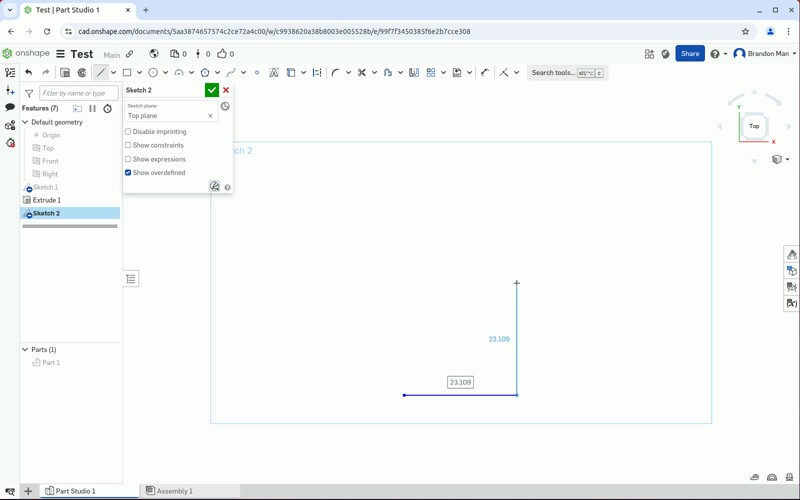
click(516, 282)
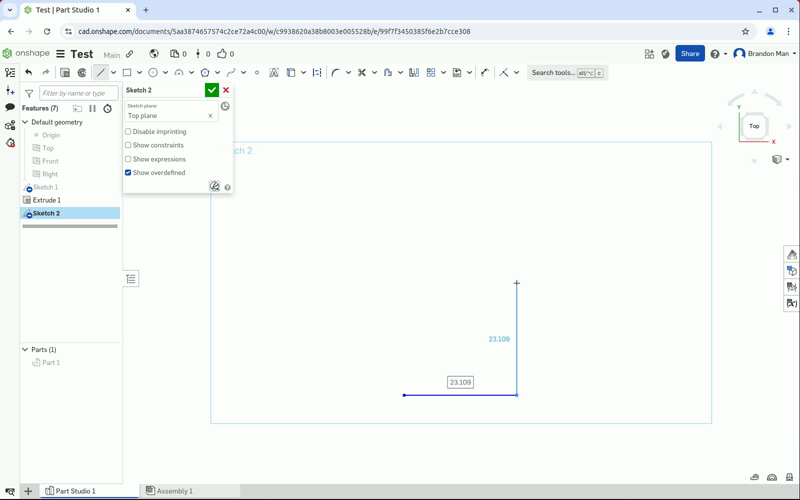
key_up(shift)
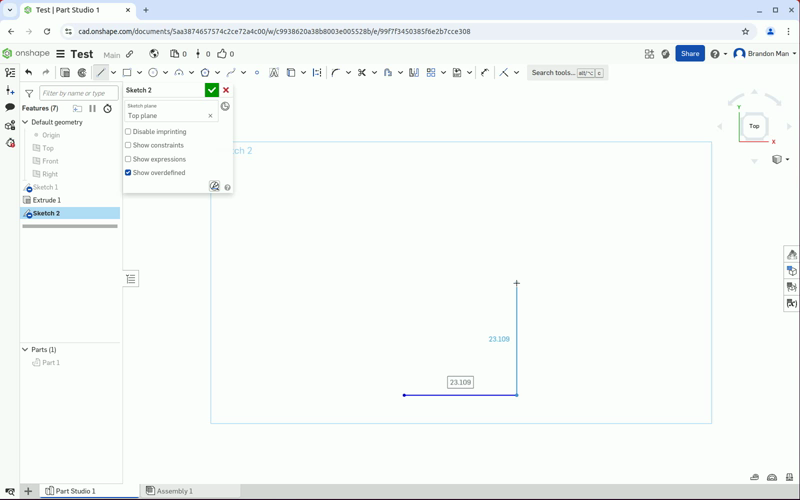
key_down(shift)
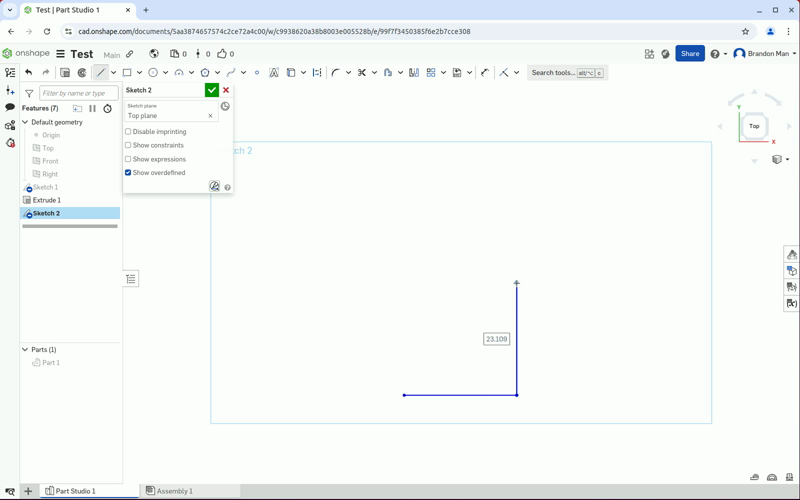
mouse_move(404, 282)
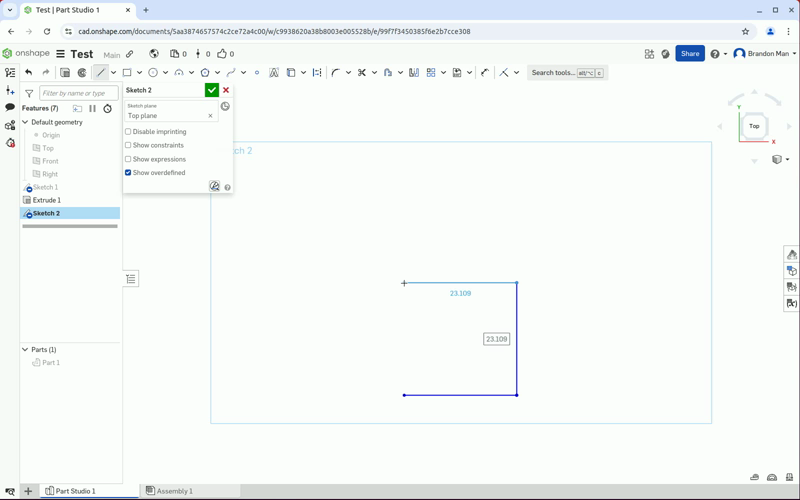
click(404, 282)
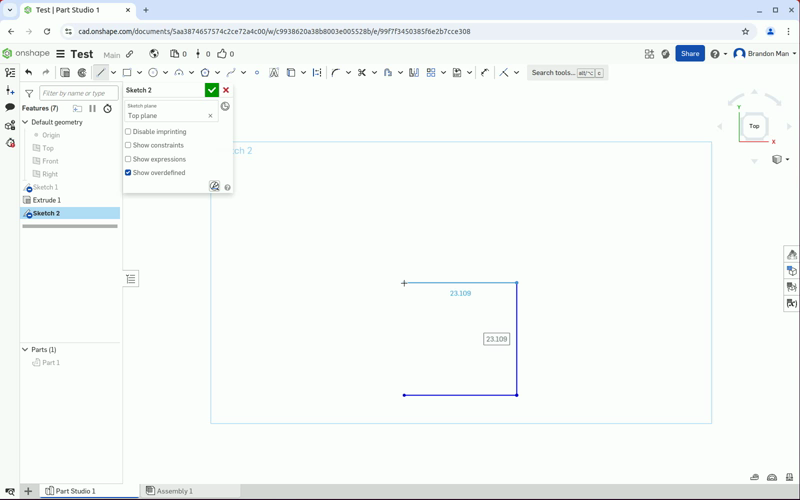
key_up(shift)
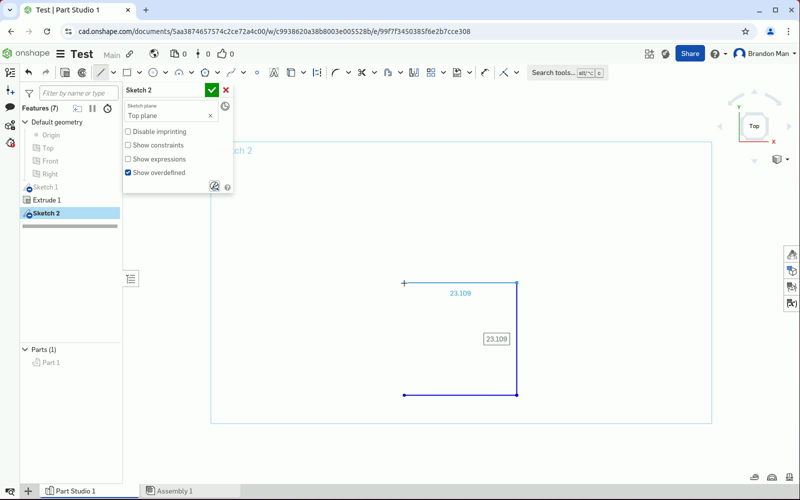
key_down(shift)
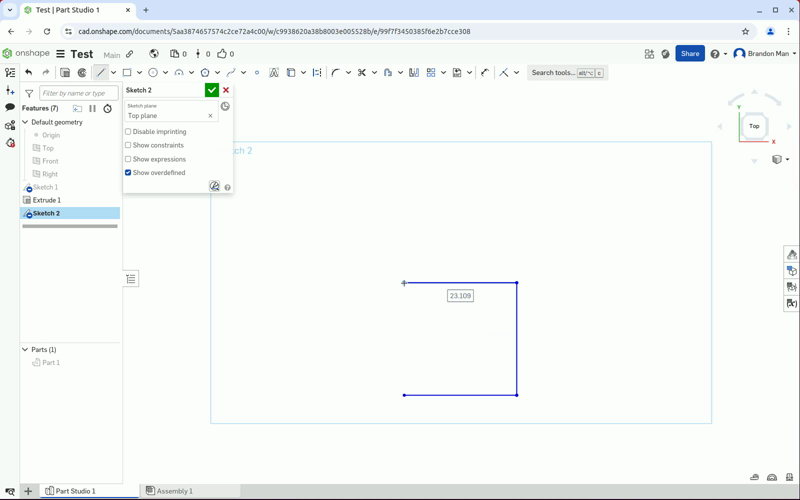
mouse_move(404, 395)
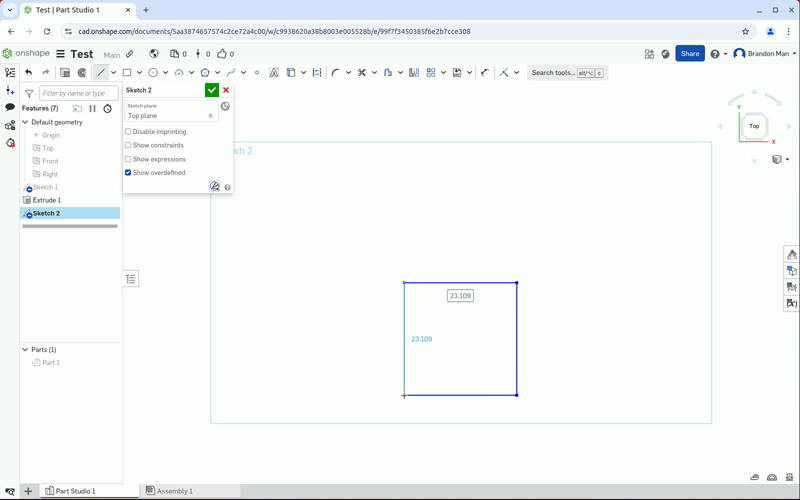
key_up(shift)
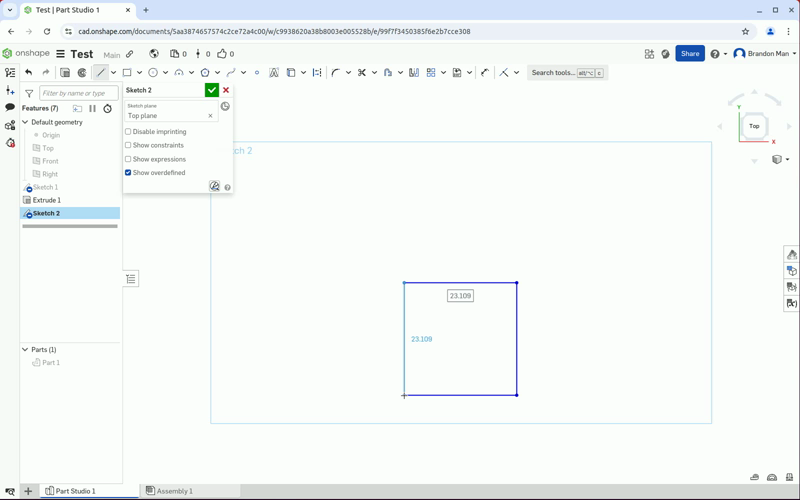
click(404, 395)
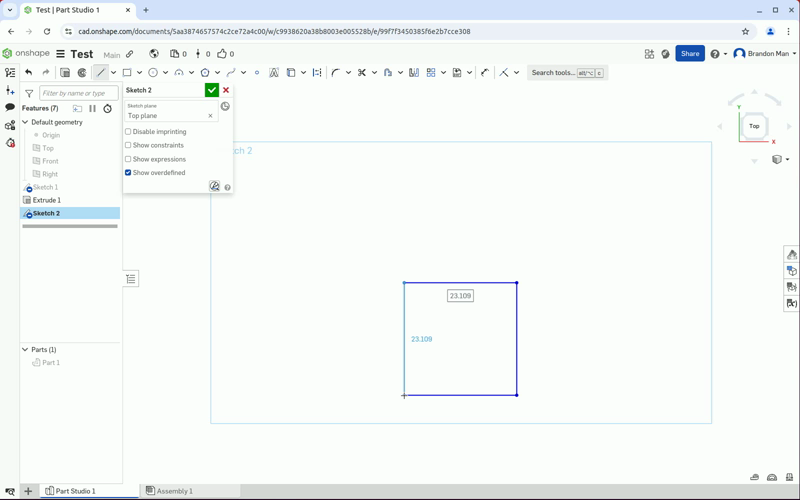
key(esc)
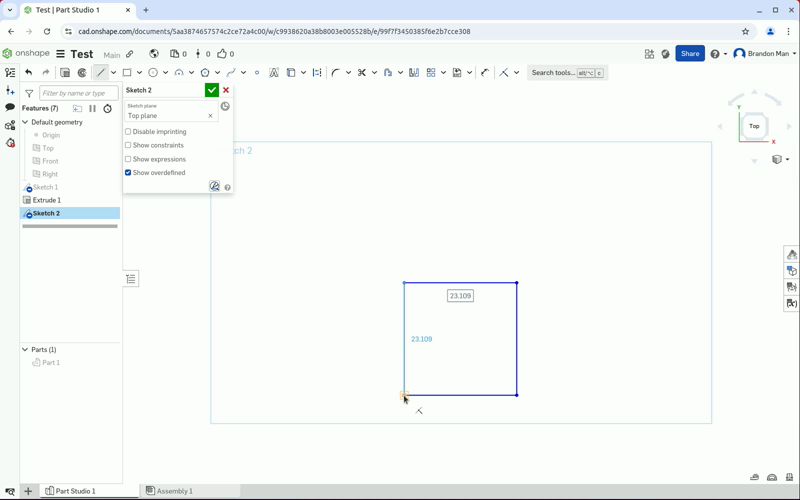
key(l)
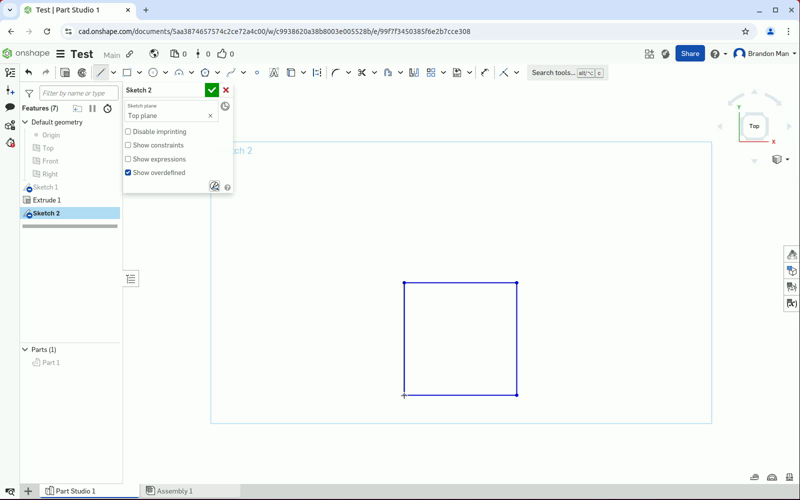
key_down(shift)
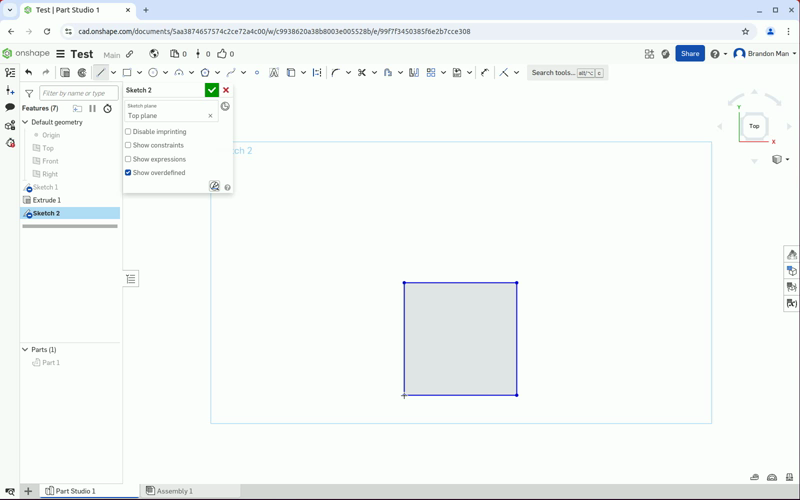
mouse_move(410, 389)
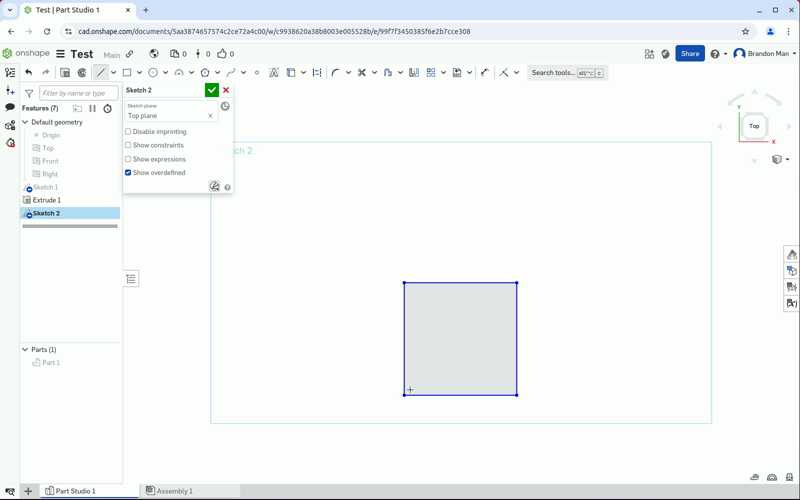
click(410, 389)
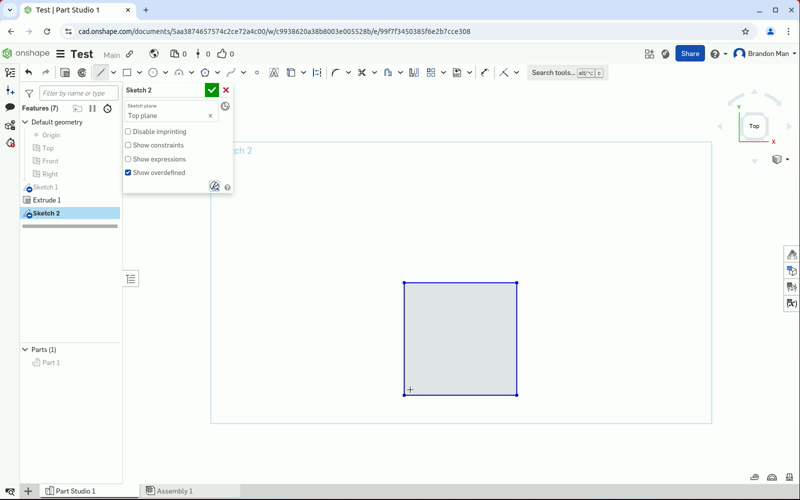
key_up(shift)
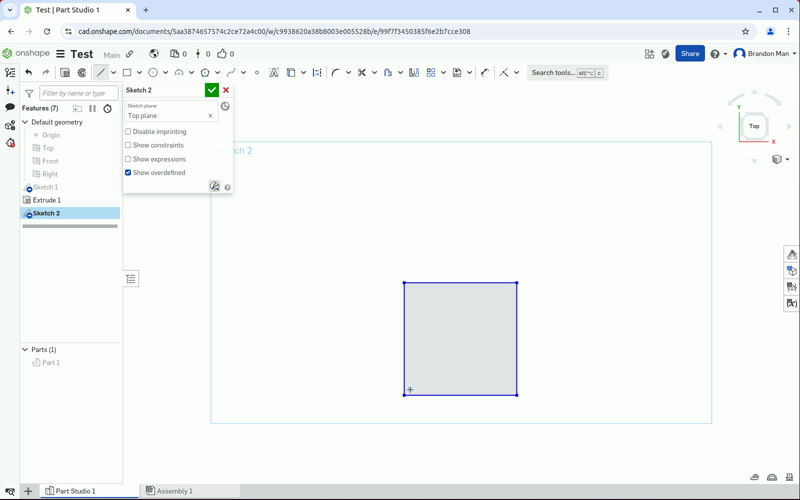
key_down(shift)
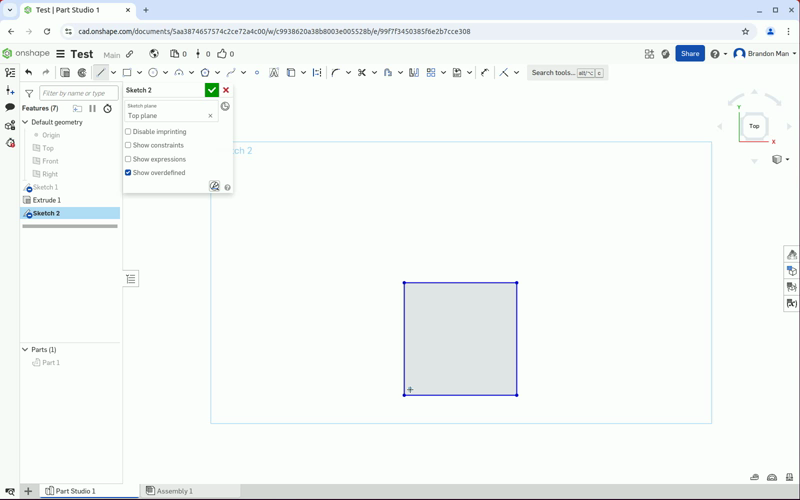
mouse_move(511, 389)
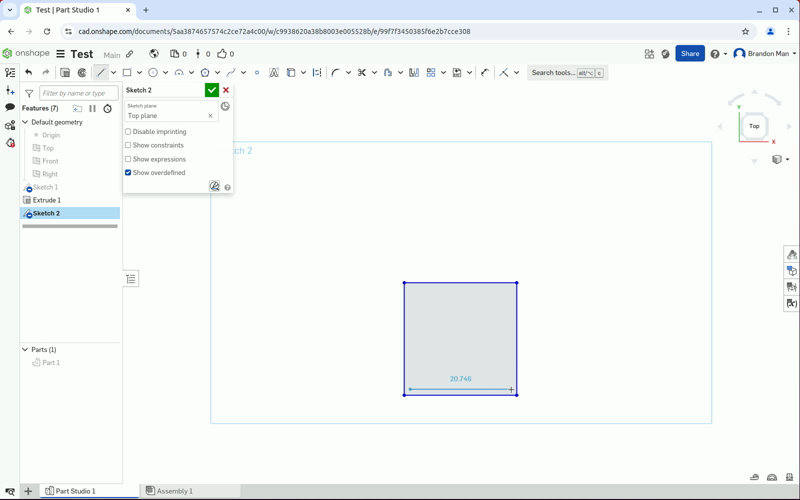
click(511, 389)
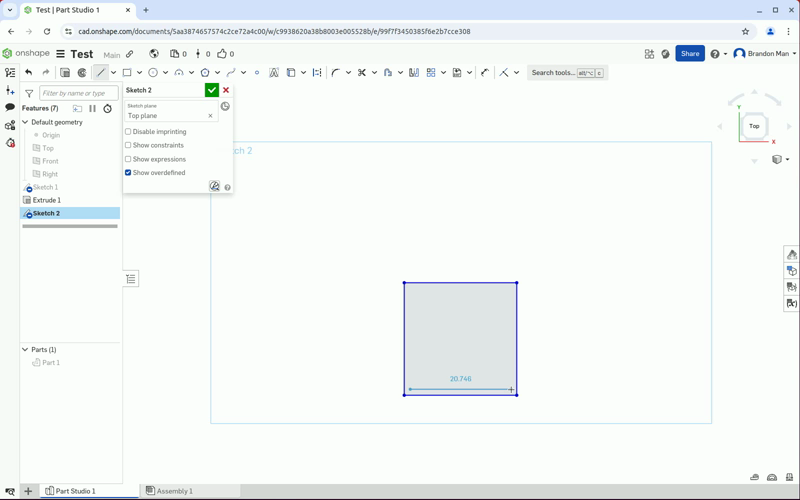
key_up(shift)
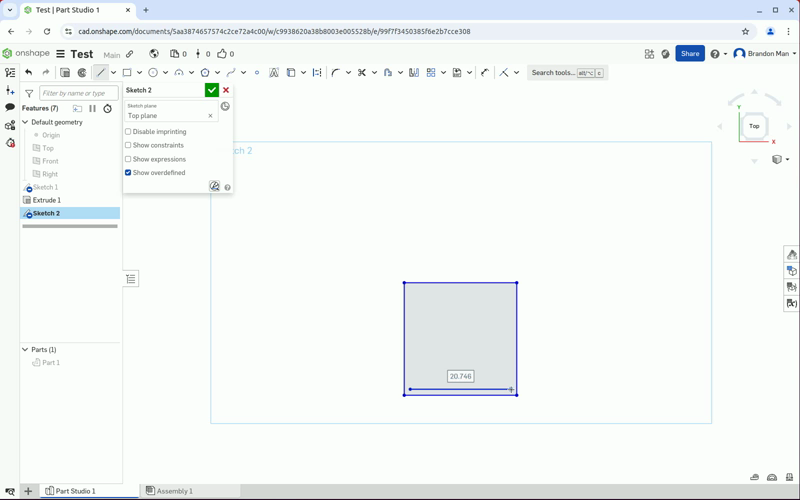
key_down(shift)
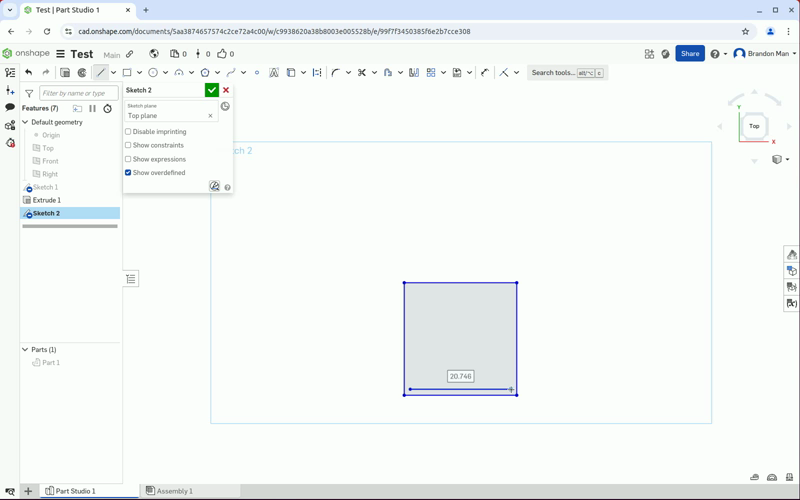
mouse_move(511, 288)
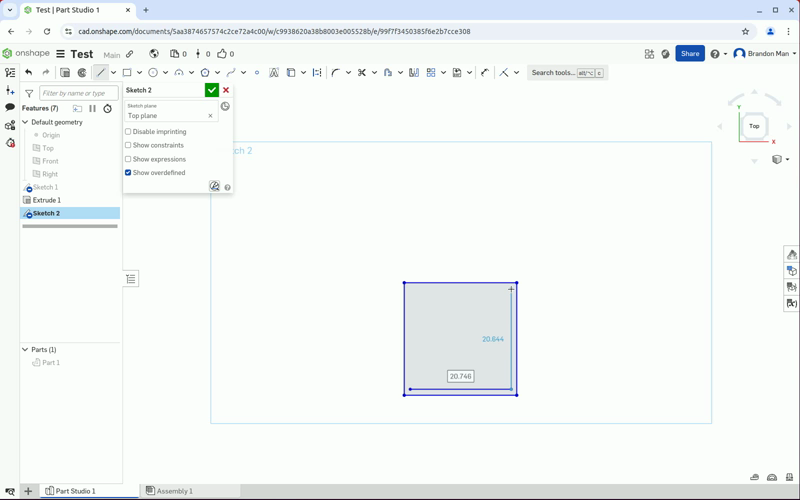
click(511, 288)
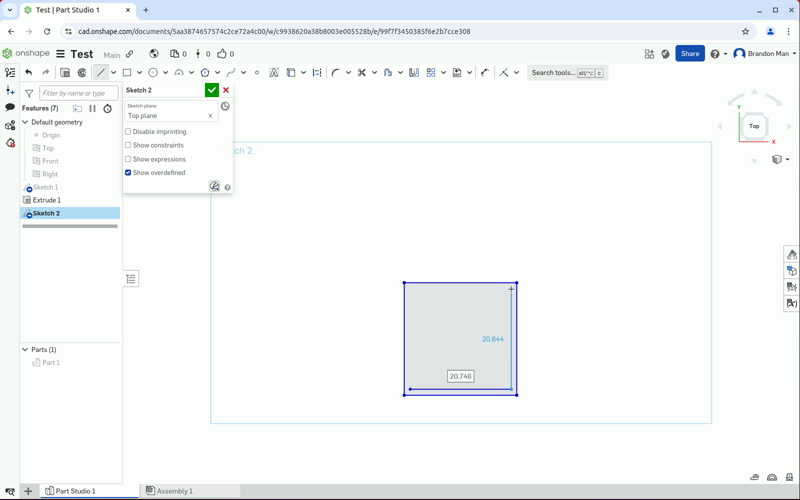
key_up(shift)
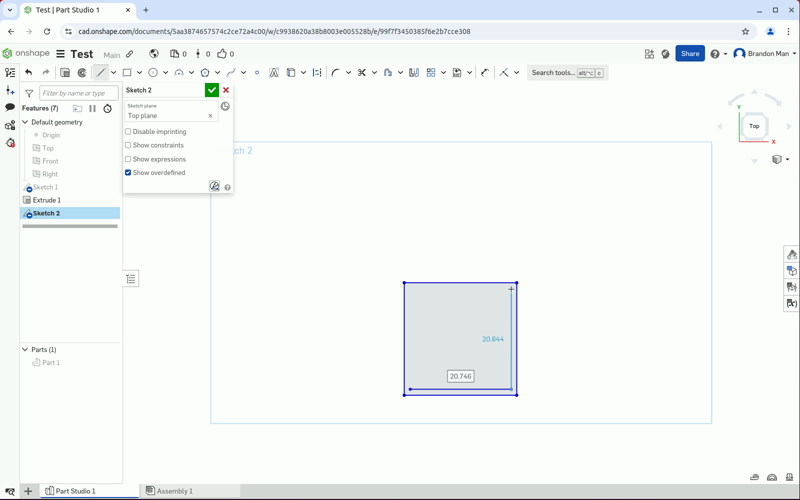
key_down(shift)
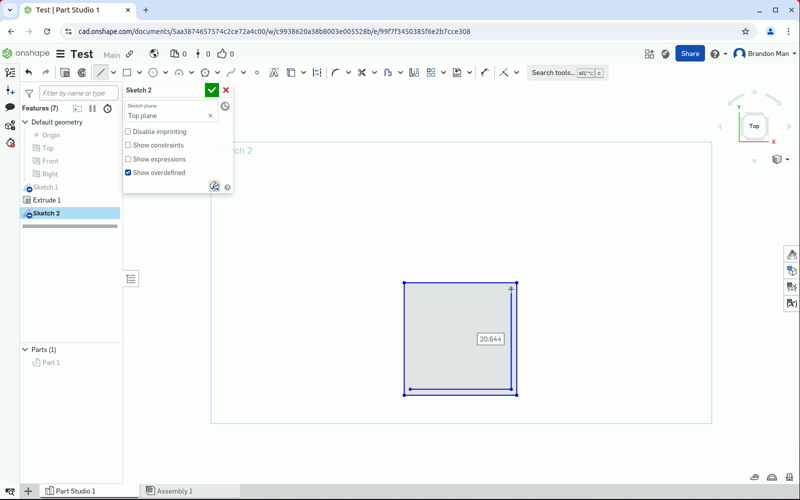
mouse_move(410, 288)
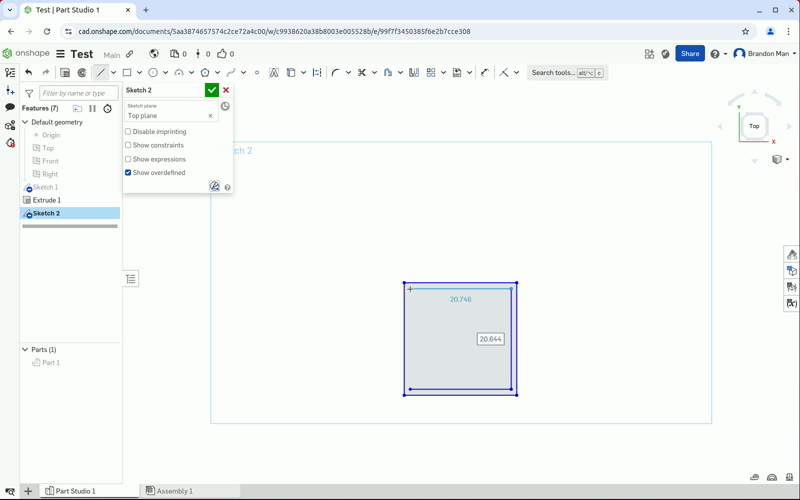
click(410, 288)
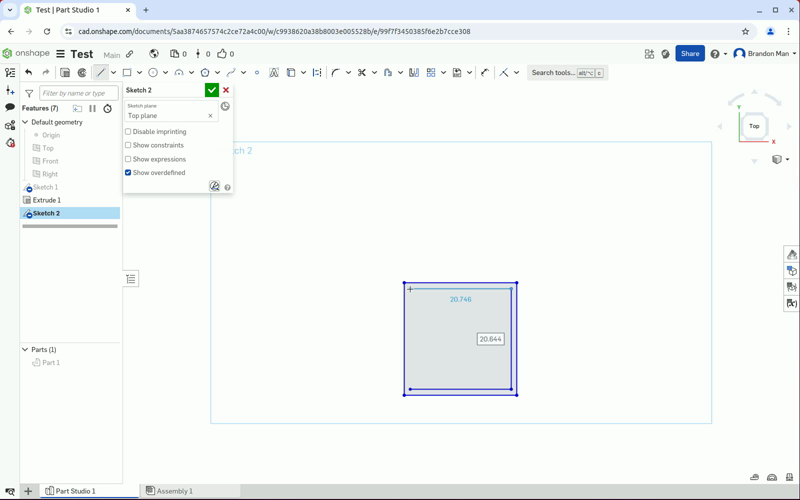
key_up(shift)
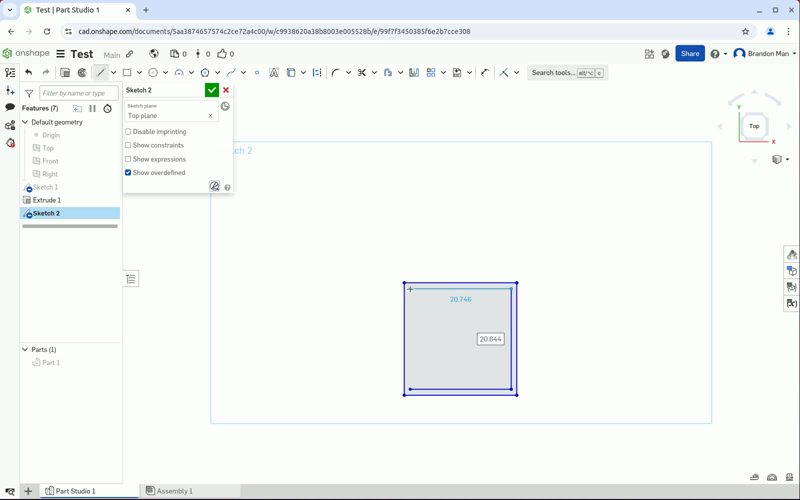
key_down(shift)
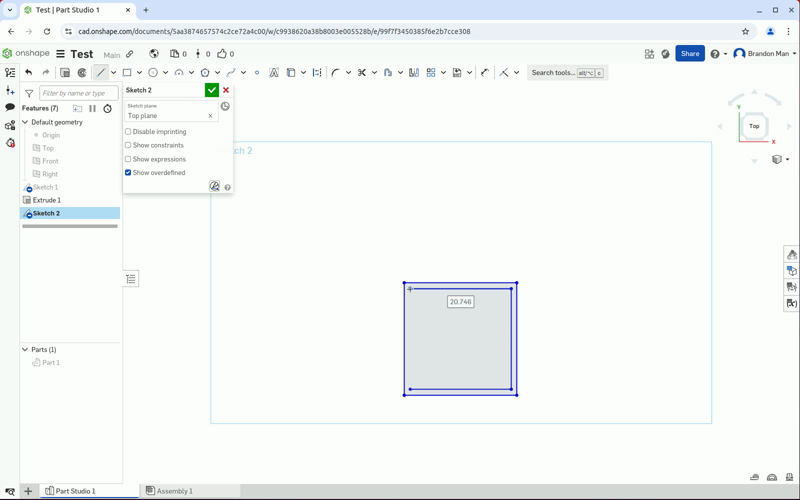
mouse_move(410, 389)
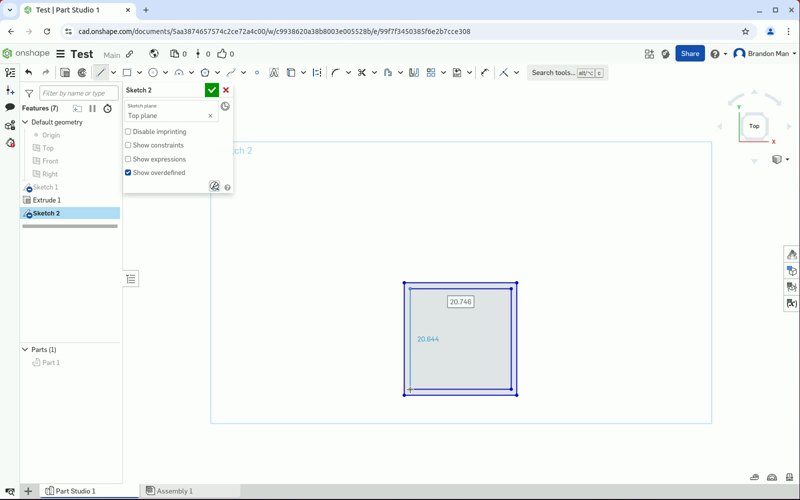
key_up(shift)
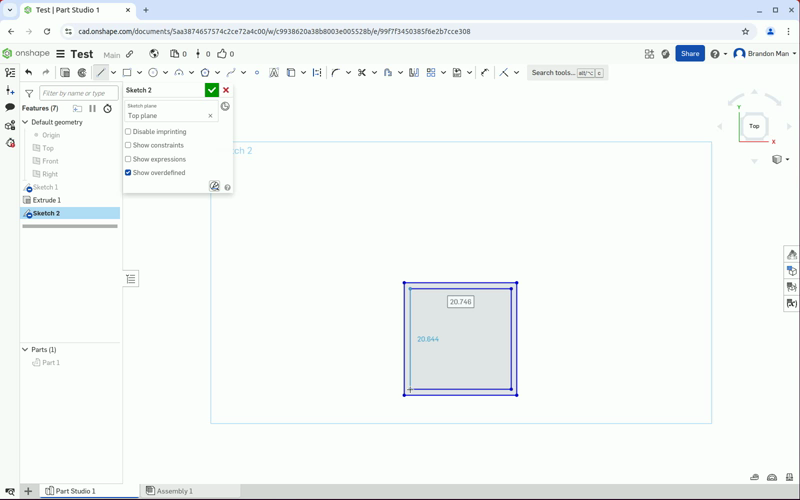
click(410, 389)
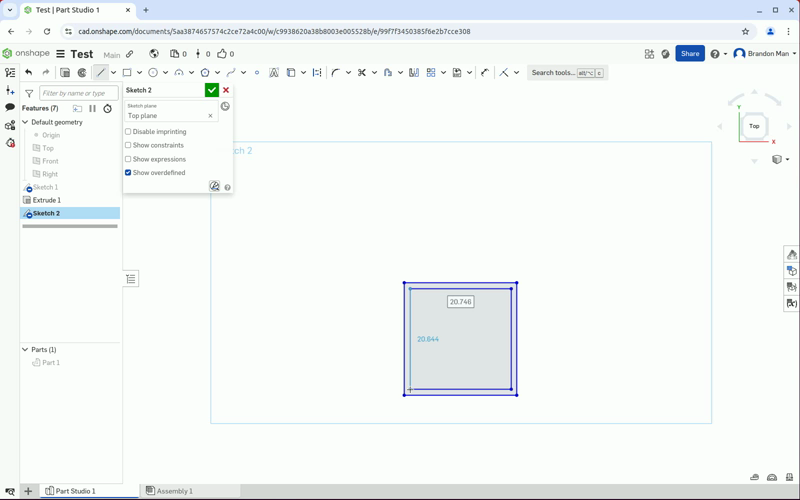
key(esc)
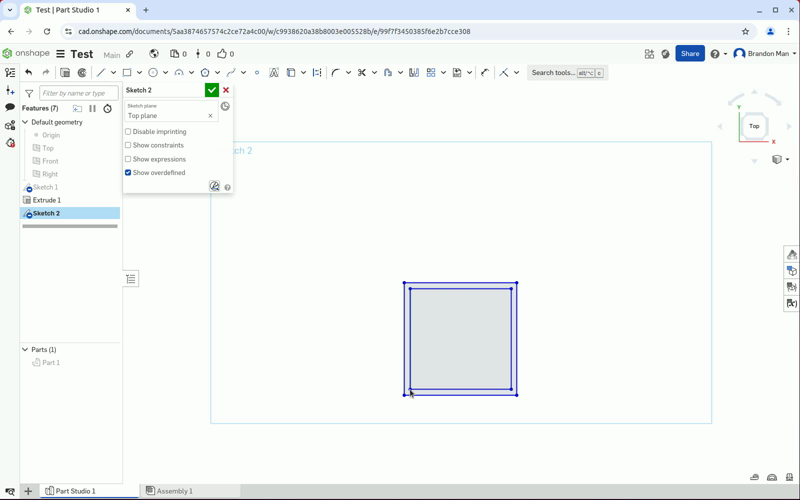
mouse_move(493, 391)
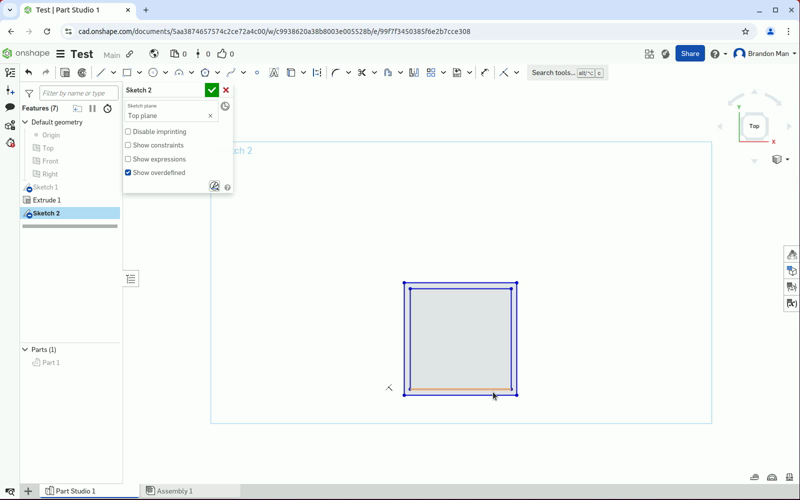
click(493, 391)
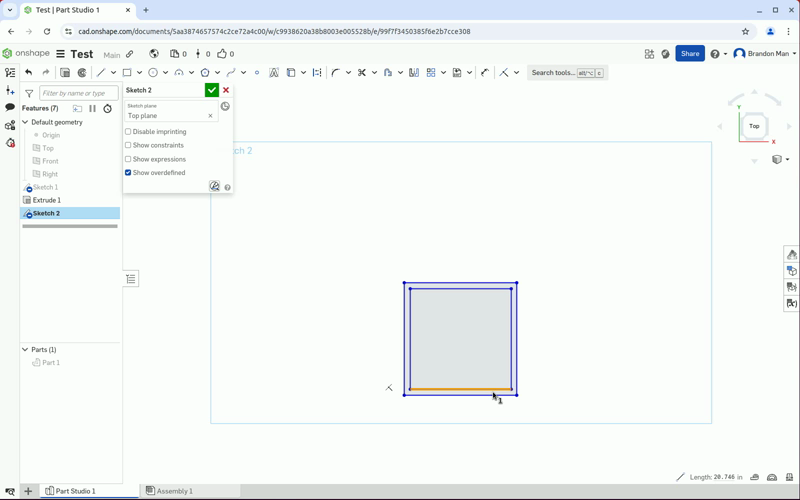
mouse_move(73, 352)
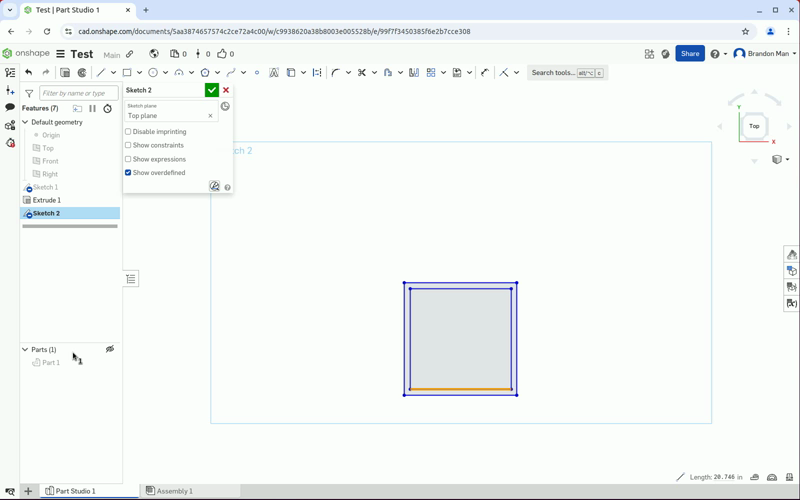
key(shift+y)
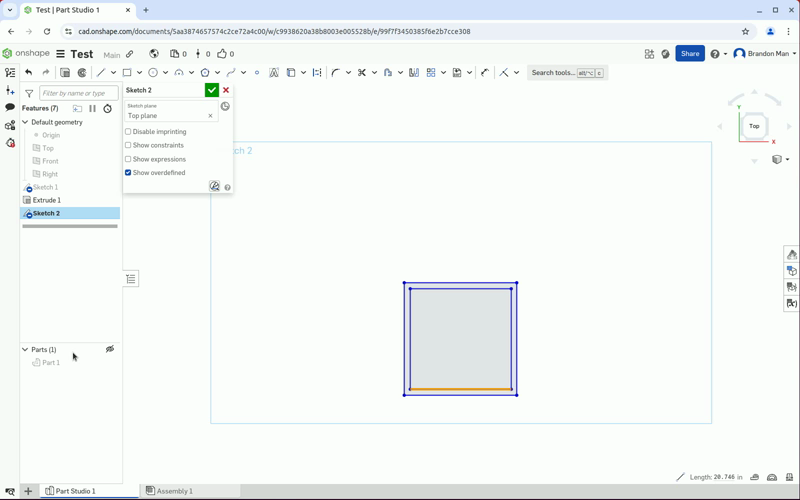
key(shift+e)
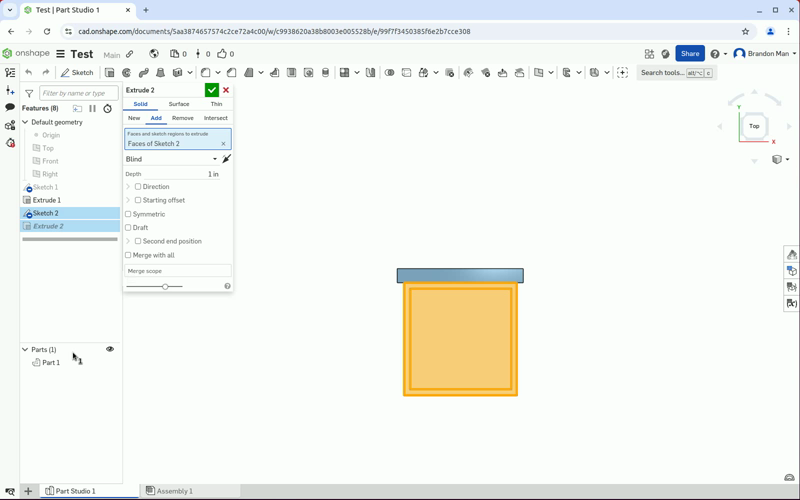
mouse_move(143, 106)
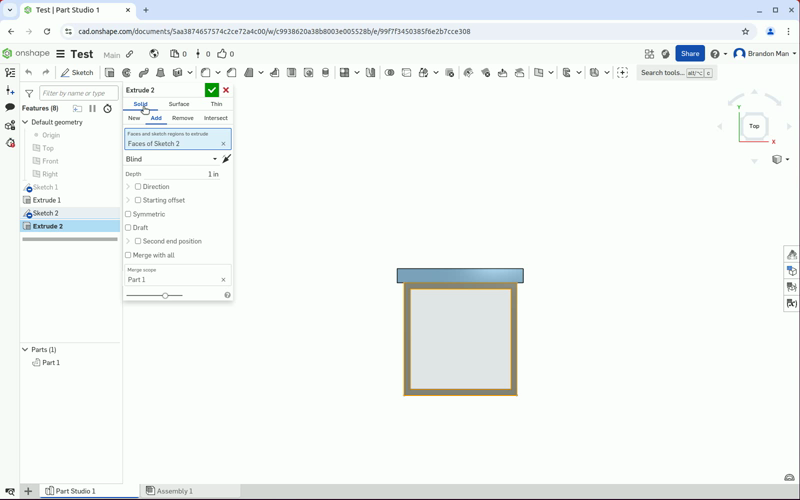
click(143, 106)
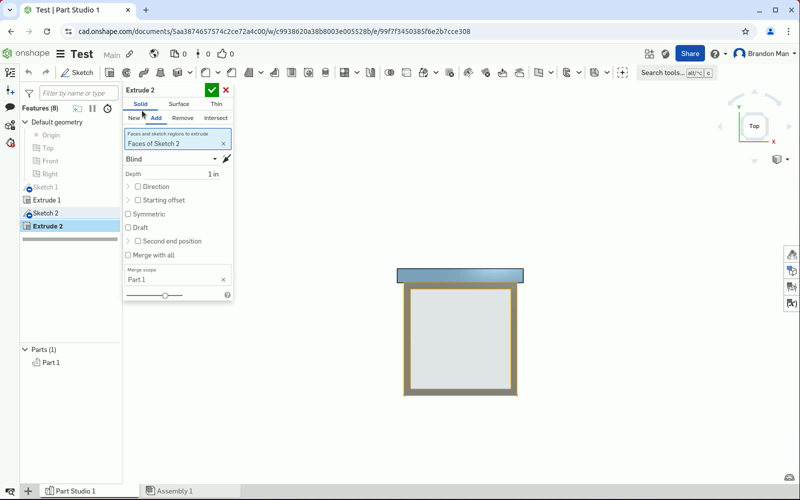
mouse_move(137, 120)
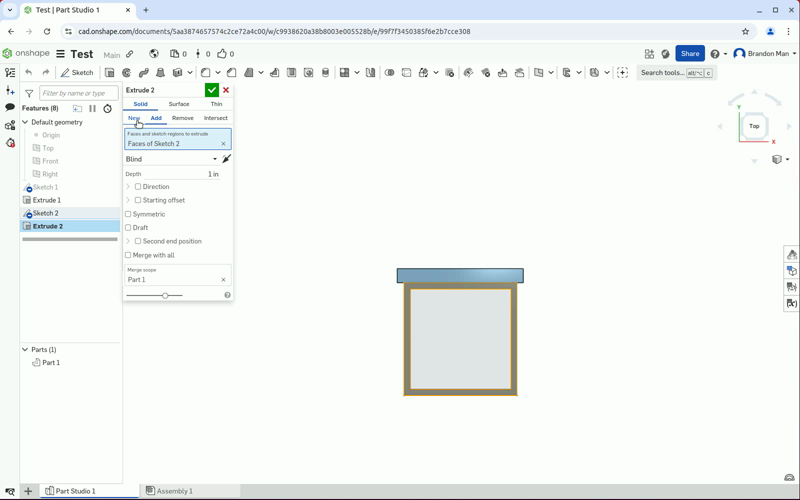
click(137, 120)
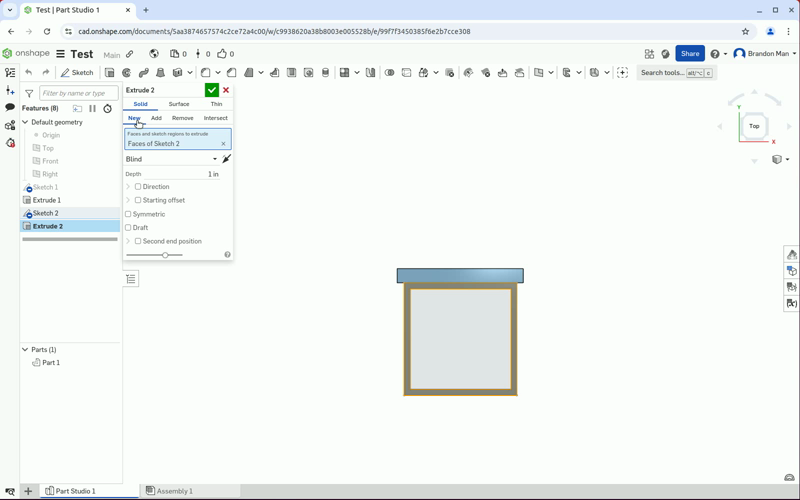
key(tab, 4)
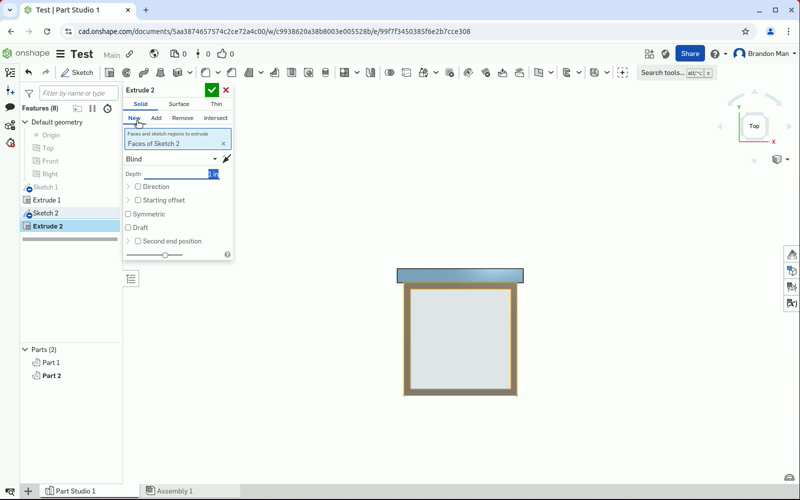
text(34.662)
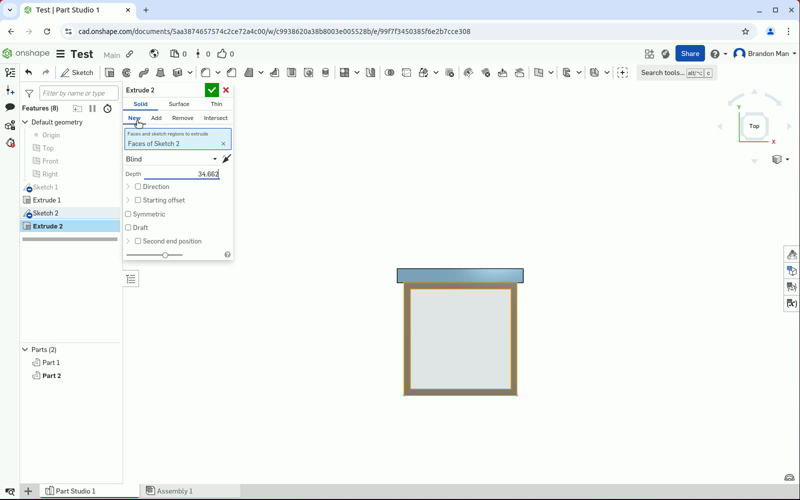
key(tab, 3)
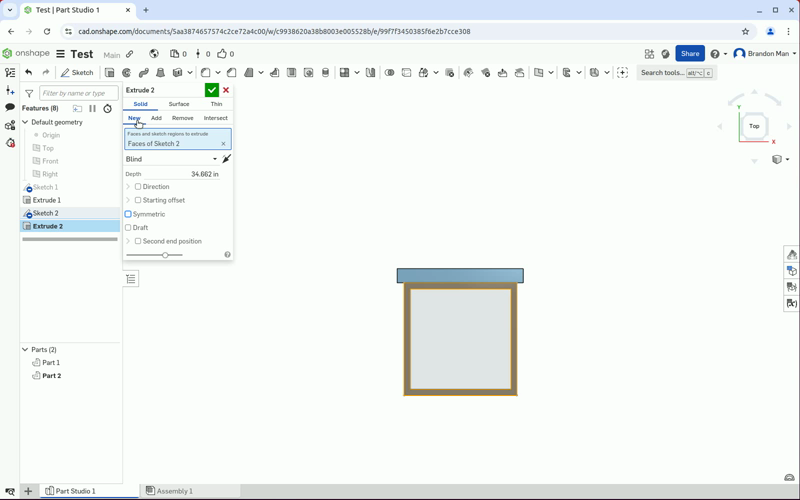
key(space)
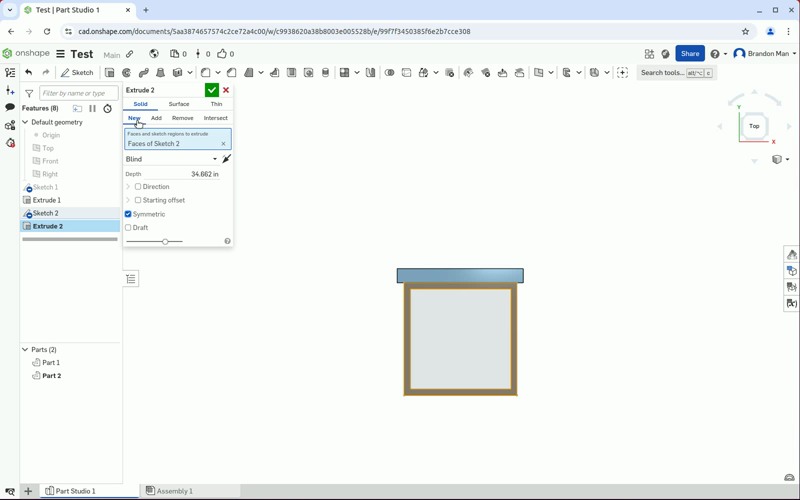
key(enter)
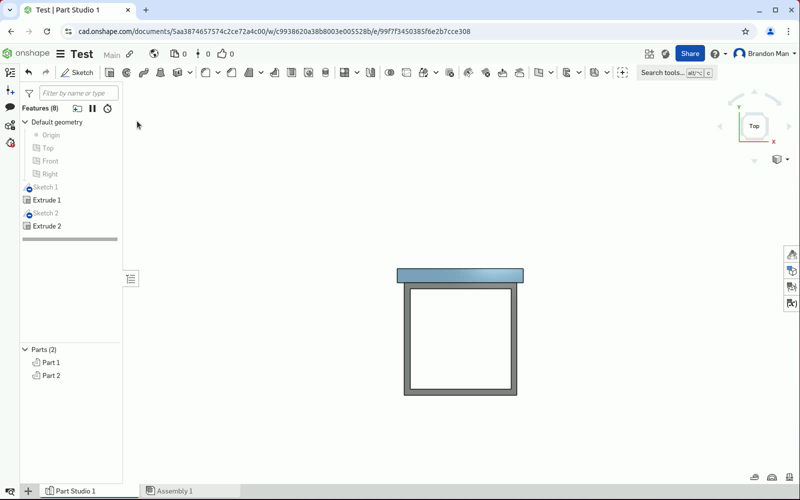
key(shift+h)
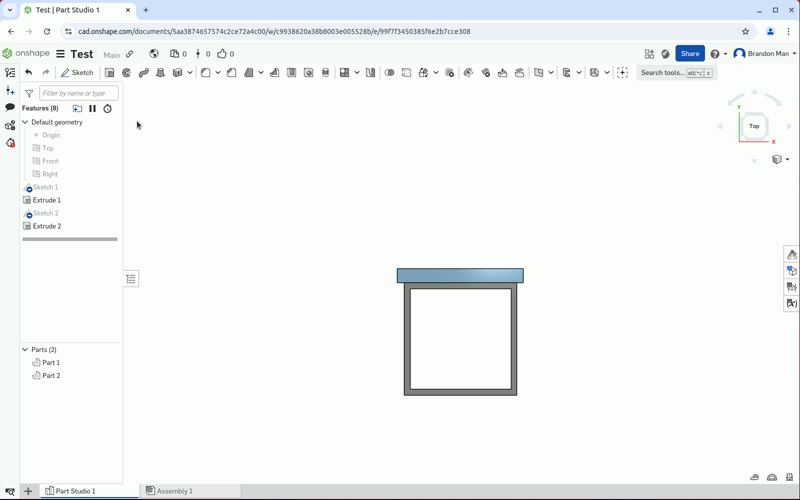
key(shift+h)
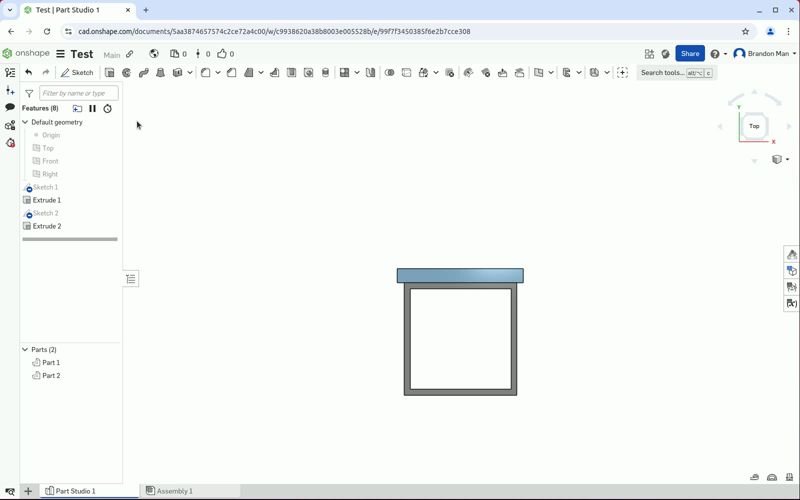
mouse_move(73, 189)
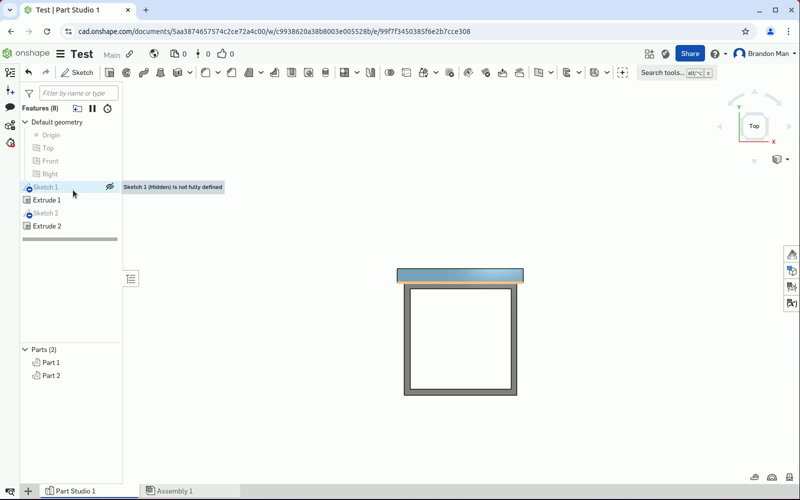
click(73, 189)
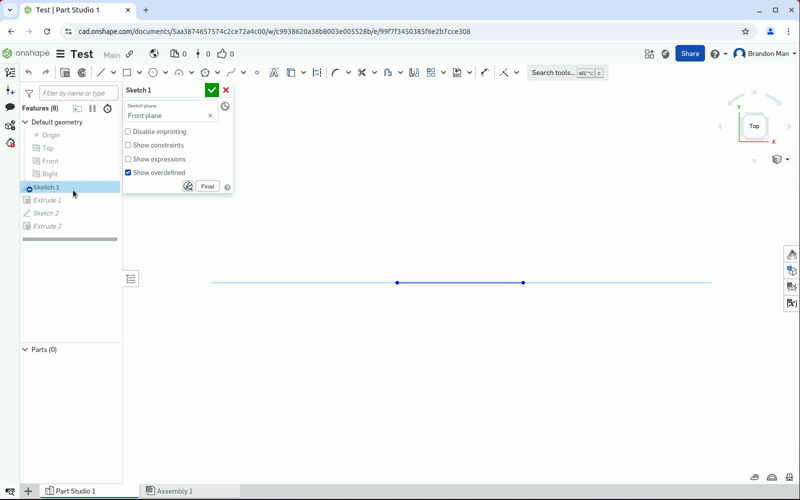
mouse_move(229, 92)
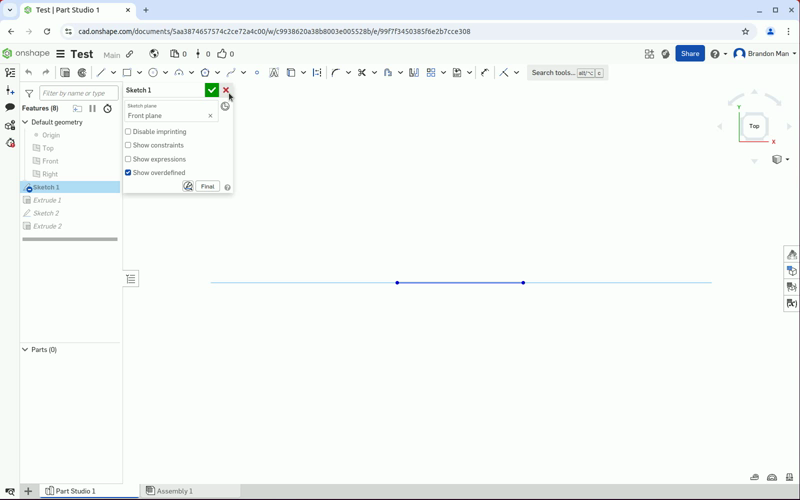
click(229, 92)
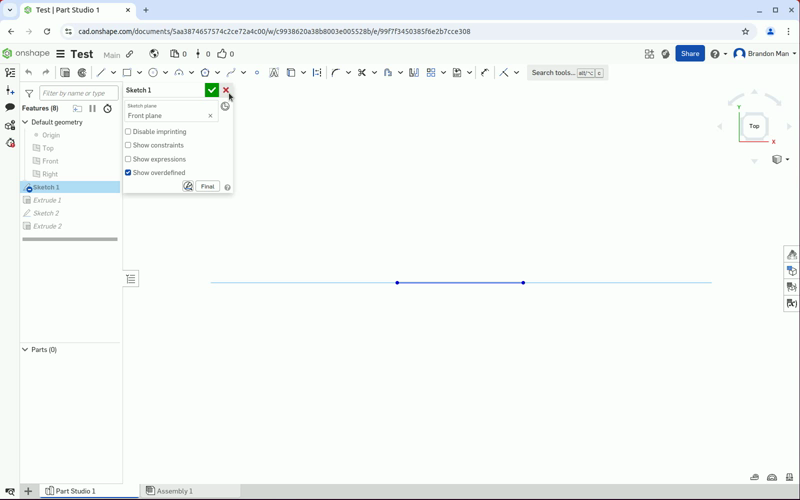
key(shift+s)
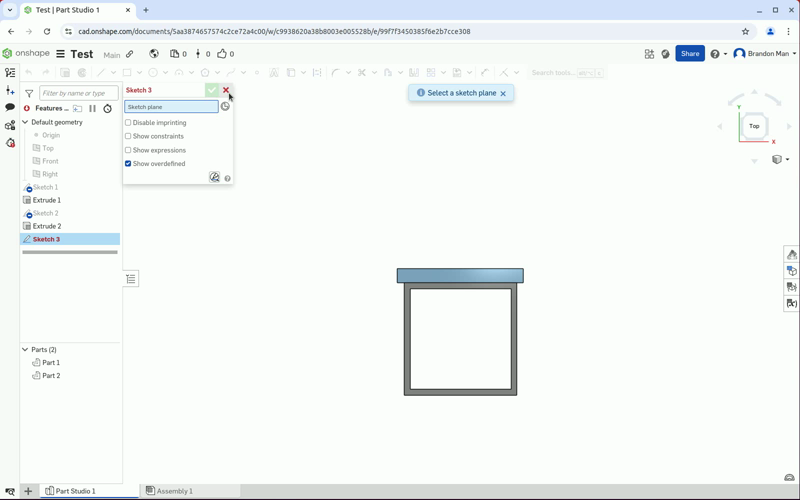
mouse_move(73, 150)
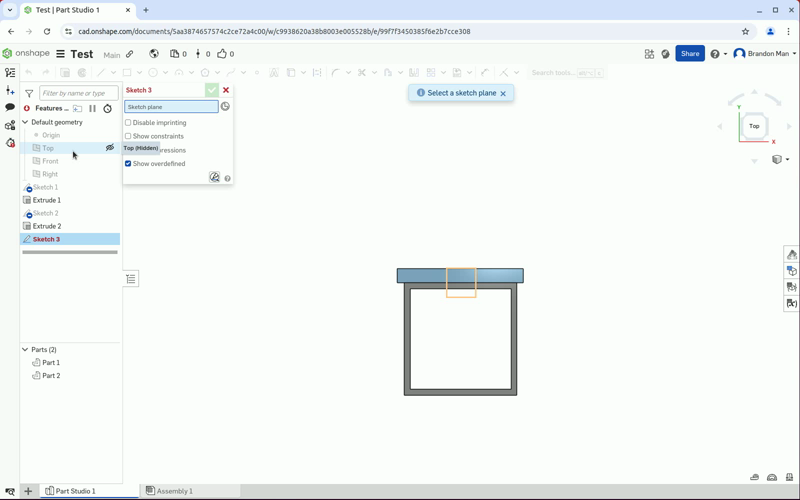
click(73, 150)
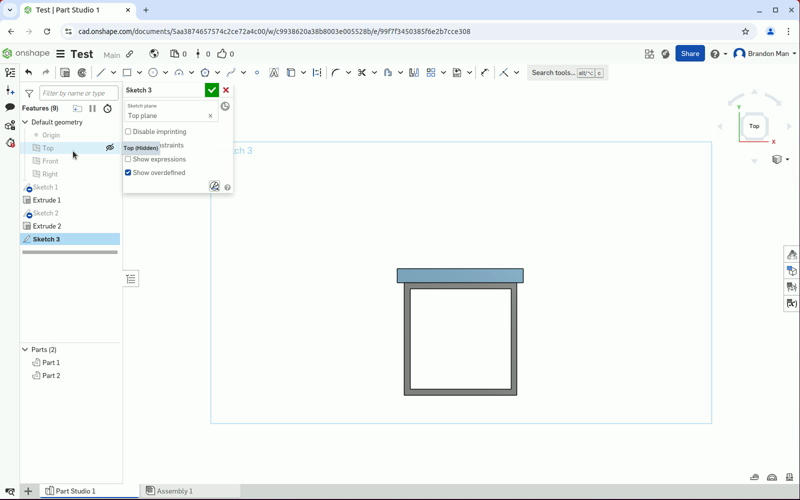
mouse_move(73, 352)
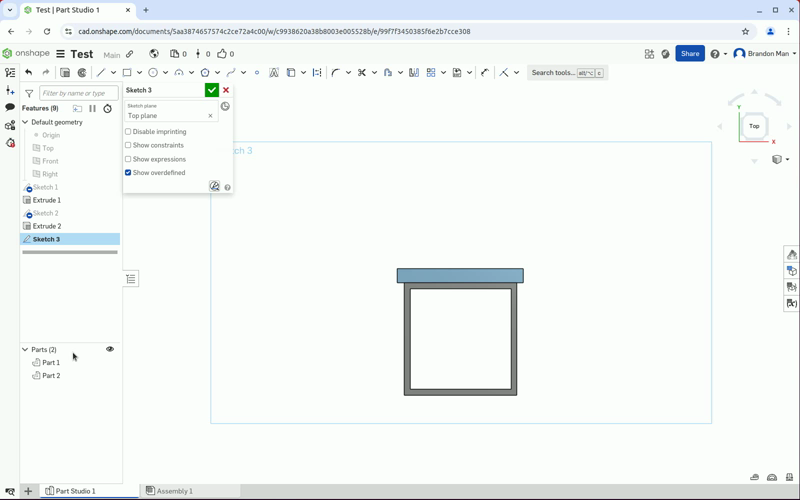
key(y)
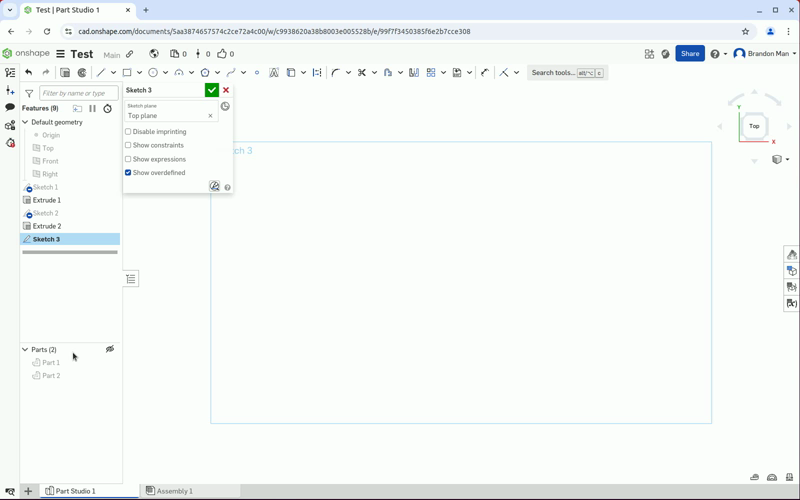
key(l)
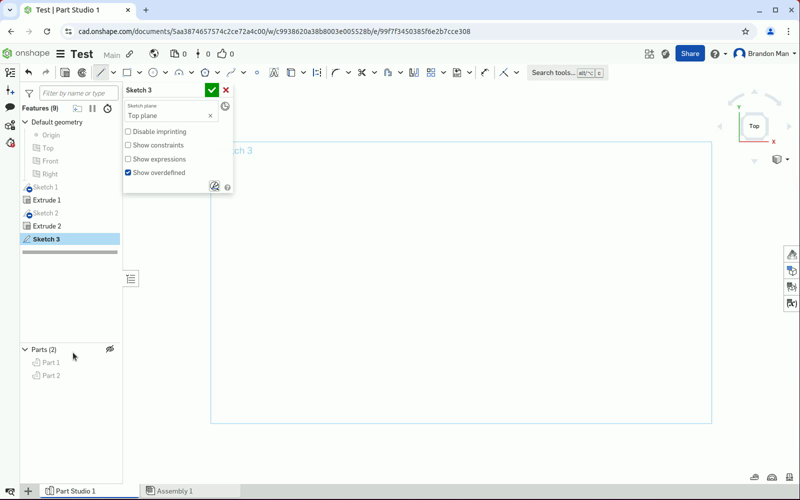
key_down(shift)
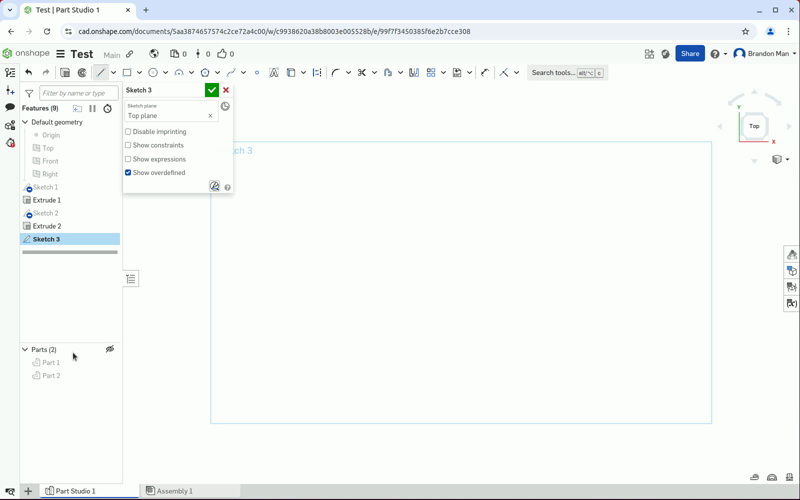
mouse_move(404, 395)
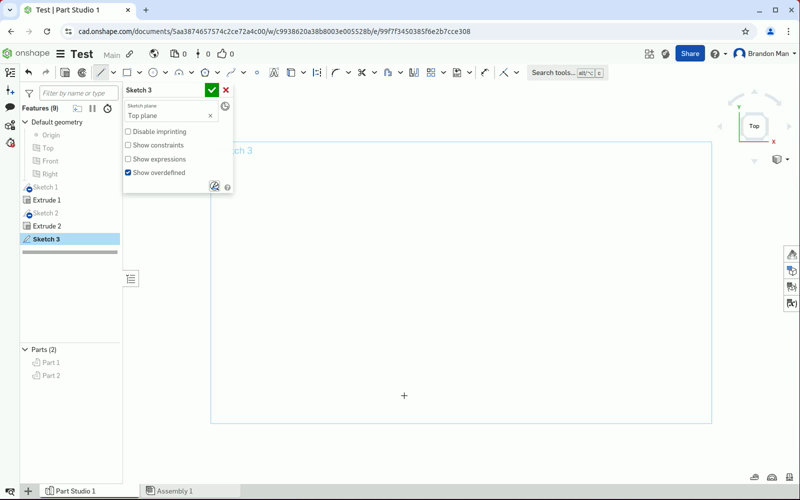
click(404, 395)
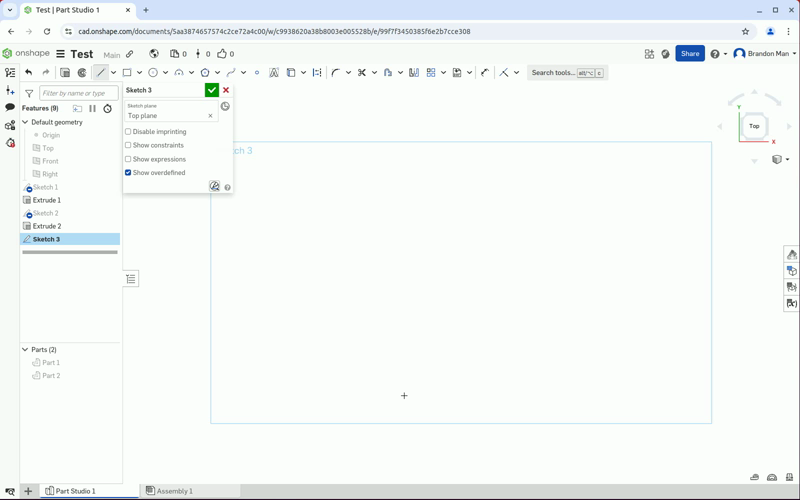
key_up(shift)
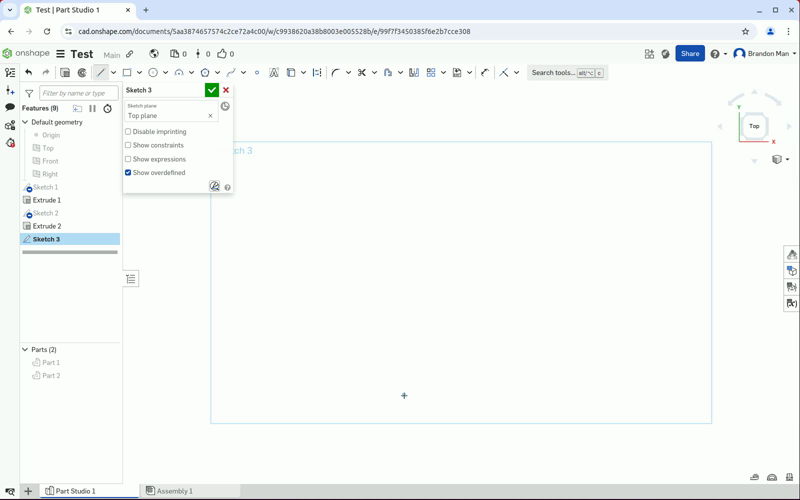
key_down(shift)
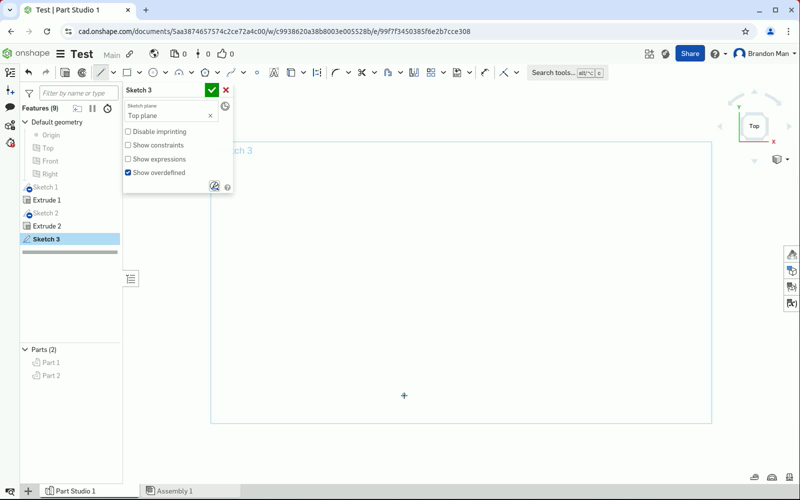
mouse_move(516, 395)
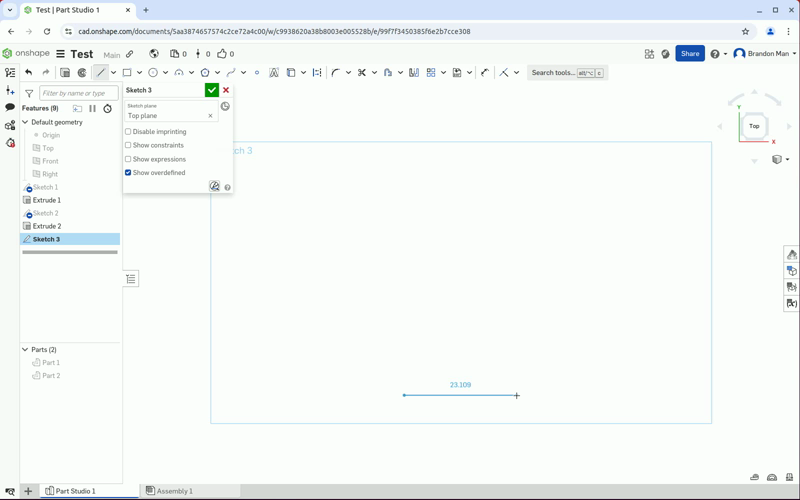
click(516, 395)
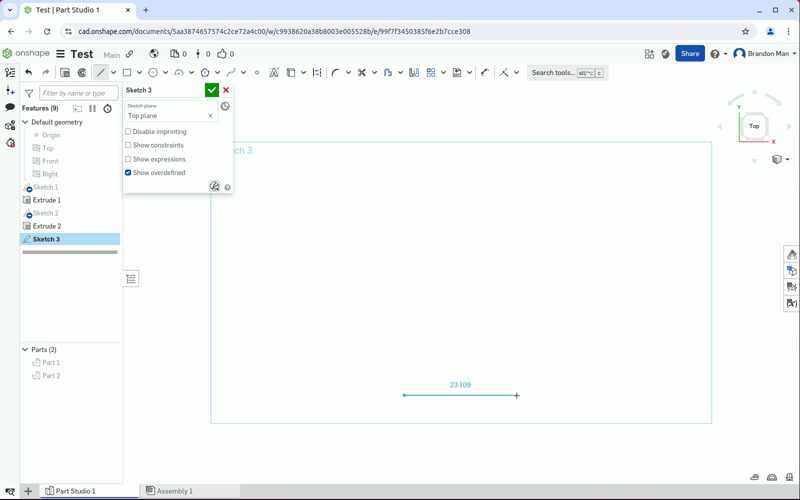
key_up(shift)
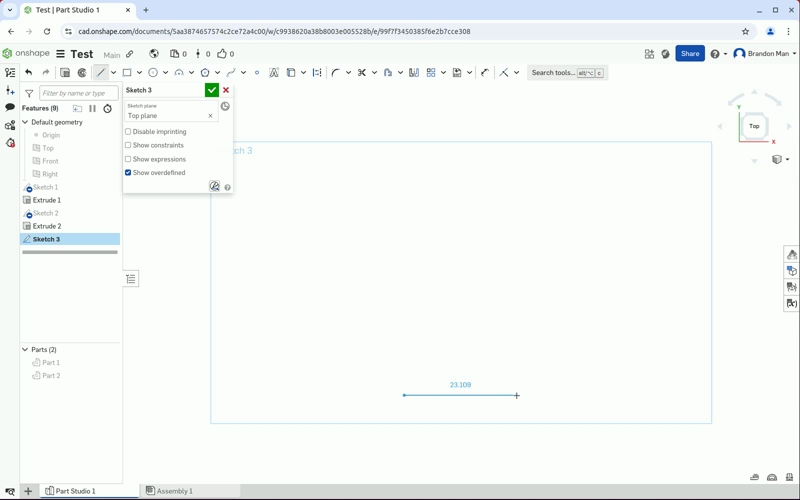
key_down(shift)
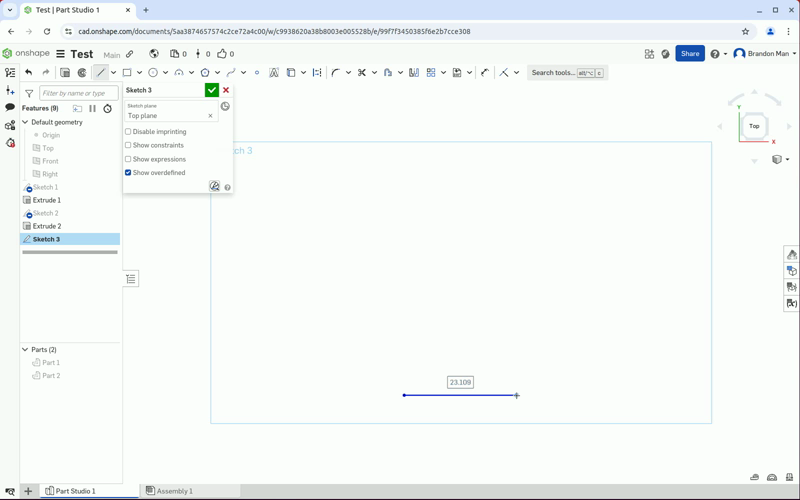
mouse_move(516, 282)
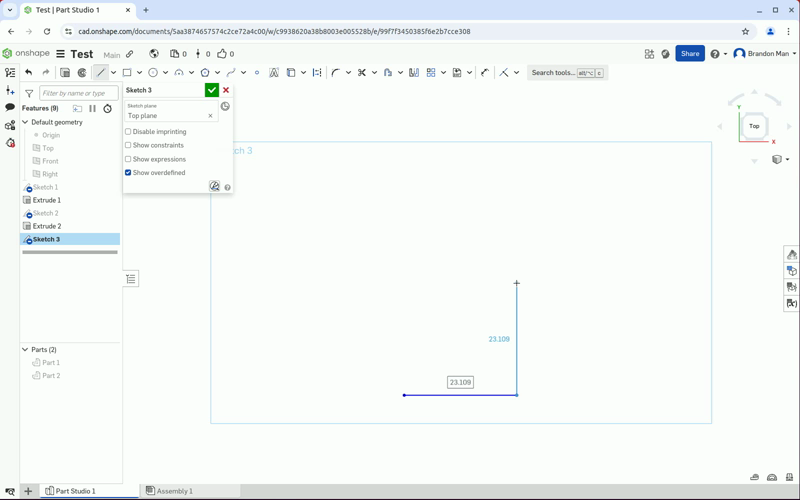
click(516, 282)
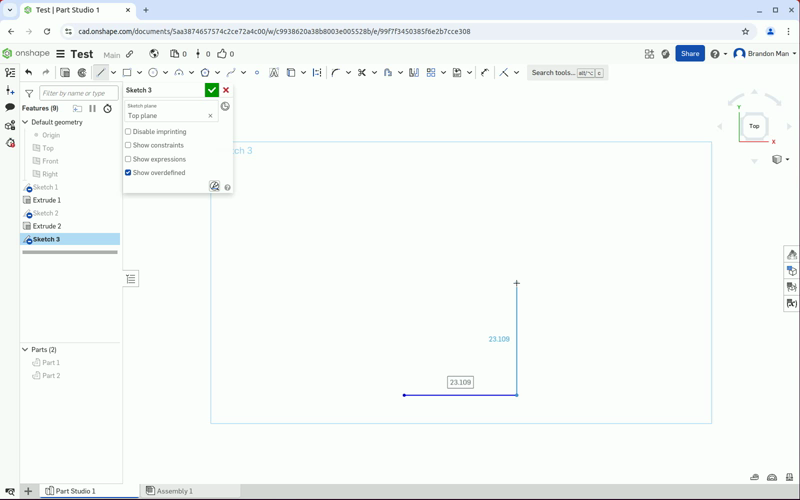
key_up(shift)
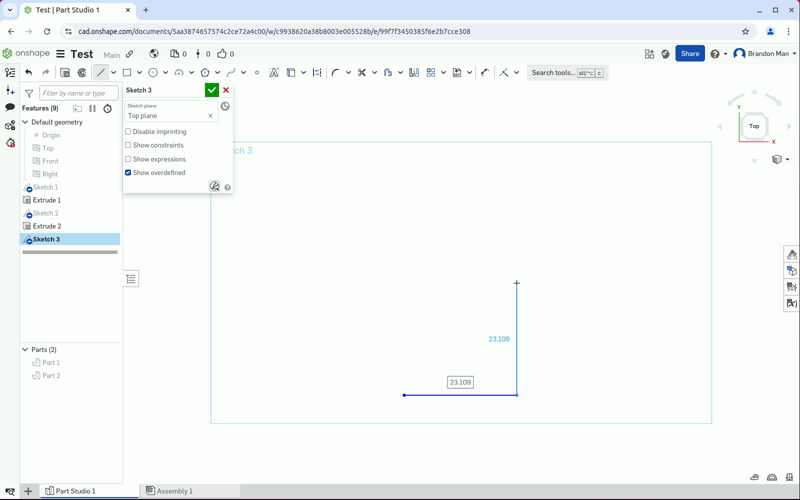
key_down(shift)
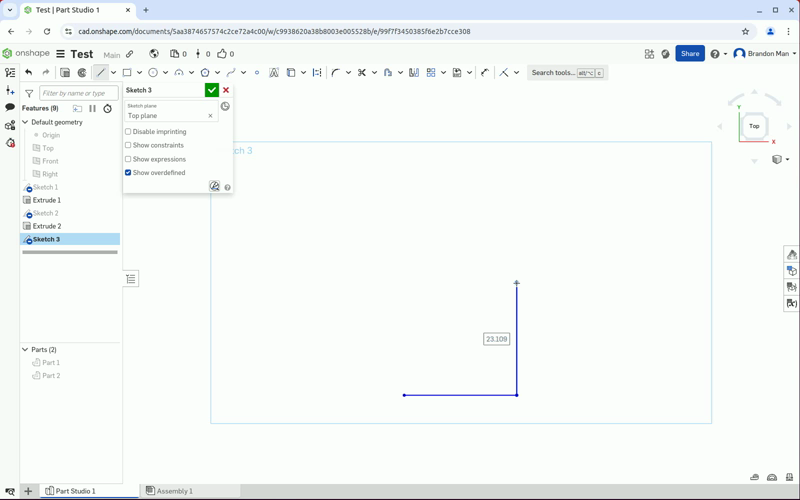
mouse_move(404, 282)
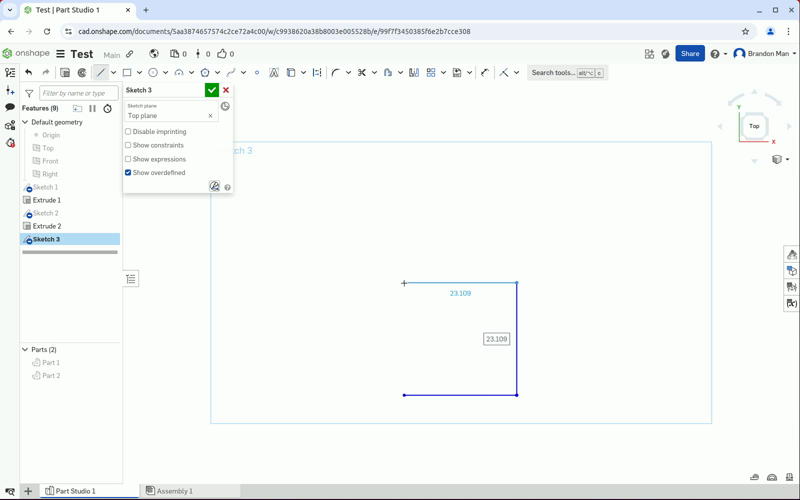
click(404, 282)
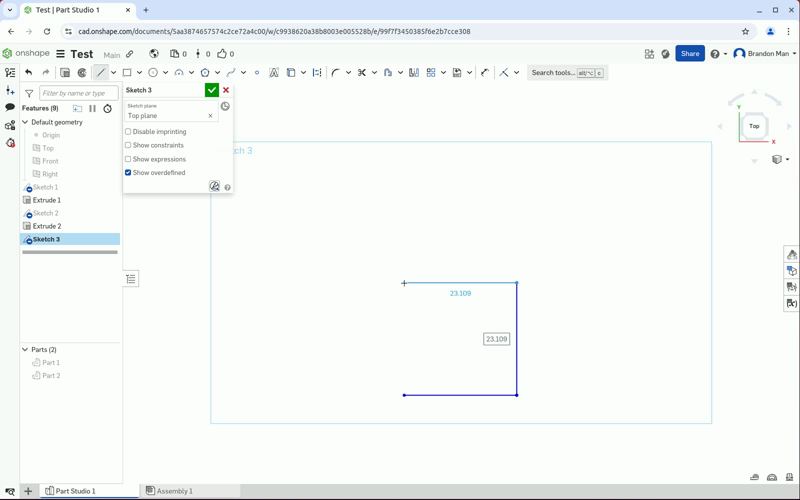
key_up(shift)
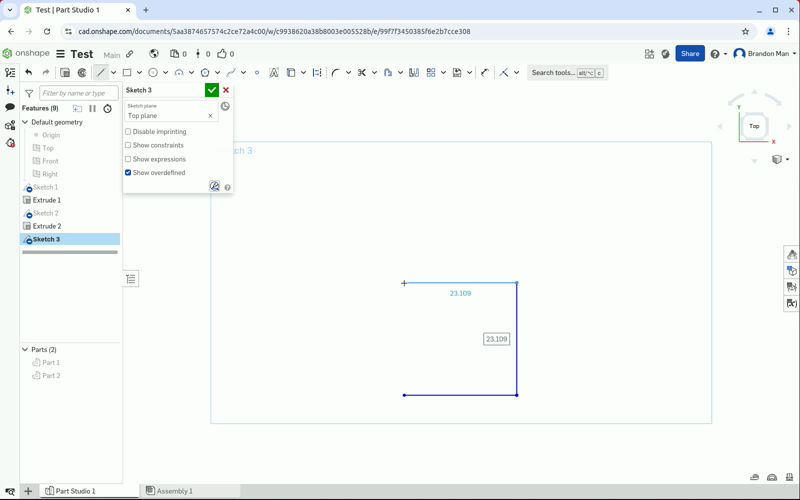
key_down(shift)
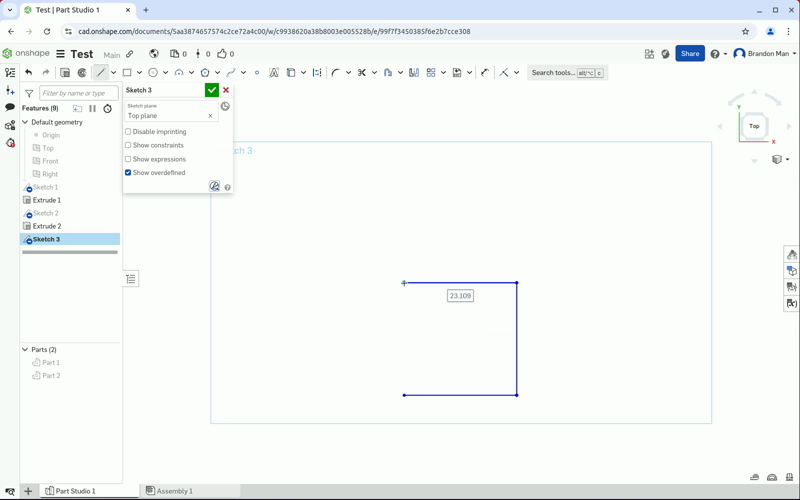
mouse_move(404, 395)
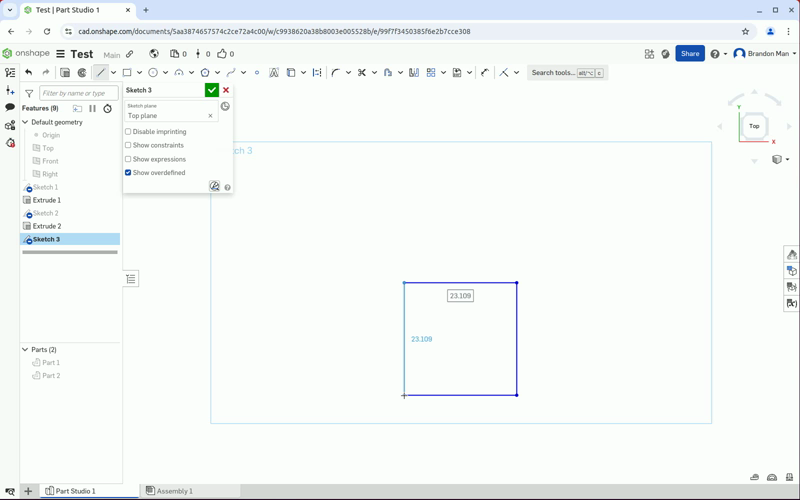
key_up(shift)
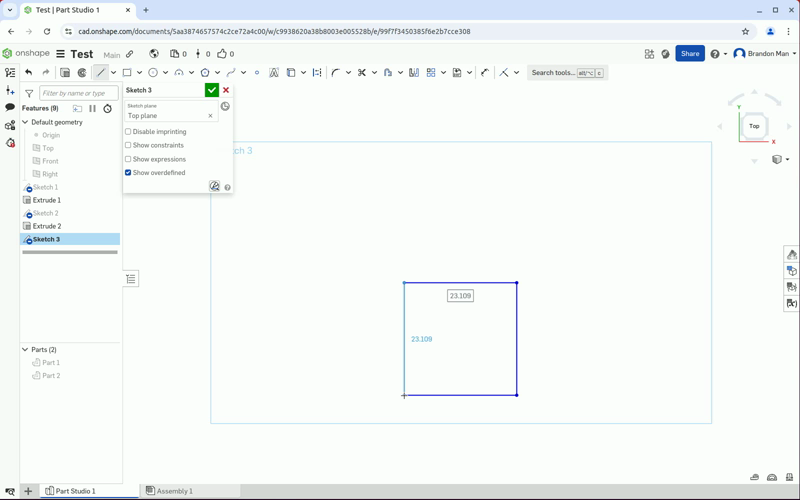
click(404, 395)
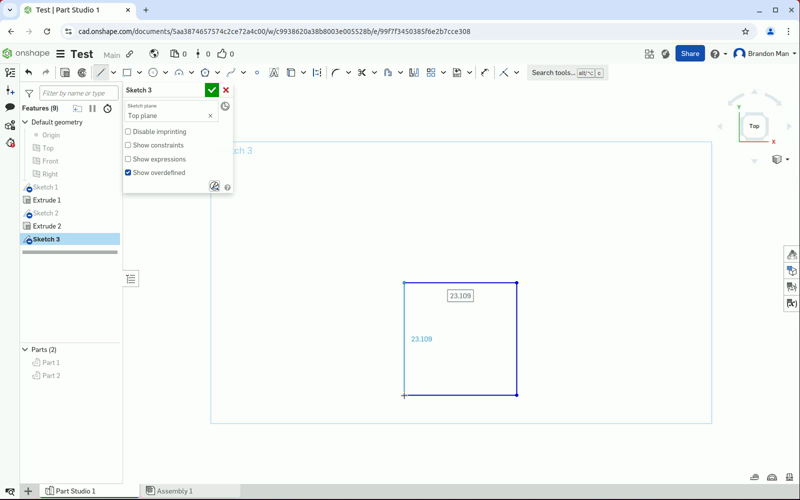
key(esc)
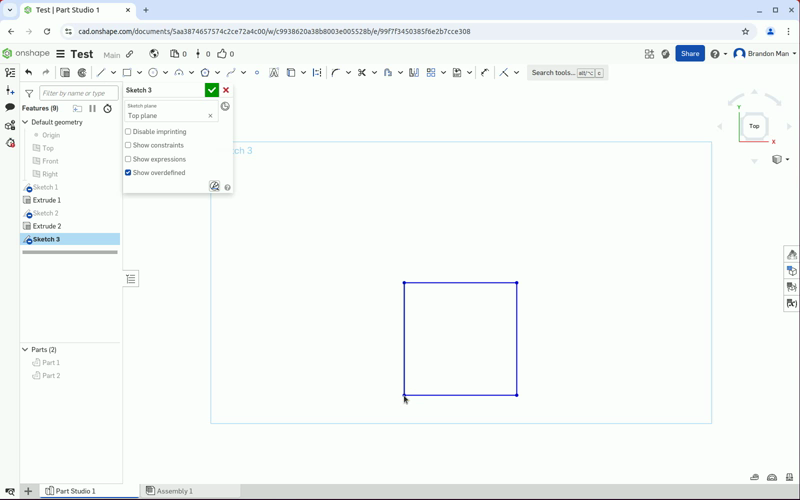
key(l)
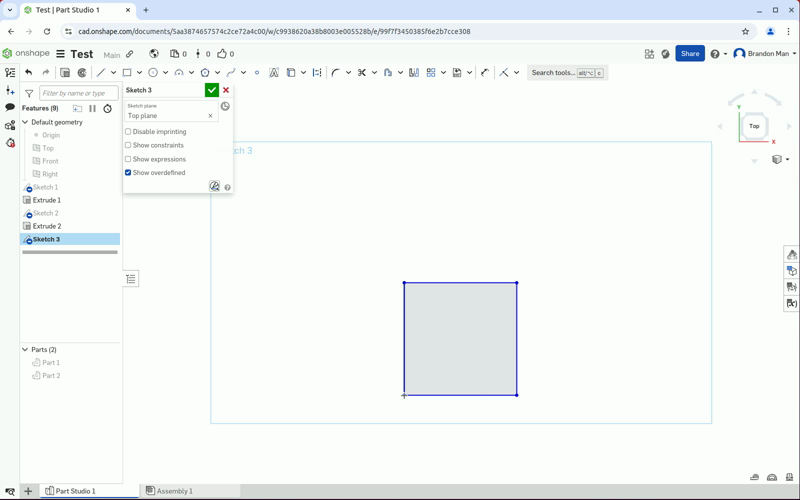
key_down(shift)
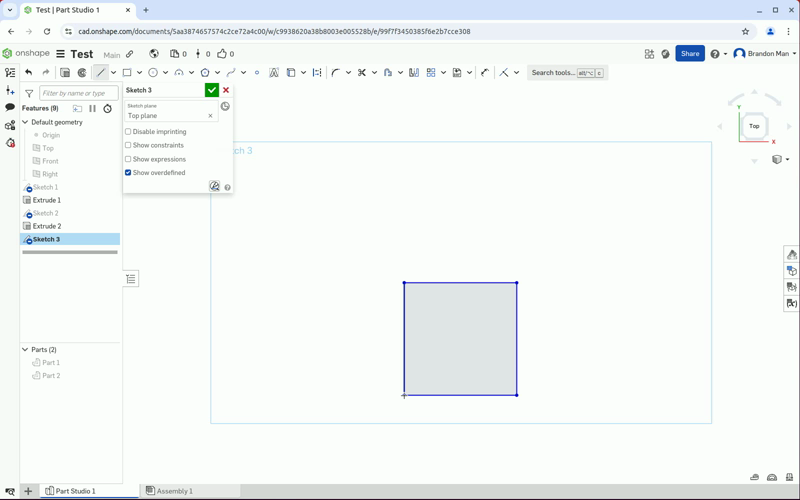
mouse_move(410, 389)
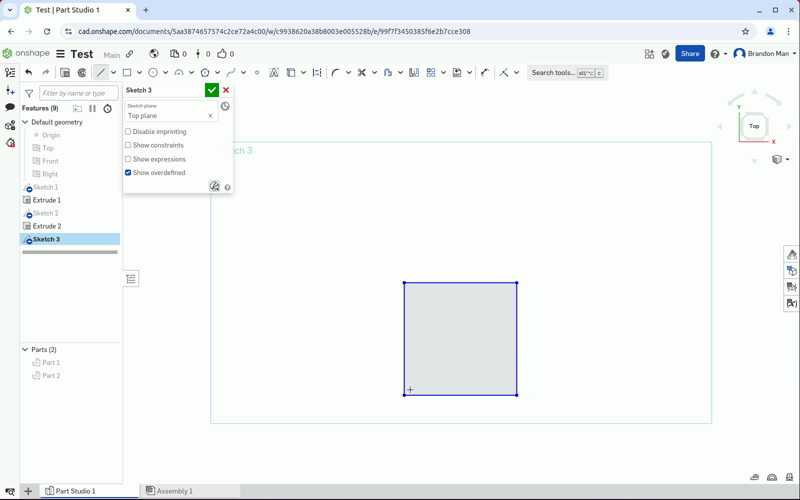
click(410, 389)
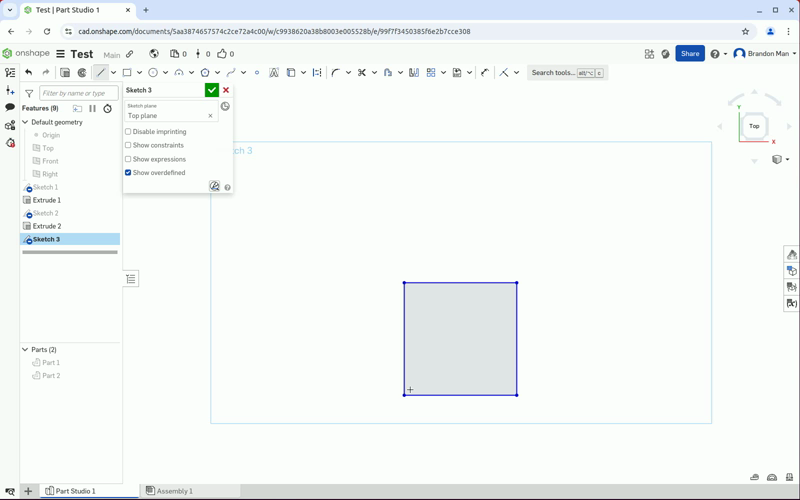
key_up(shift)
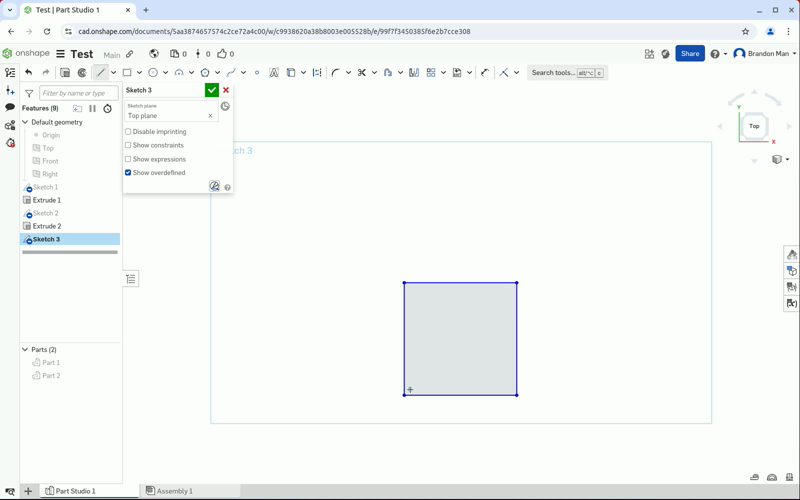
key_down(shift)
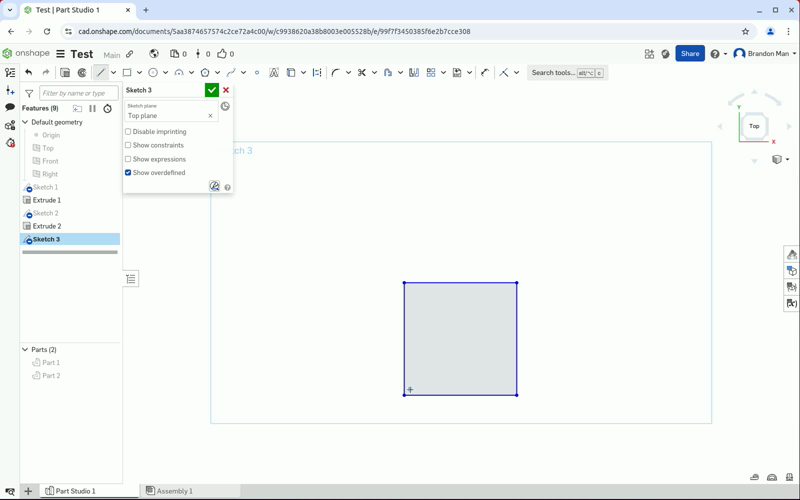
mouse_move(511, 389)
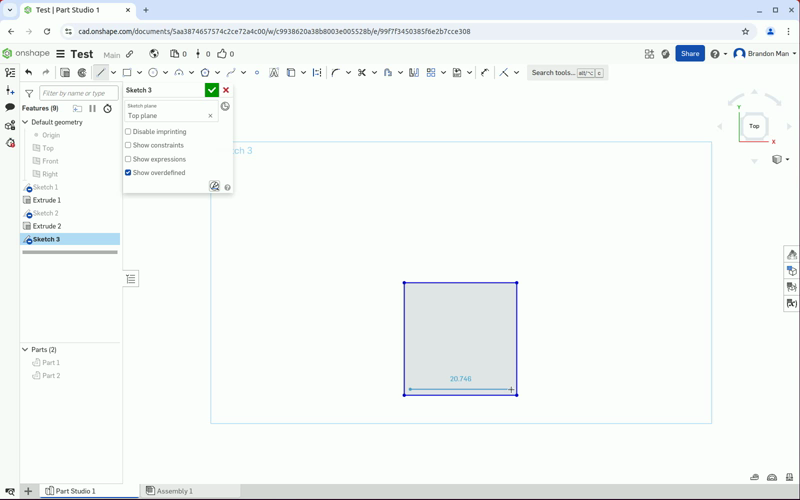
click(511, 389)
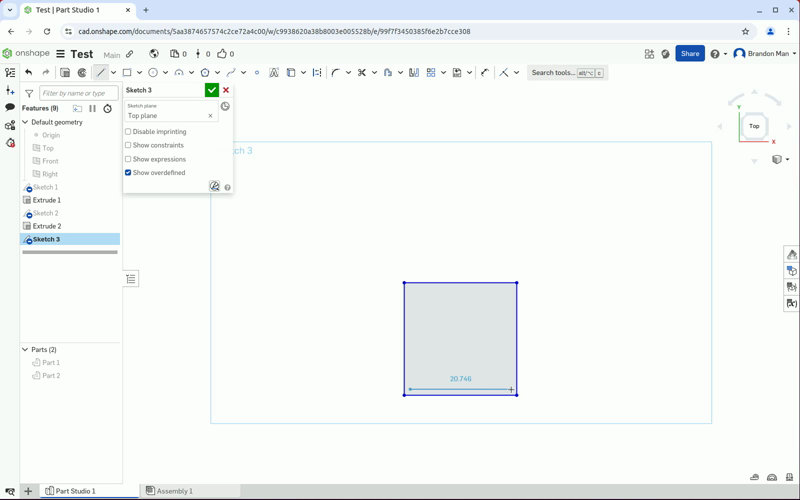
key_up(shift)
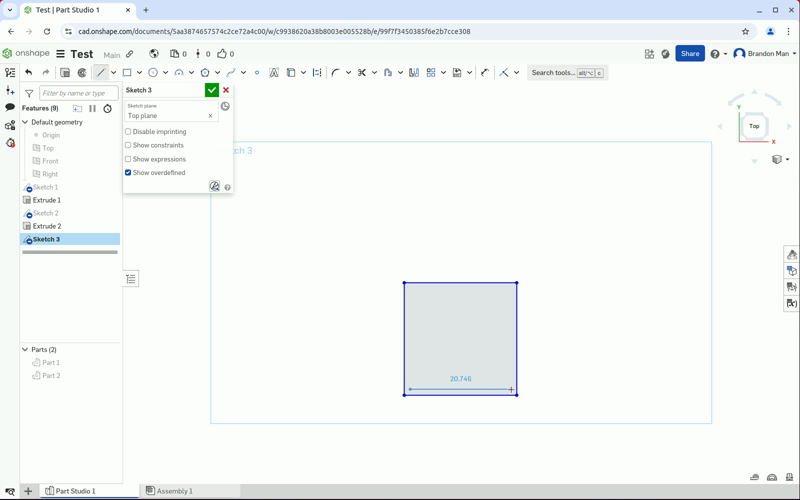
key_down(shift)
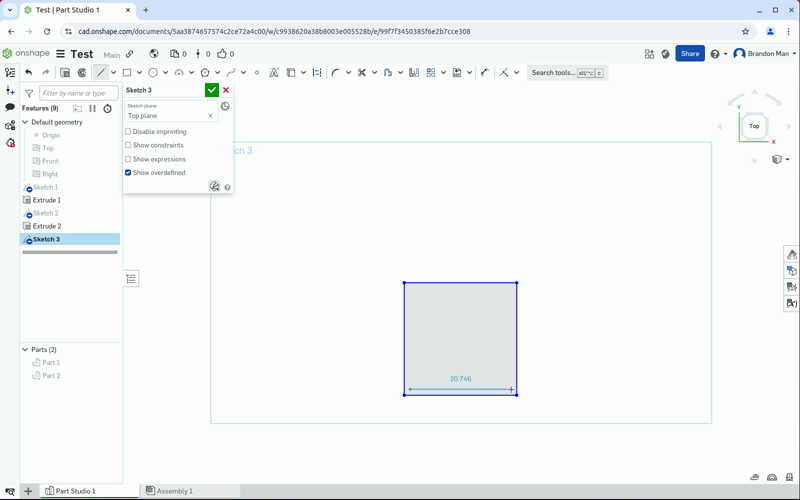
mouse_move(511, 288)
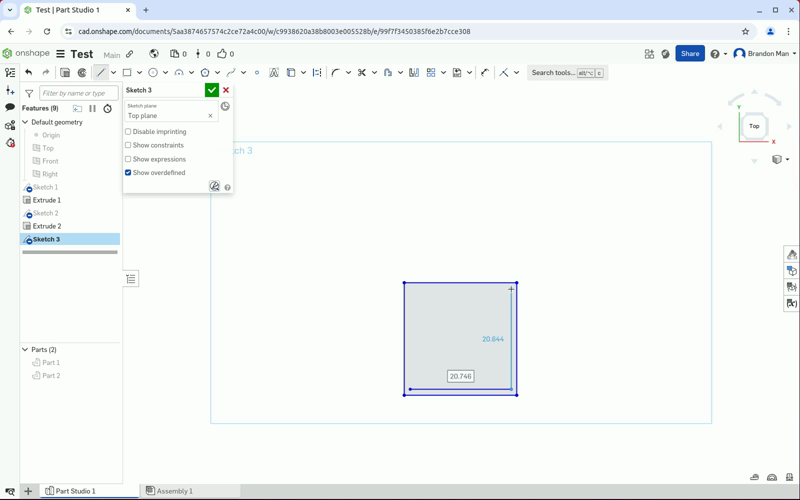
click(511, 288)
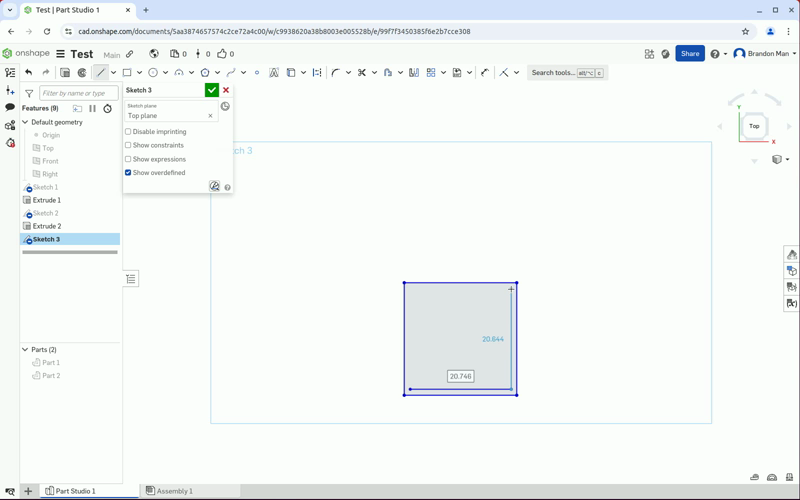
key_up(shift)
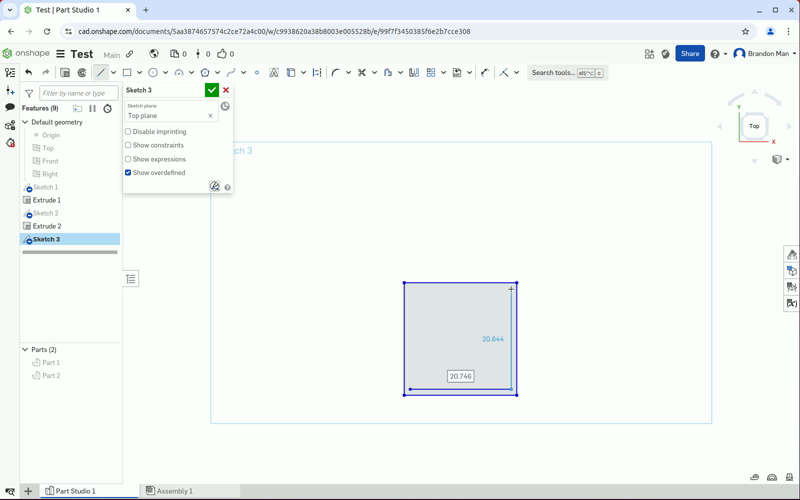
key_down(shift)
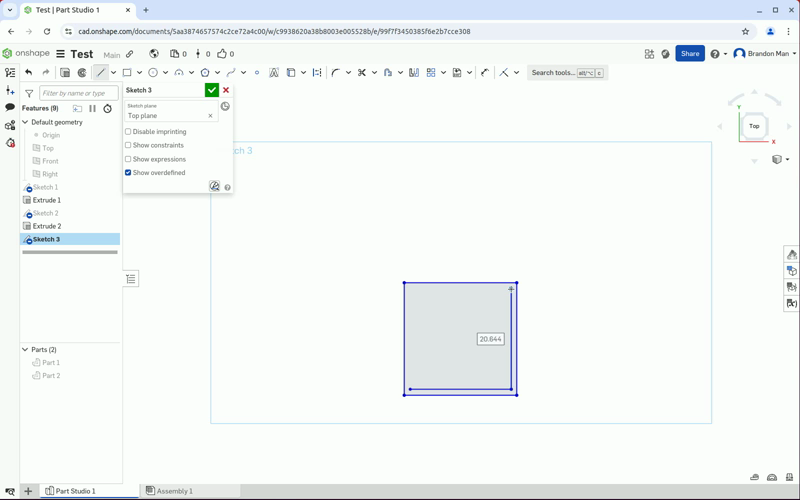
mouse_move(410, 288)
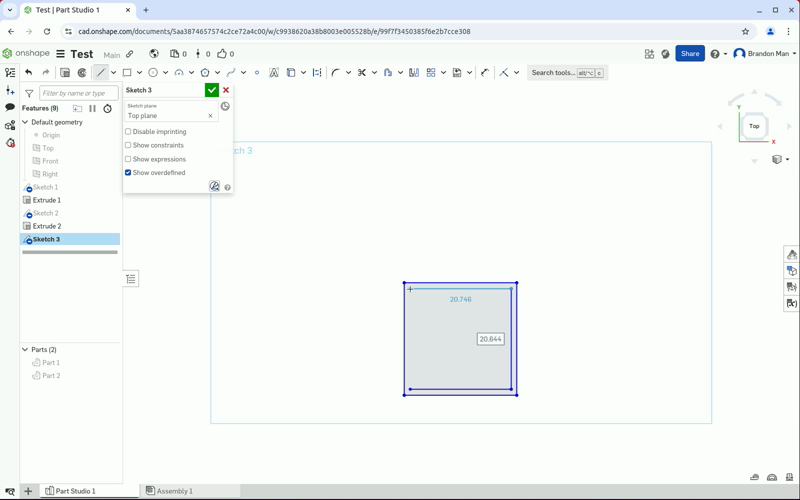
click(410, 288)
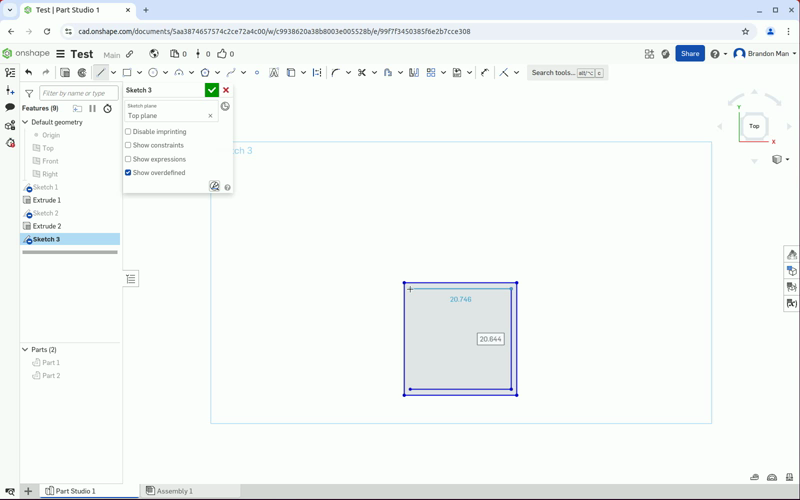
key_up(shift)
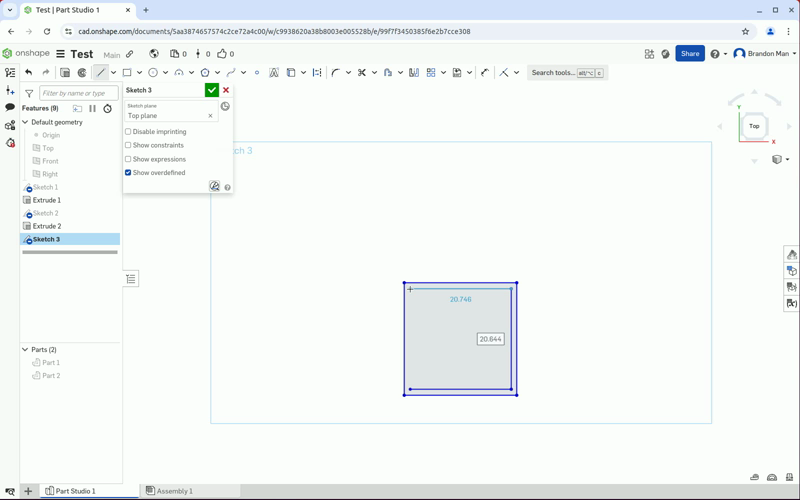
key_down(shift)
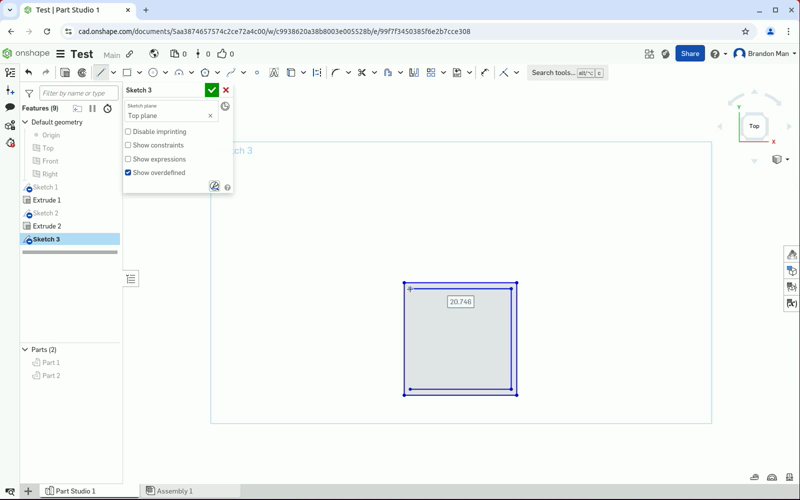
mouse_move(410, 389)
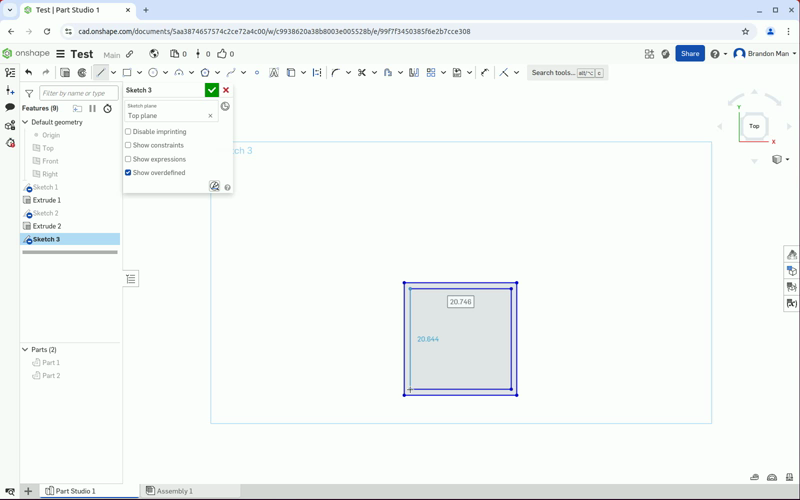
key_up(shift)
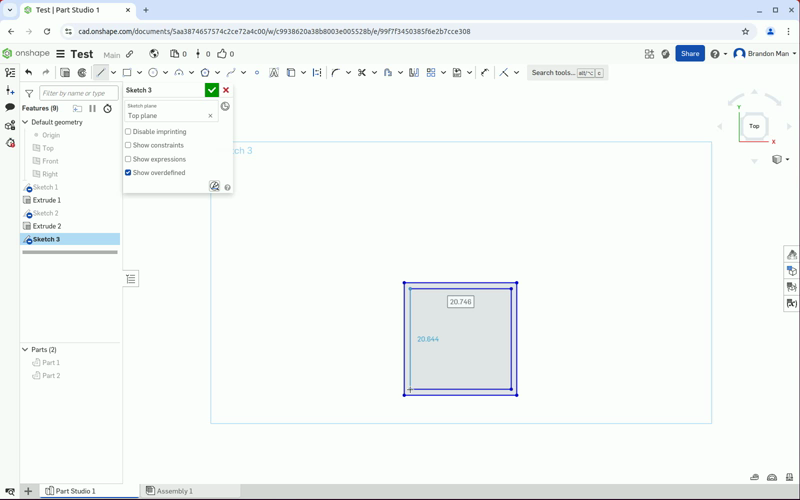
click(410, 389)
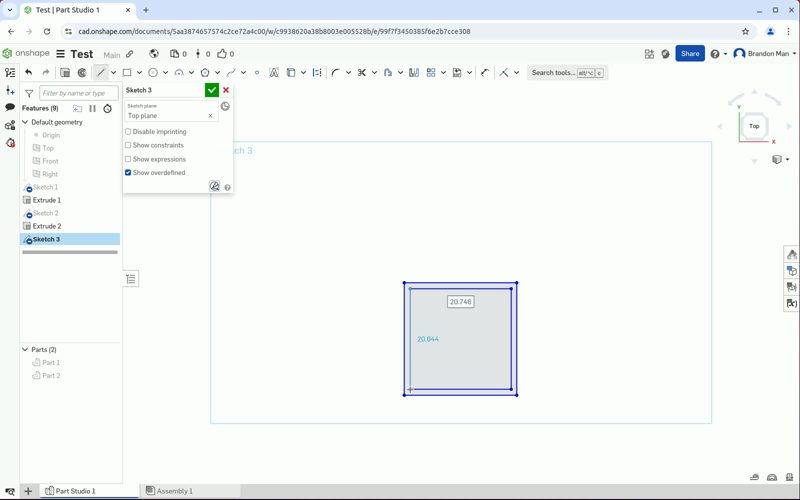
key(esc)
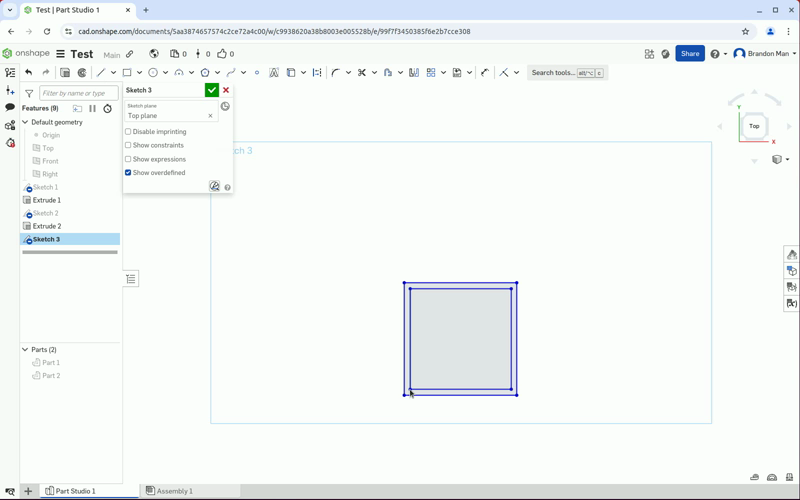
mouse_move(512, 285)
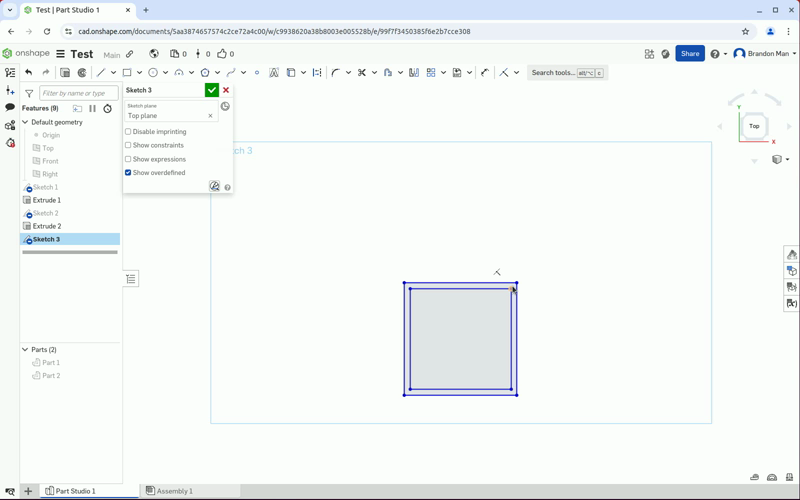
click(512, 285)
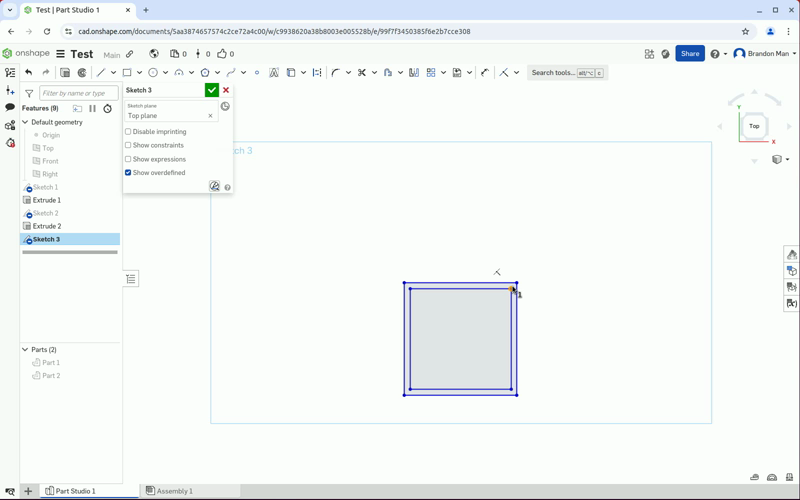
mouse_move(73, 352)
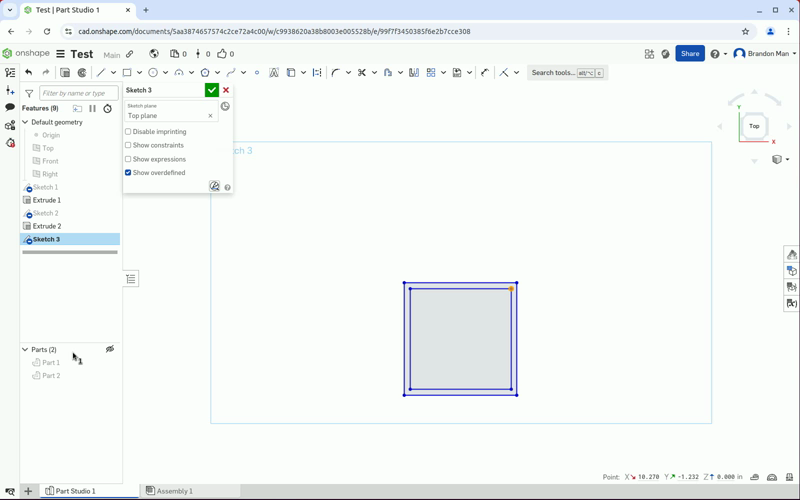
key(shift+y)
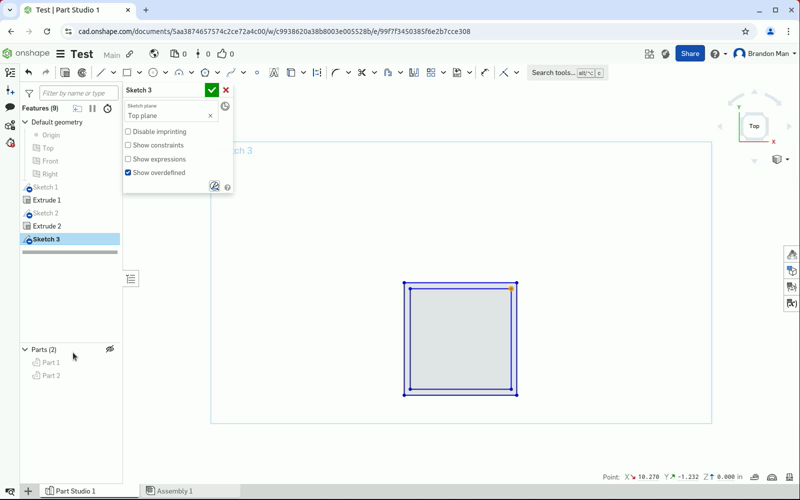
key(shift+e)
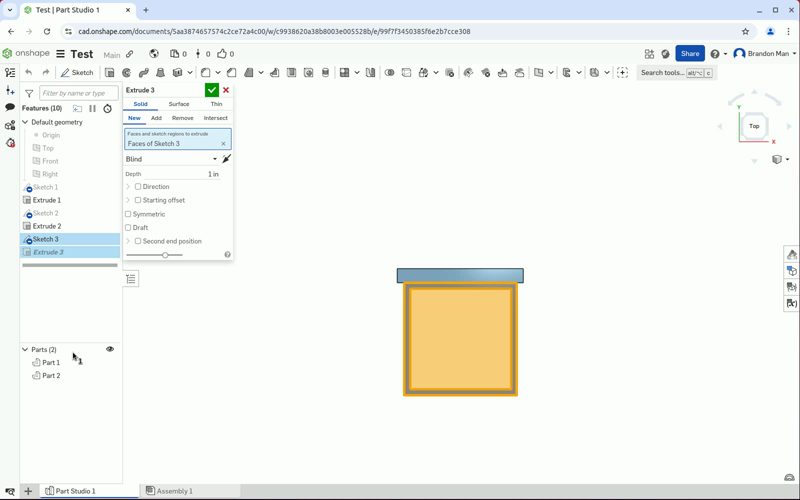
mouse_move(143, 106)
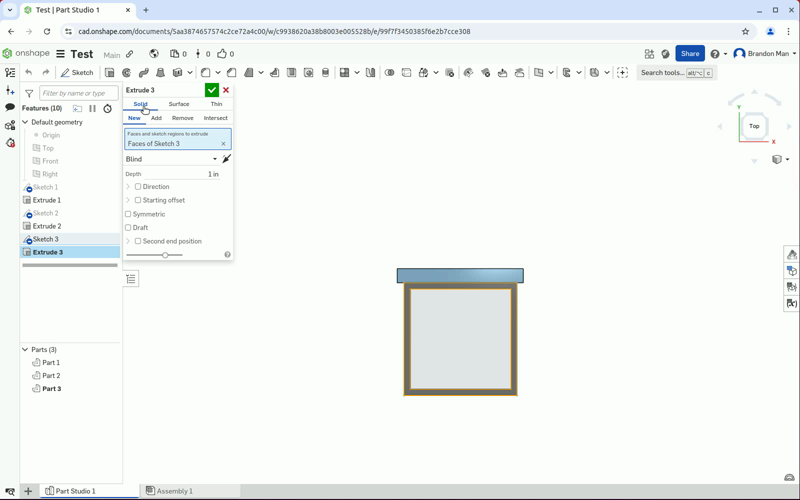
click(143, 106)
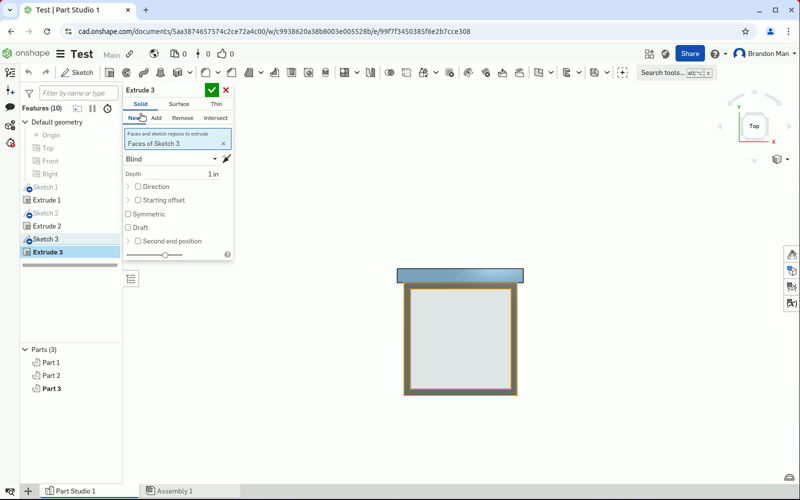
mouse_move(137, 120)
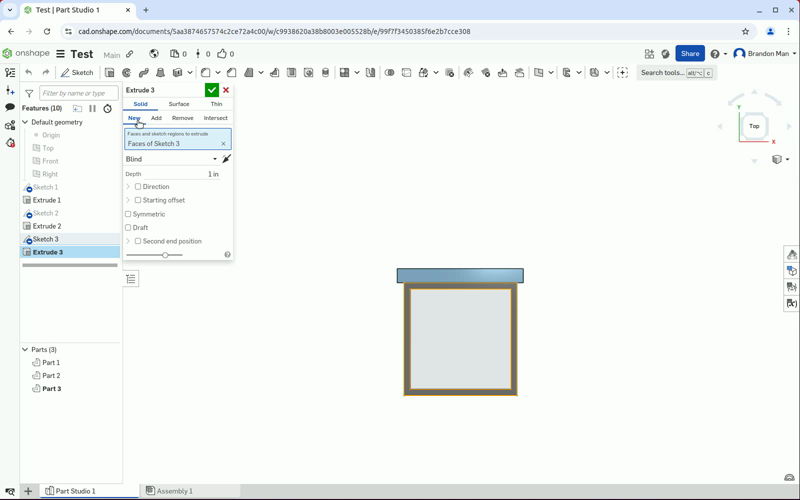
click(137, 120)
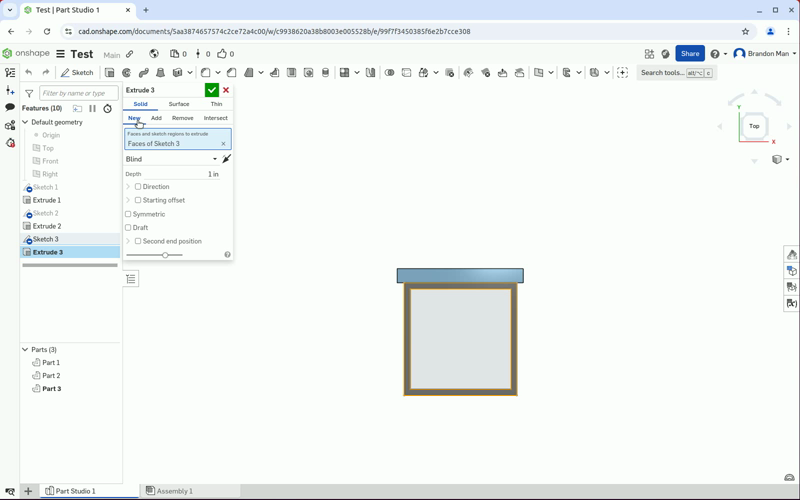
key(tab, 4)
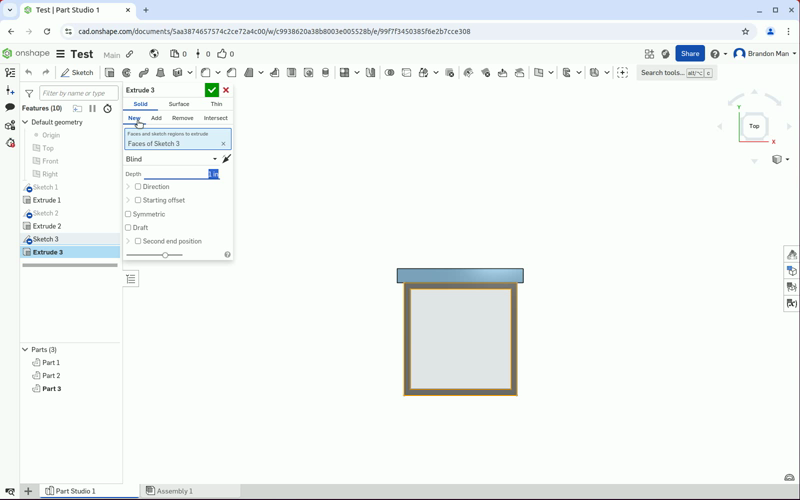
text(34.662)
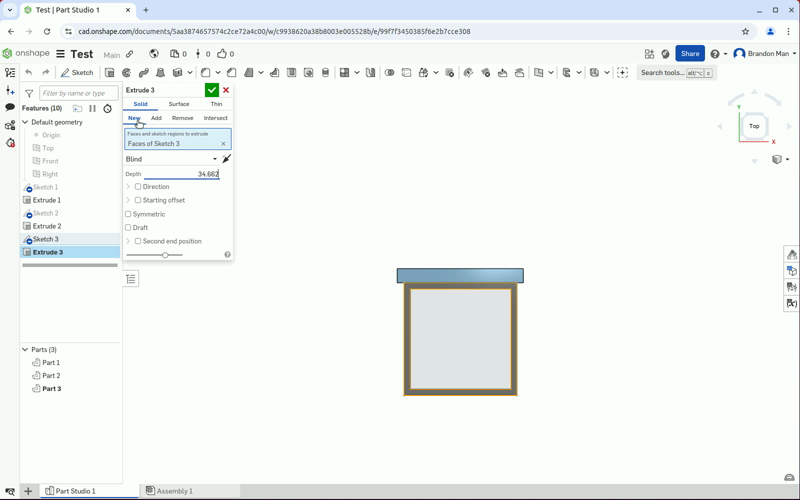
key(tab, 3)
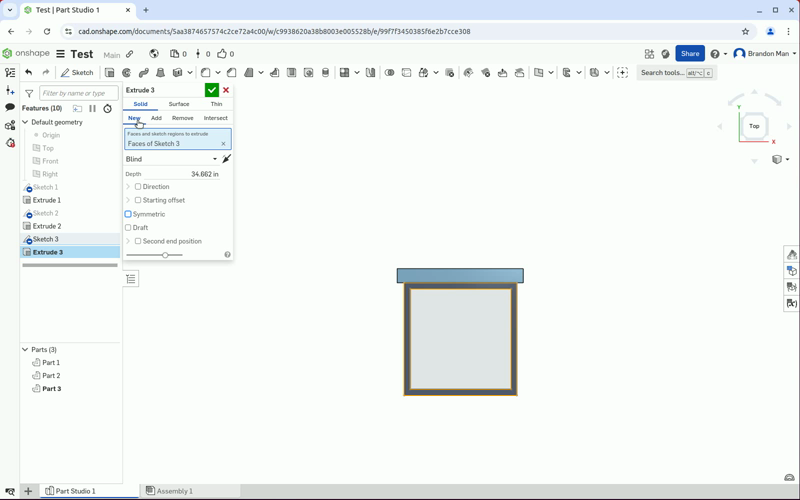
key(space)
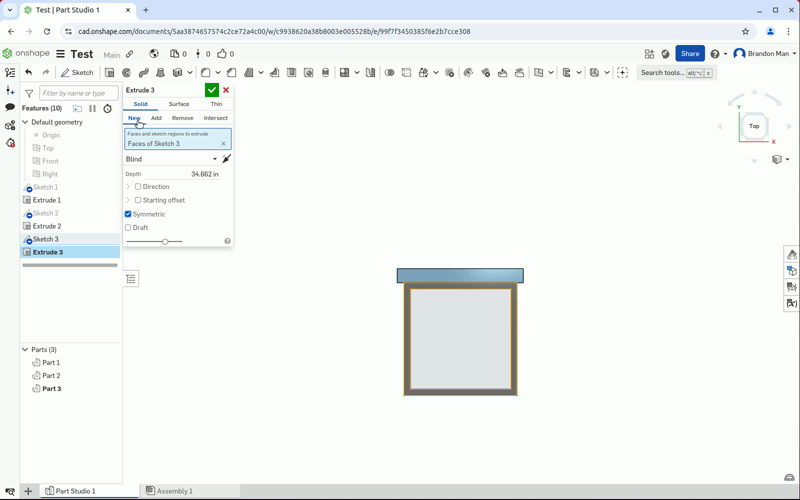
key(enter)
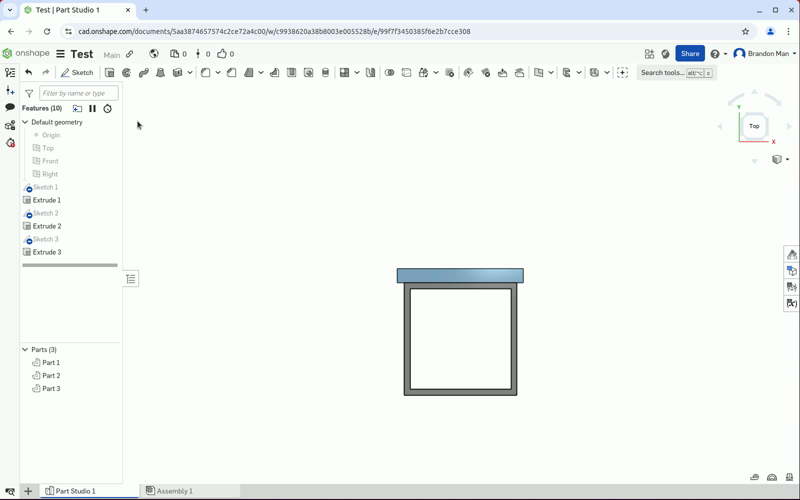
key(shift+h)
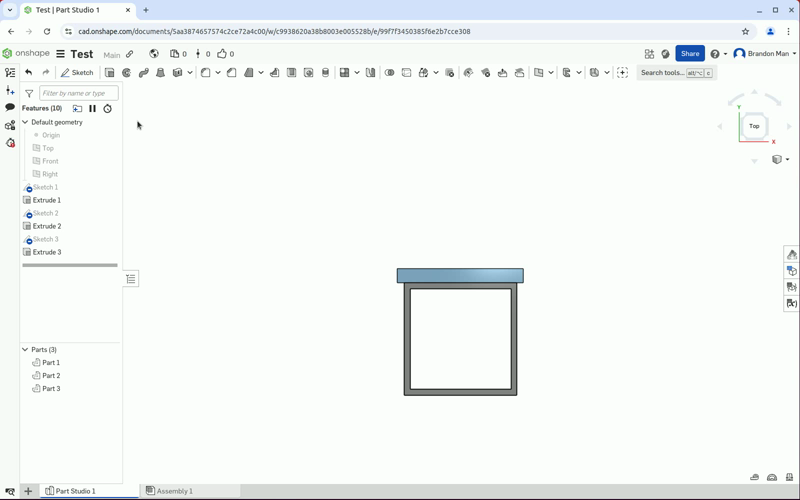
key(shift+h)
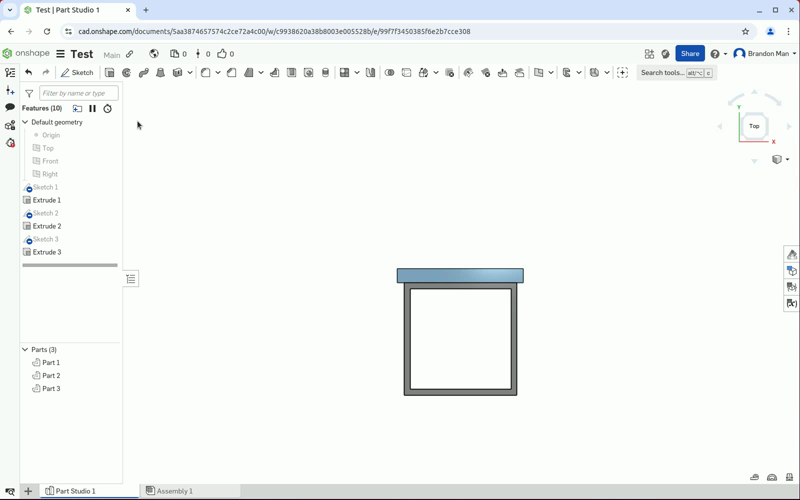
mouse_move(73, 189)
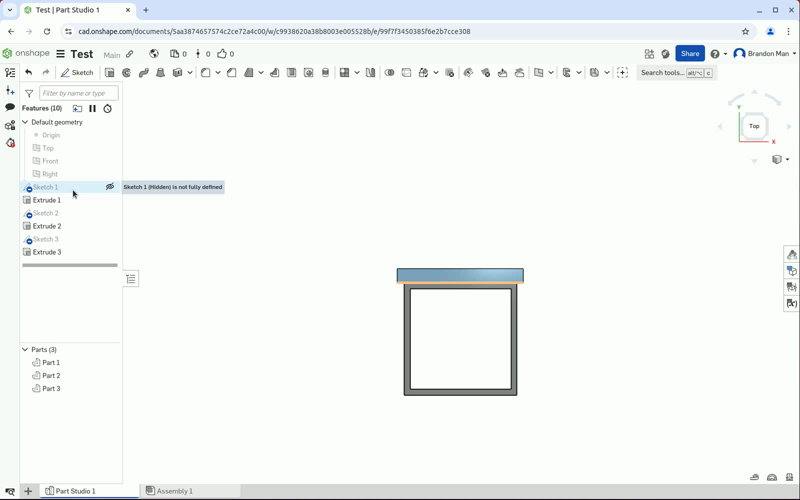
click(73, 189)
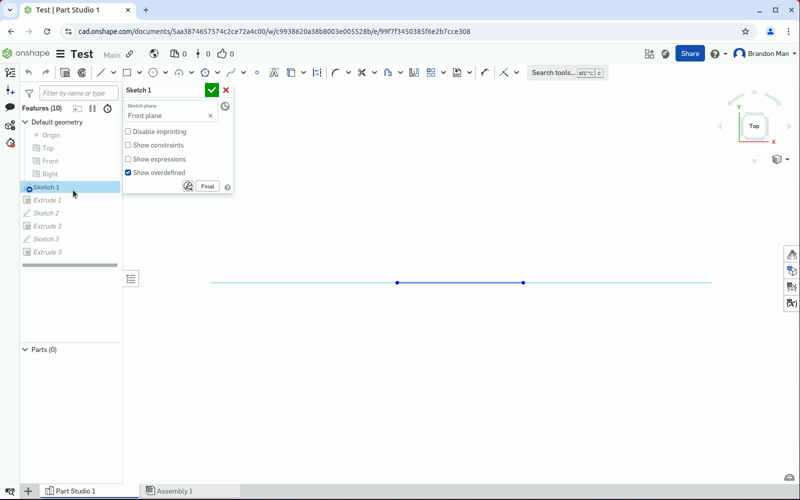
mouse_move(229, 92)
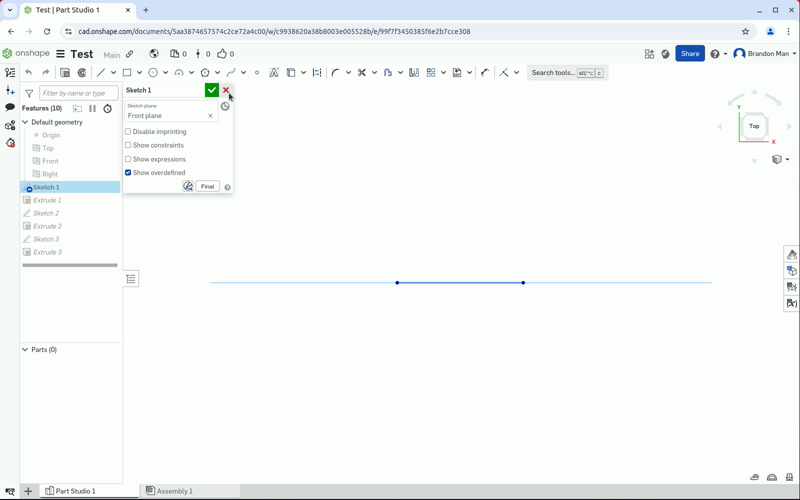
click(229, 92)
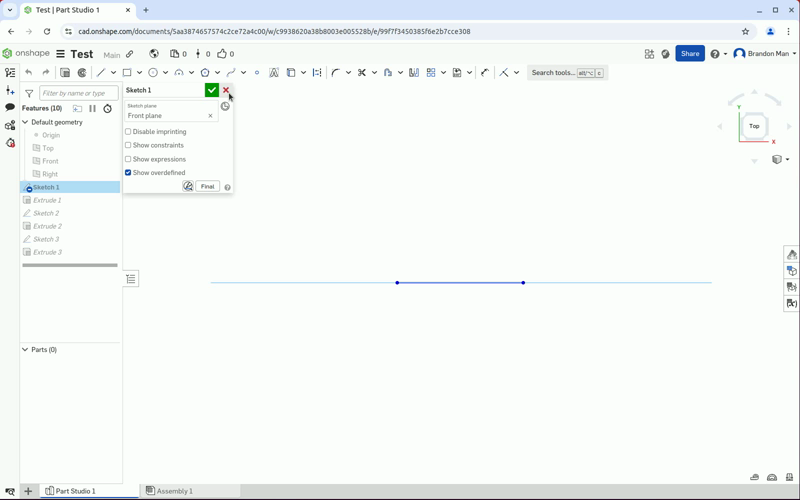
key(shift+s)
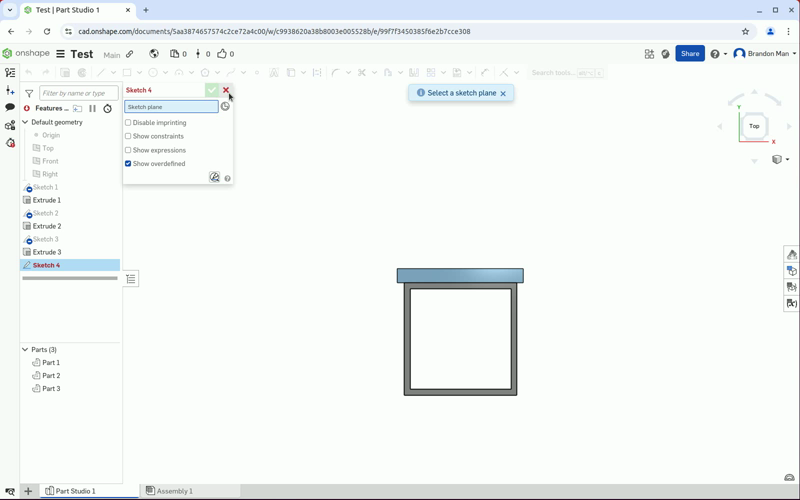
mouse_move(73, 150)
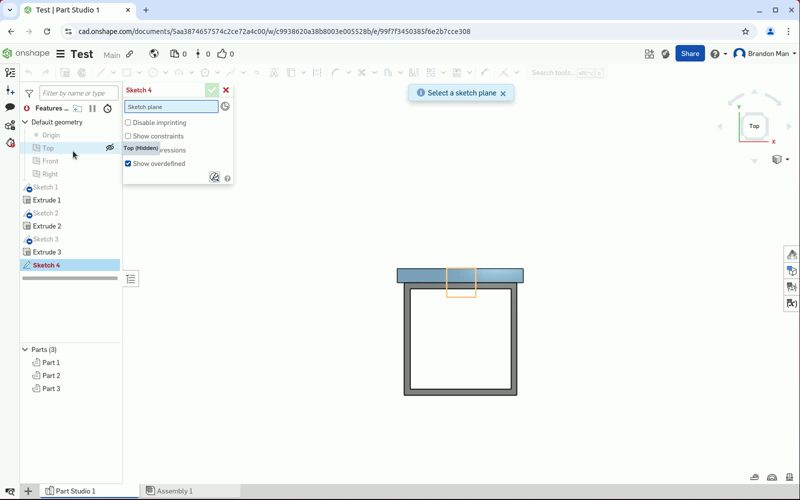
click(73, 150)
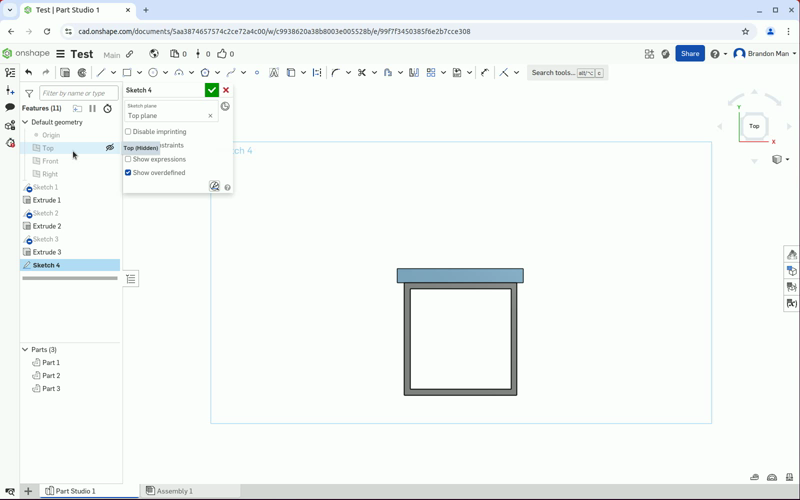
mouse_move(73, 352)
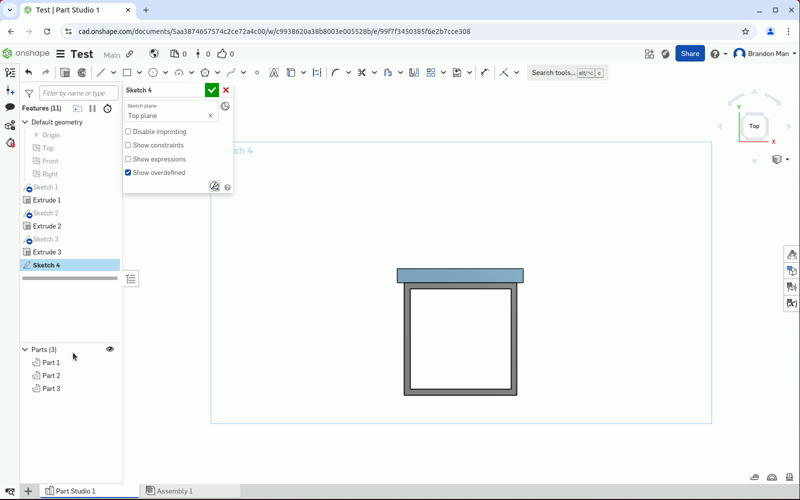
key(y)
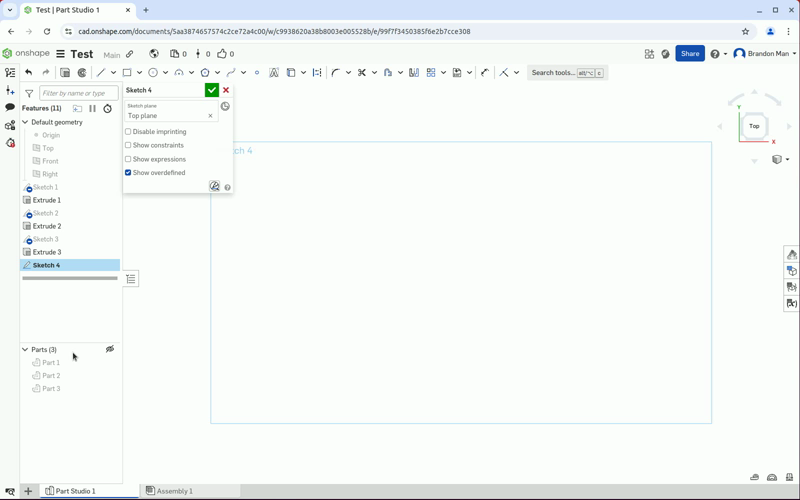
key(l)
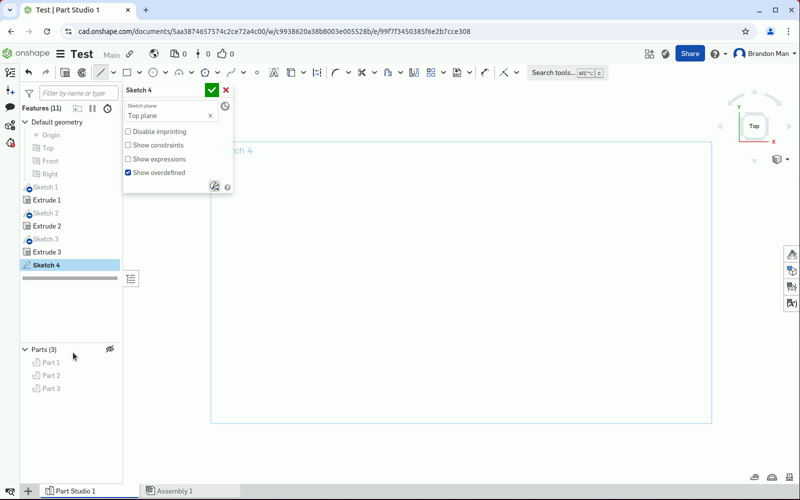
key_down(shift)
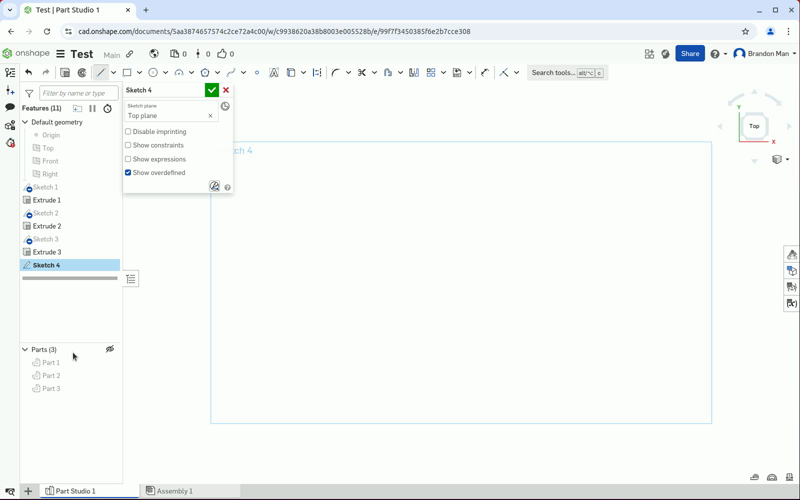
mouse_move(410, 389)
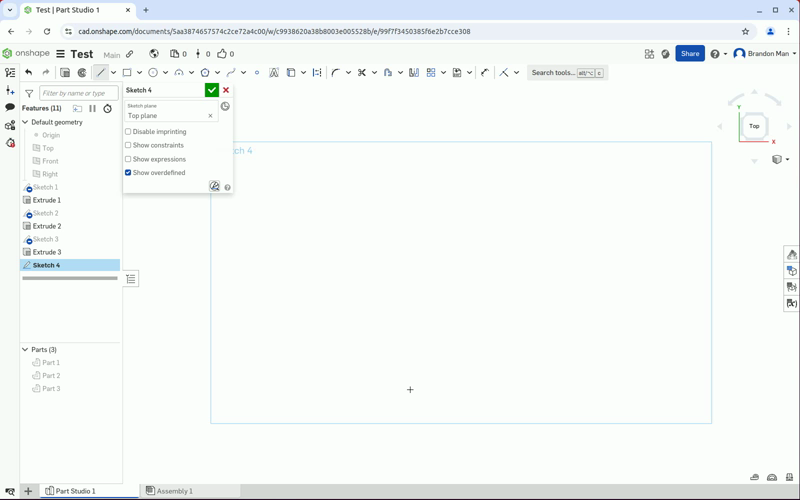
click(410, 389)
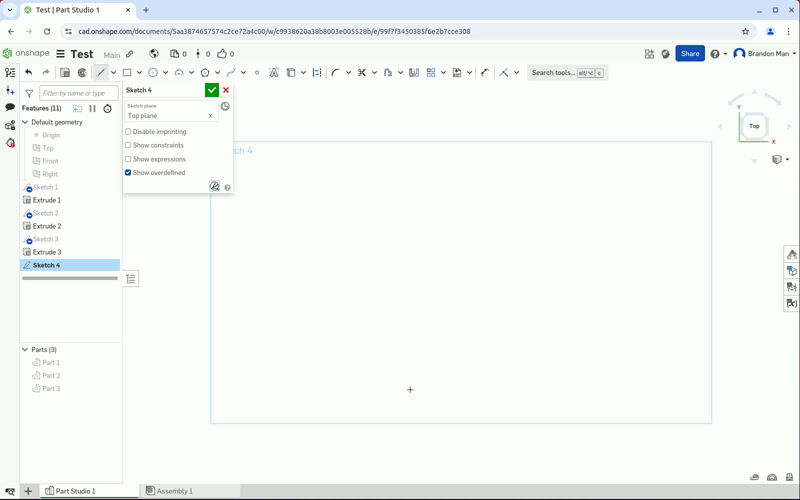
key_up(shift)
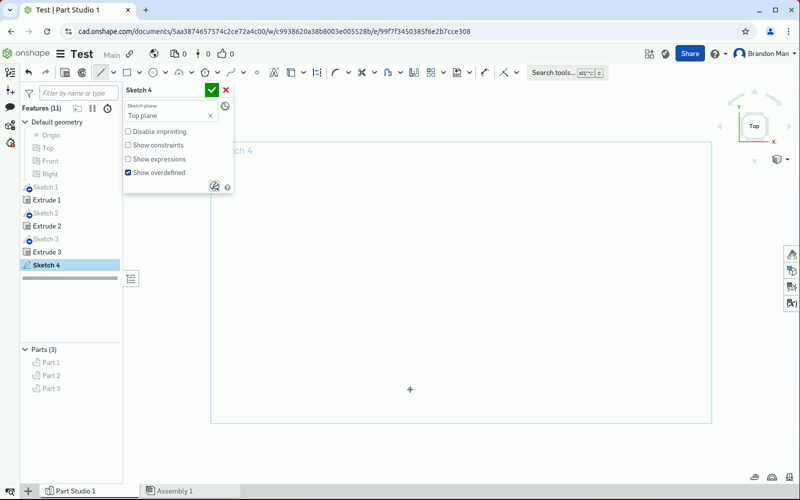
key_down(shift)
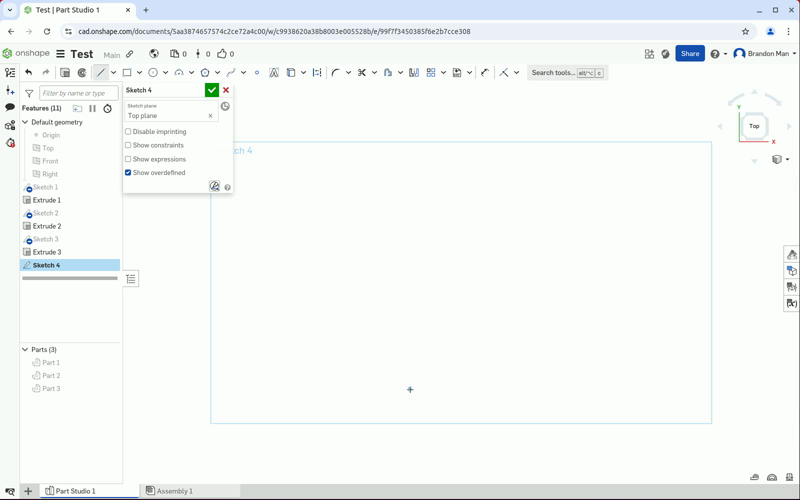
mouse_move(511, 389)
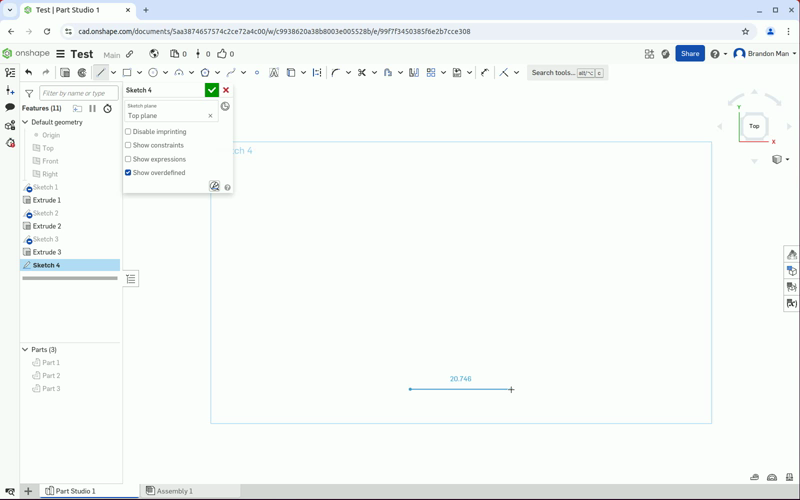
click(511, 389)
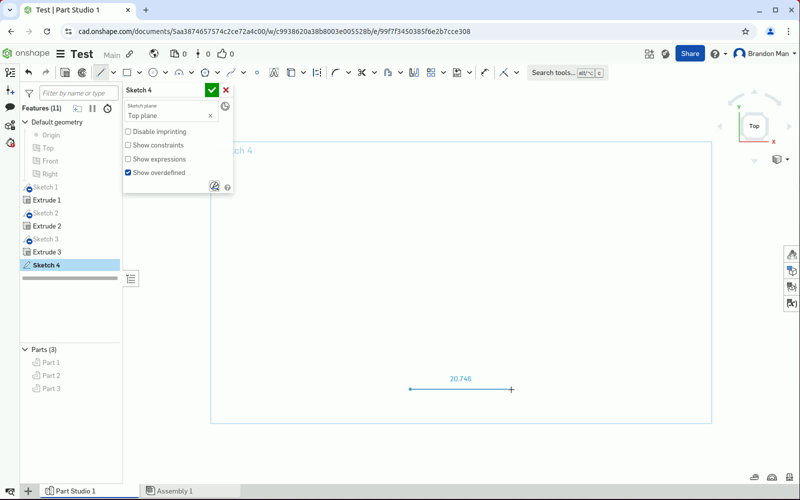
key_up(shift)
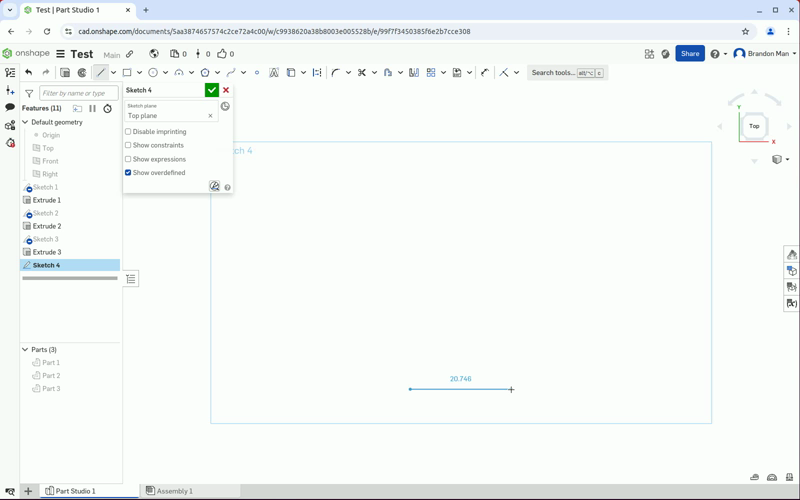
key_down(shift)
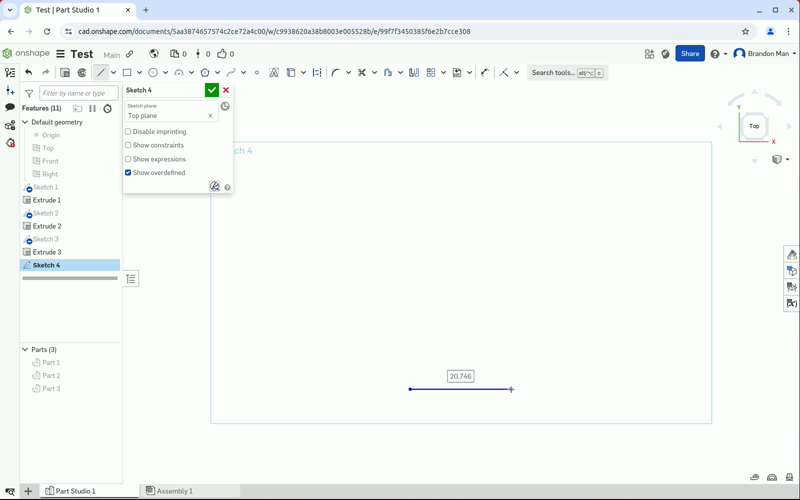
mouse_move(511, 288)
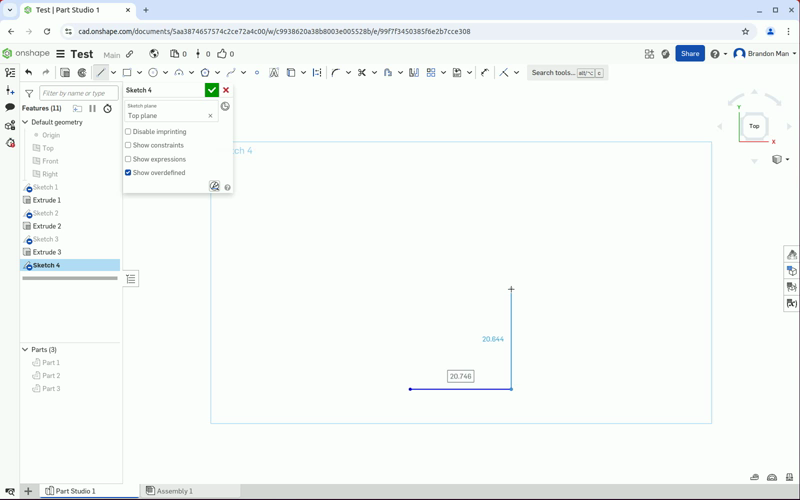
click(511, 288)
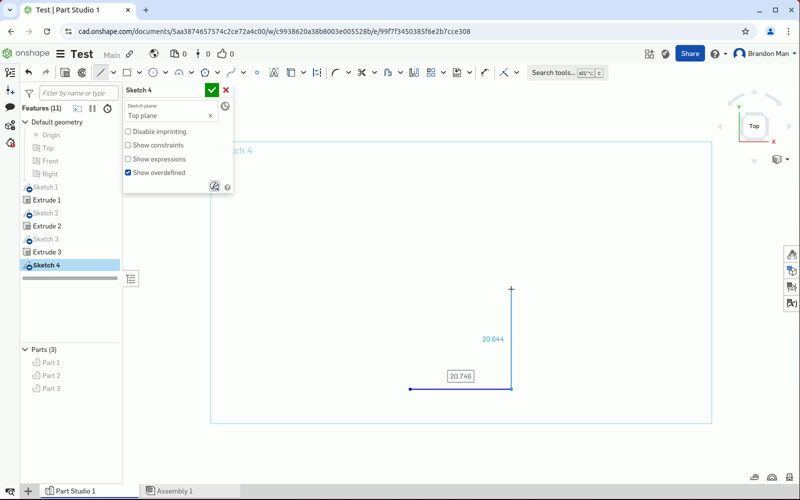
key_up(shift)
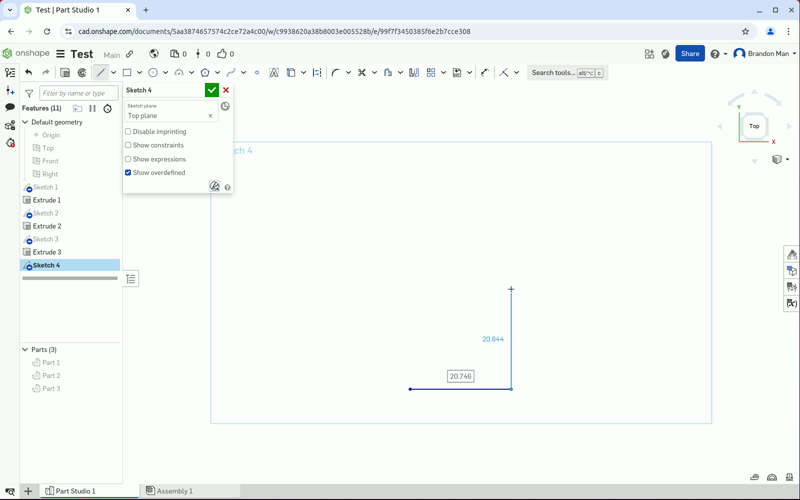
key_down(shift)
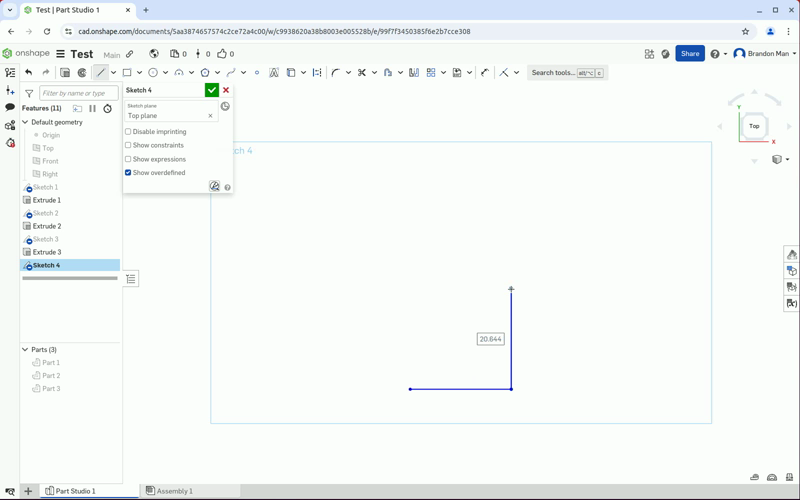
mouse_move(410, 288)
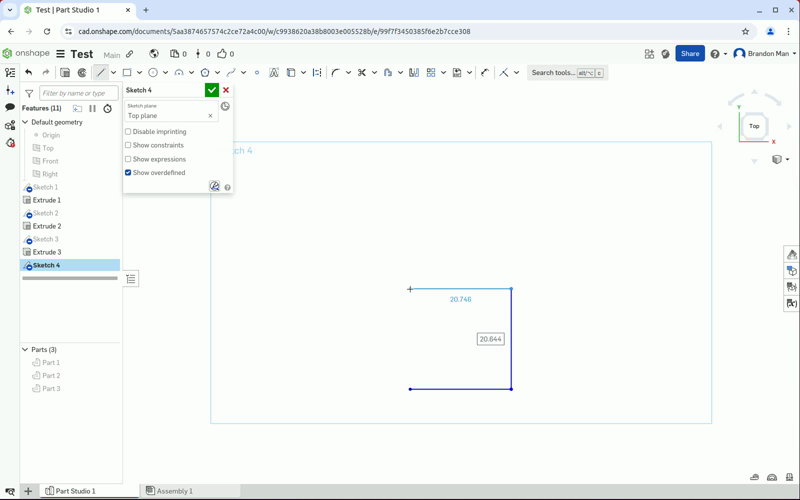
click(410, 288)
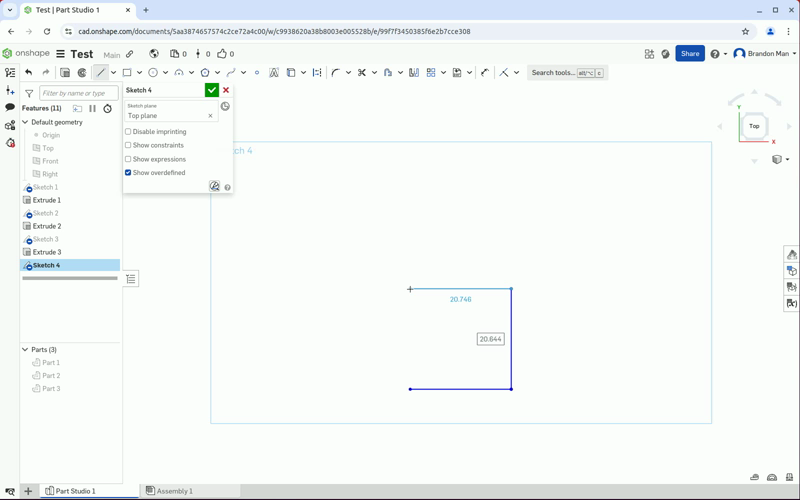
key_up(shift)
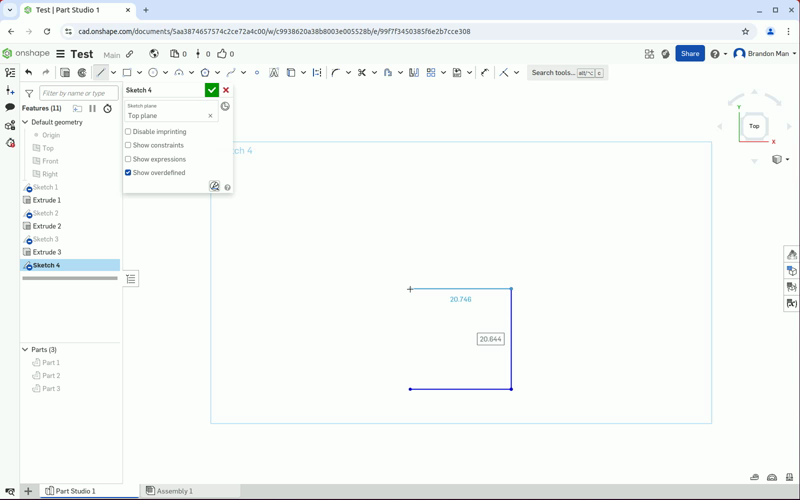
key_down(shift)
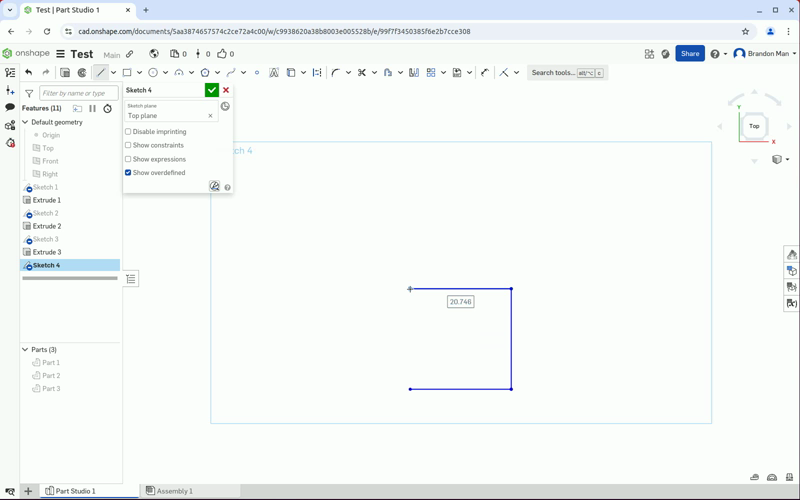
mouse_move(410, 389)
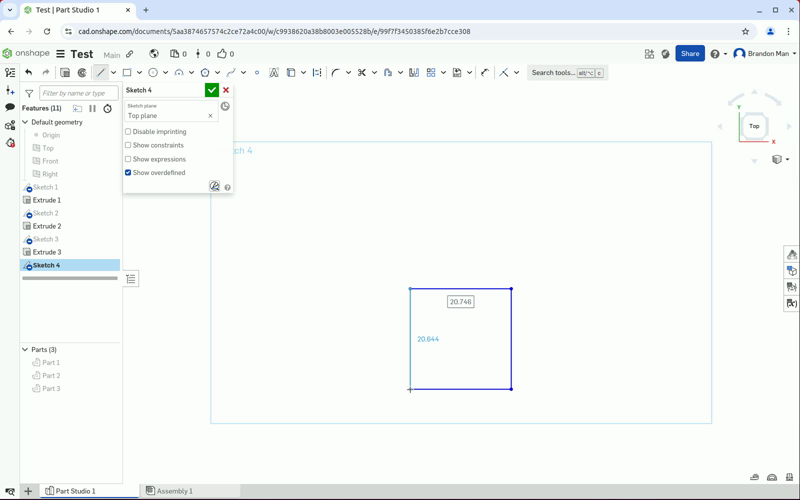
key_up(shift)
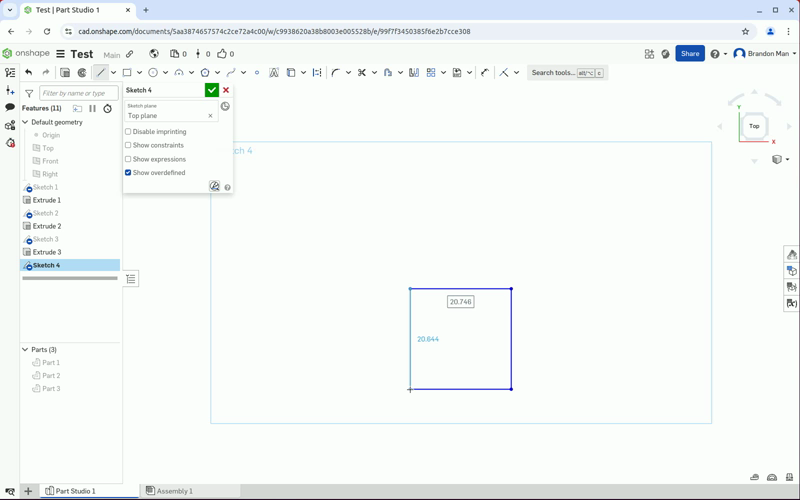
click(410, 389)
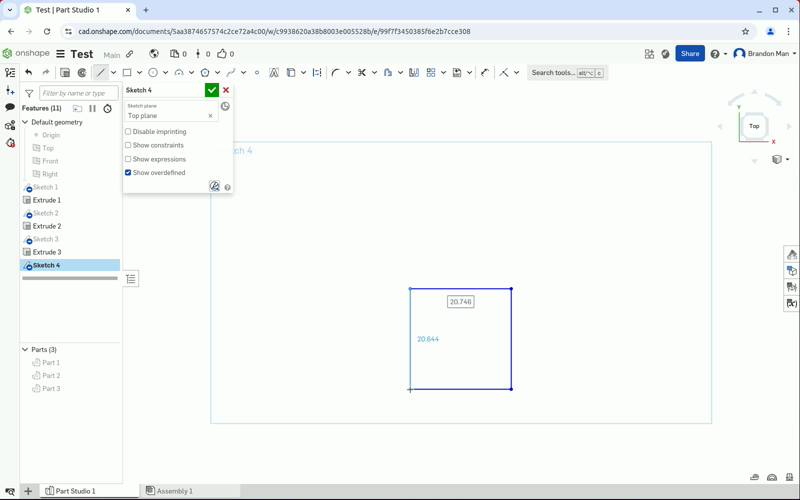
key(esc)
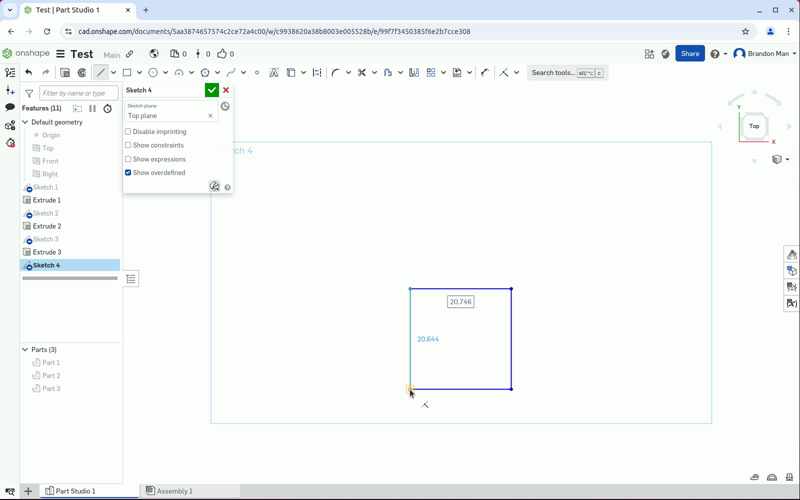
mouse_move(478, 342)
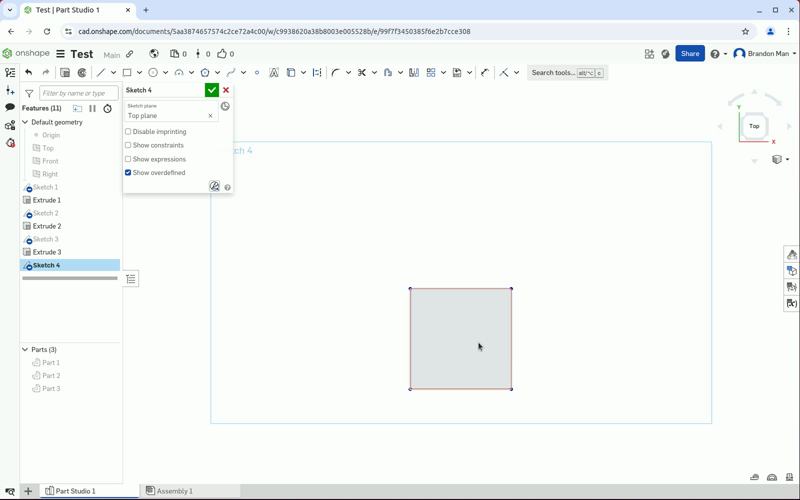
click(478, 342)
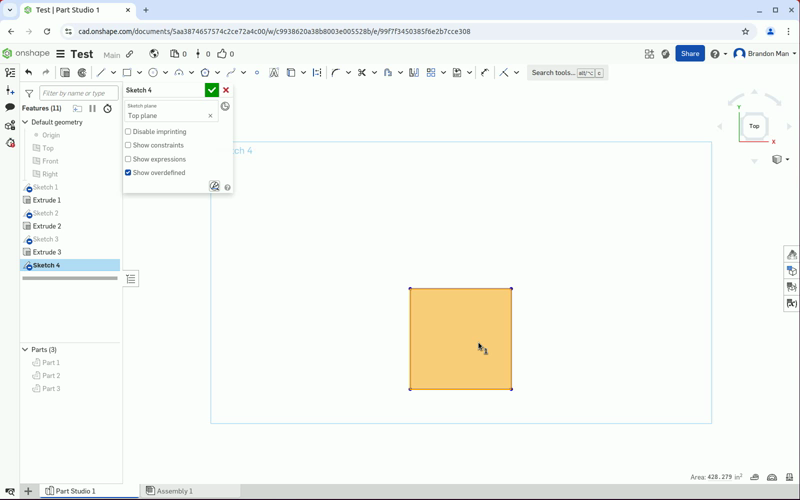
mouse_move(73, 352)
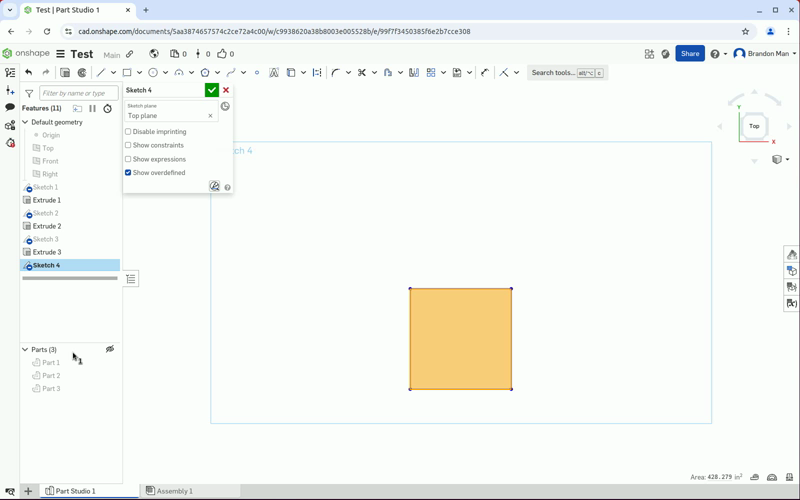
key(shift+y)
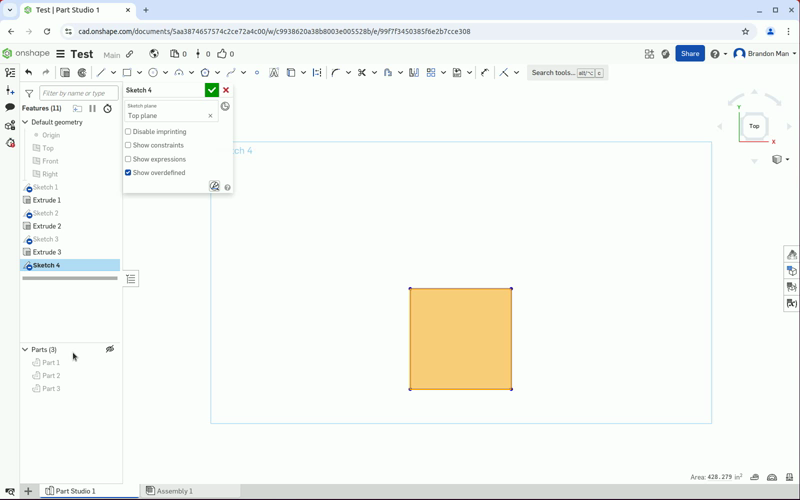
key(shift+e)
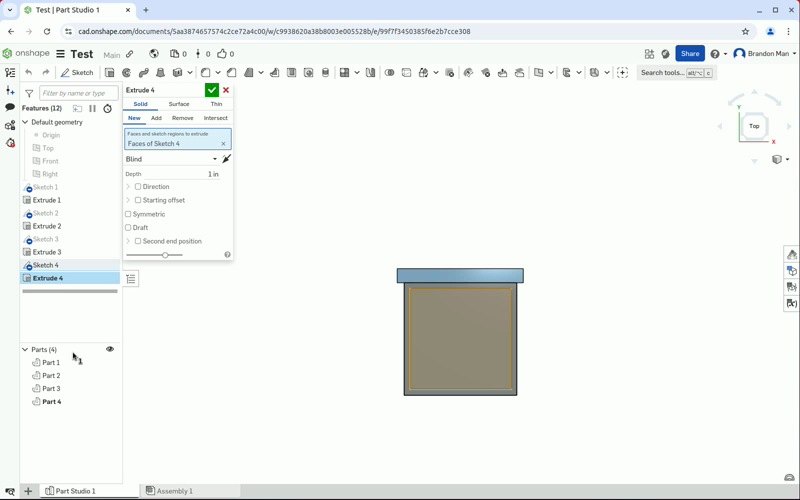
mouse_move(143, 106)
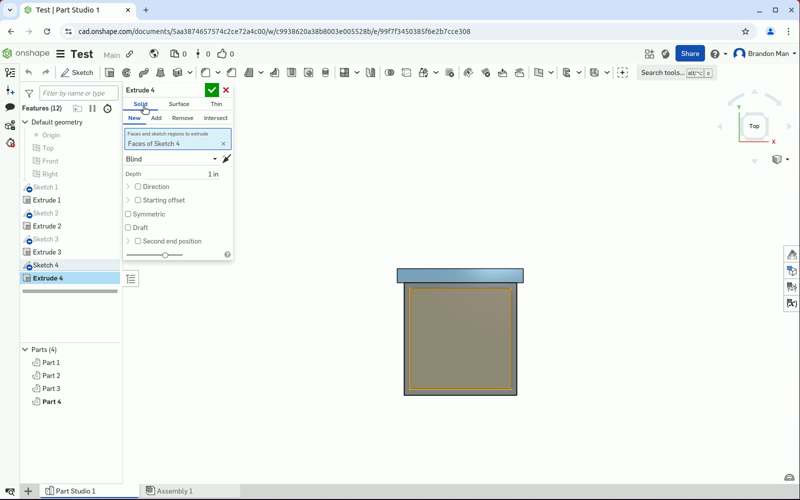
click(143, 106)
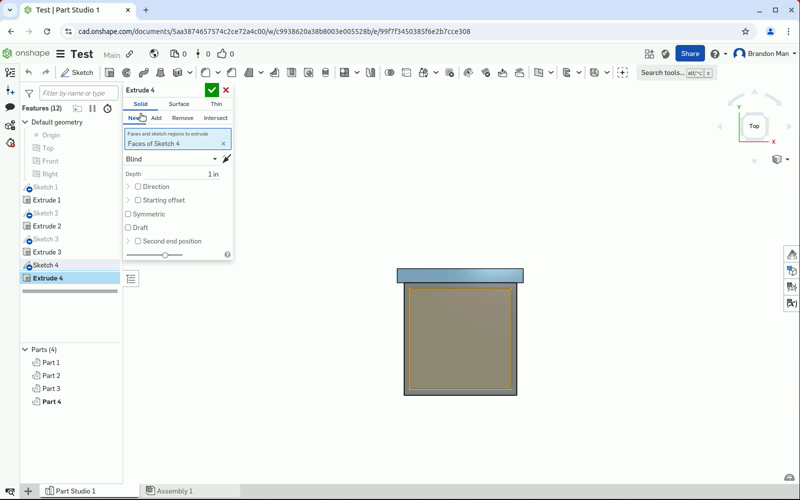
mouse_move(137, 120)
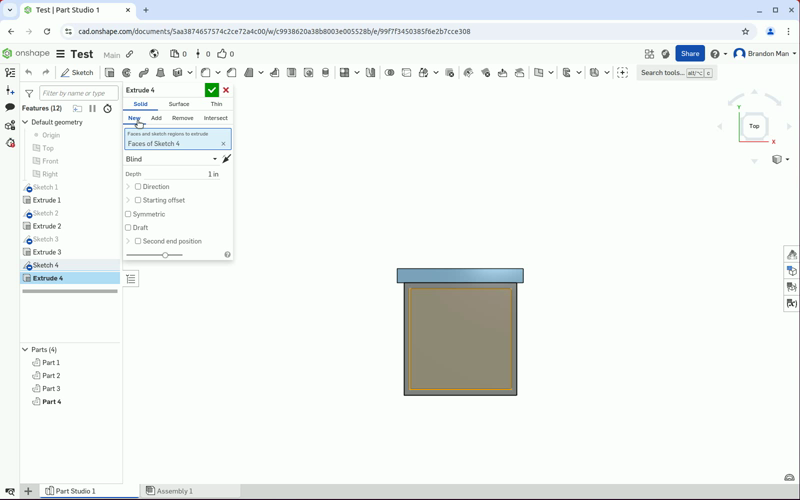
click(137, 120)
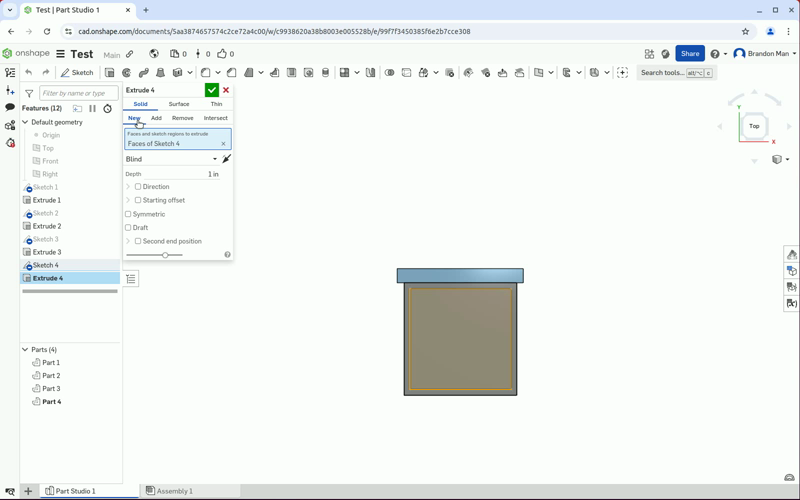
key(tab, 4)
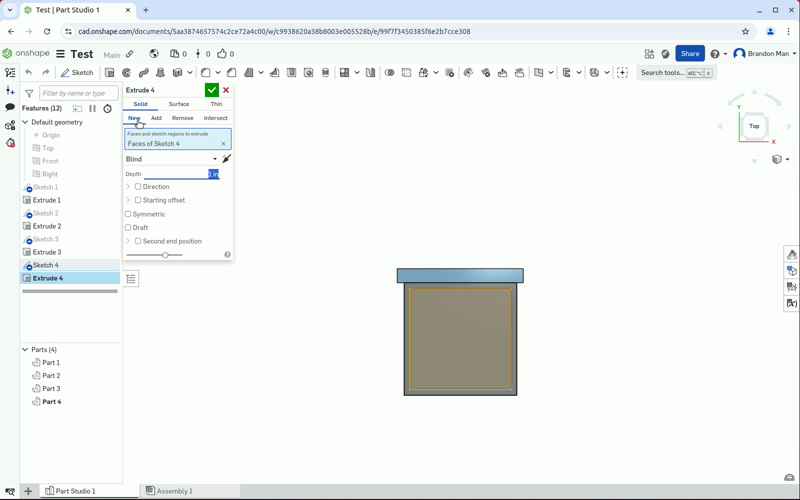
text(-17.331)
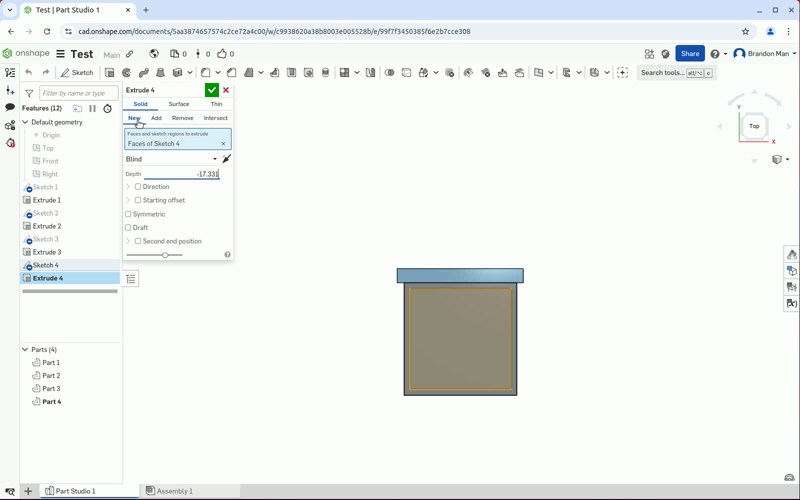
key(tab, 3)
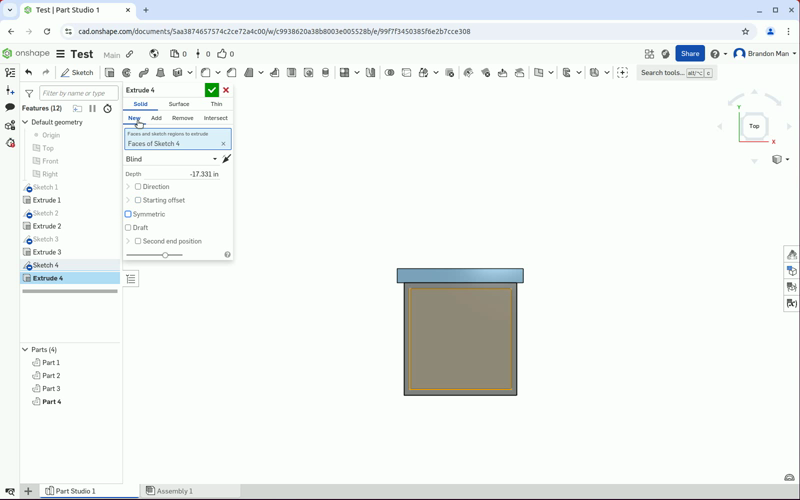
key(tab, 2)
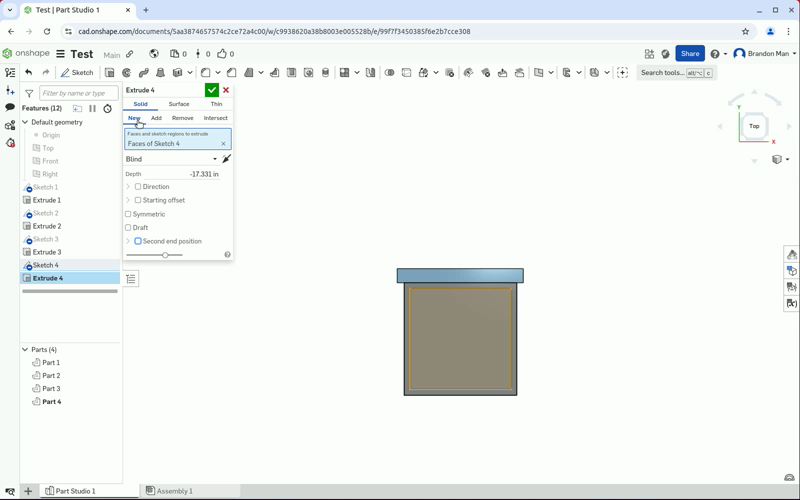
key(space)
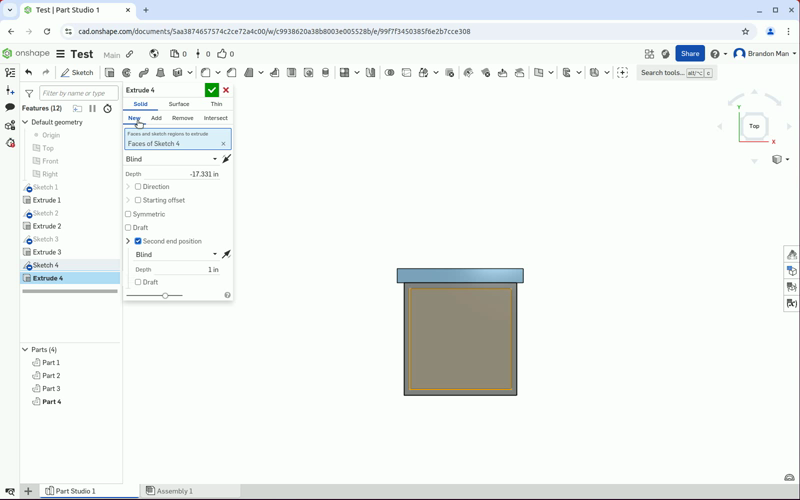
key(tab, 3)
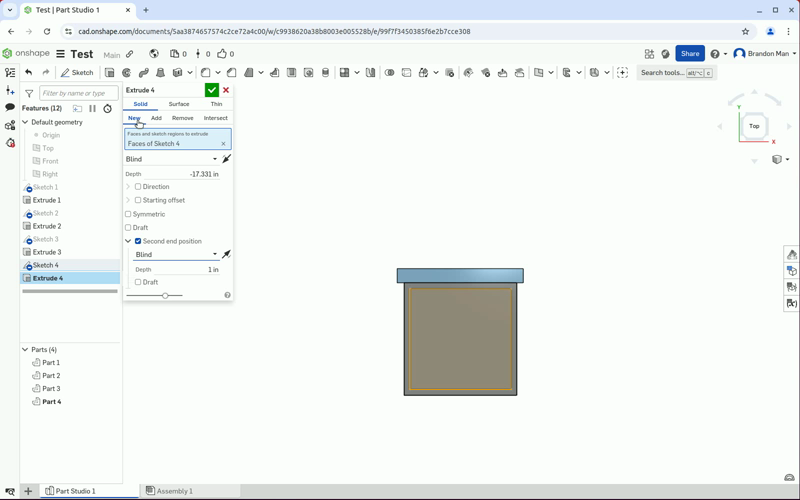
text(15.405)
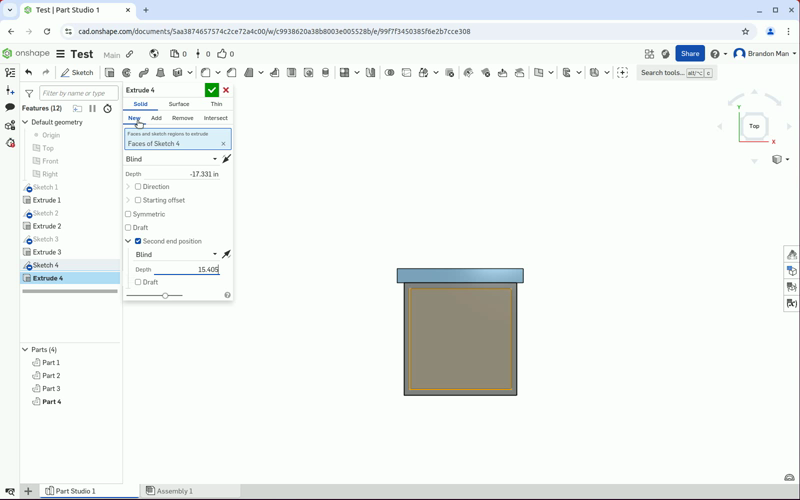
key(enter)
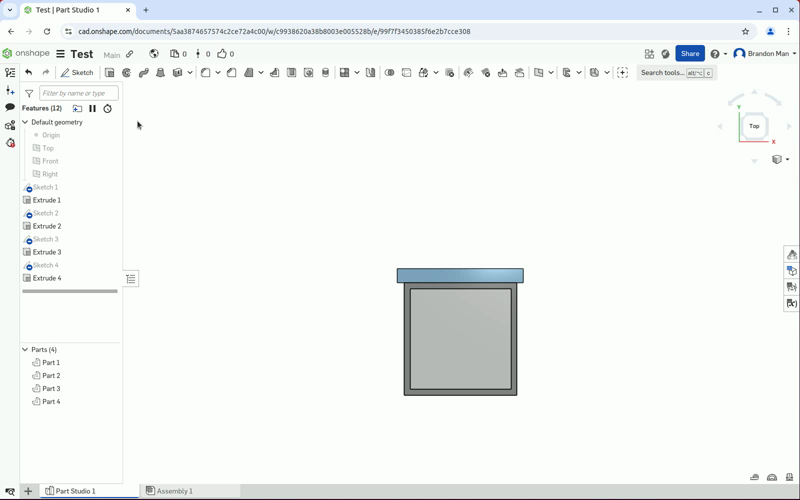
key(shift+h)
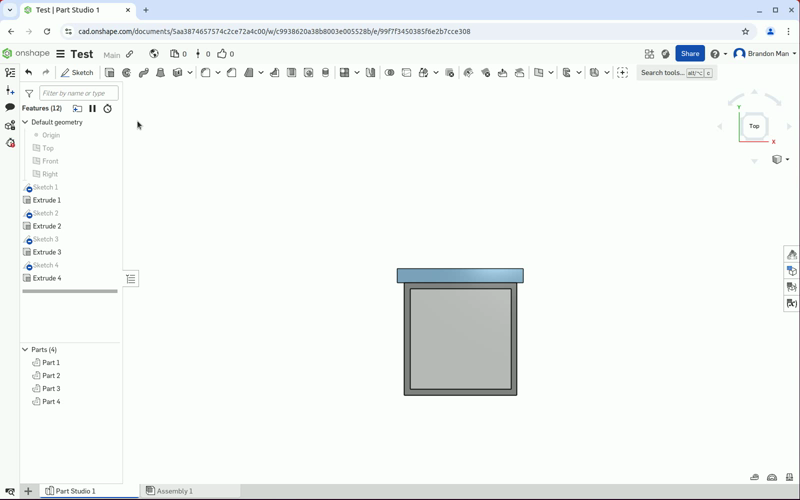
key(shift+h)
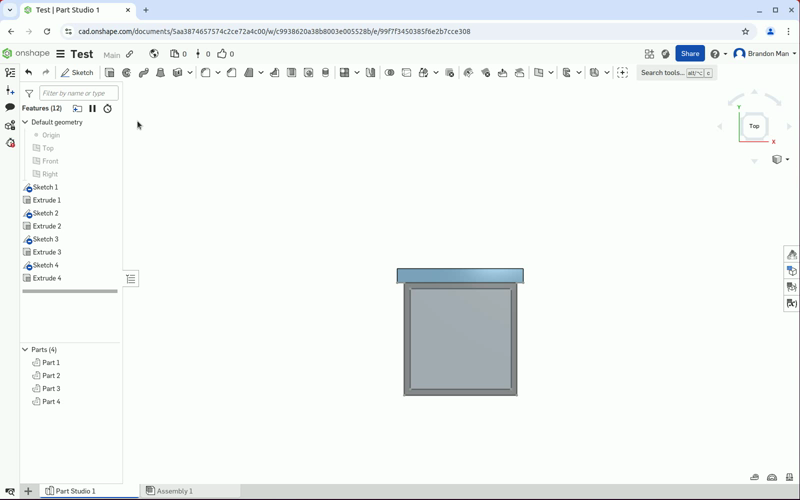
key(shift+7)
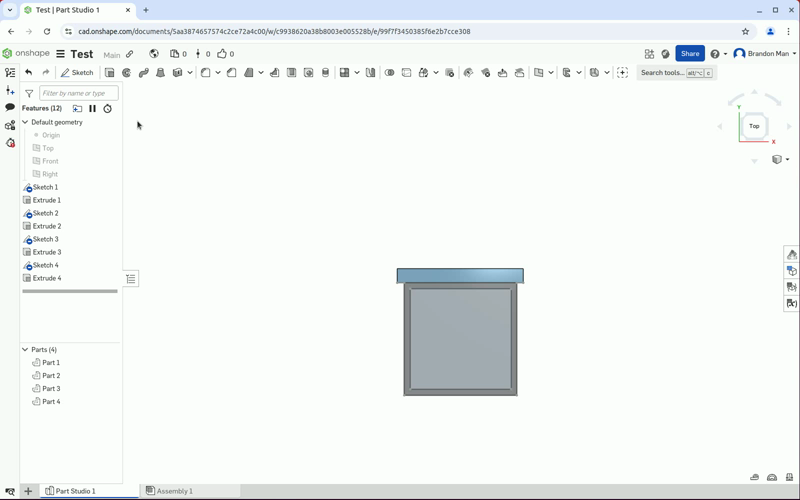
key(up, 3)
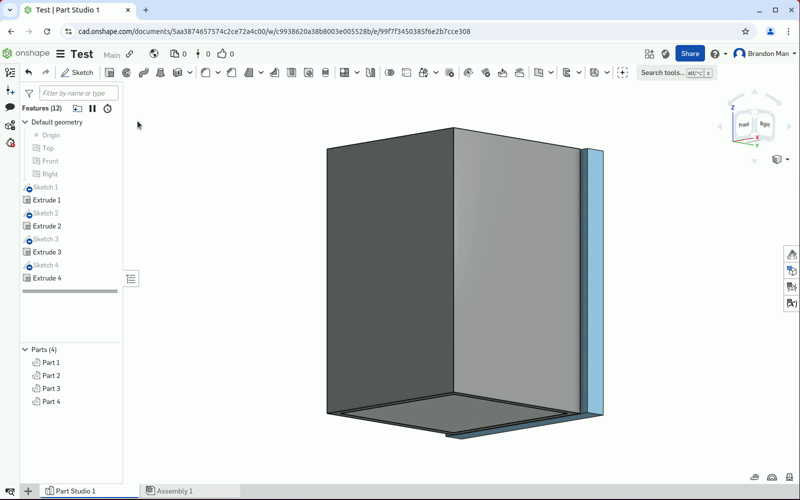
key(left, 3)
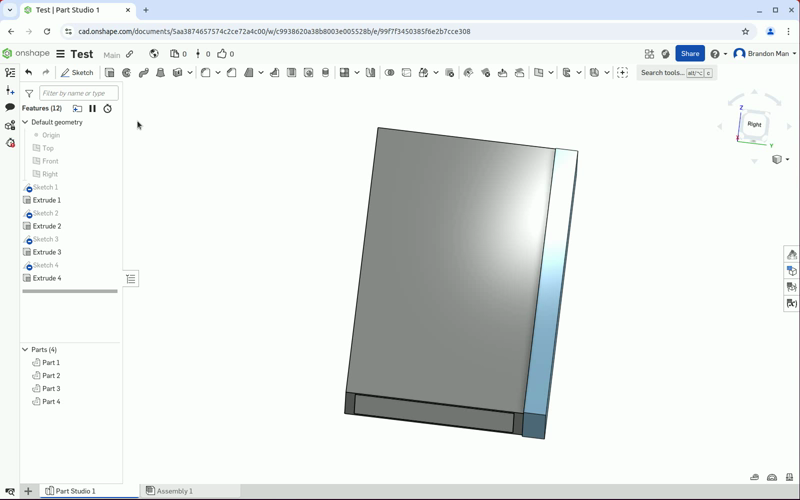
key(right, 3)
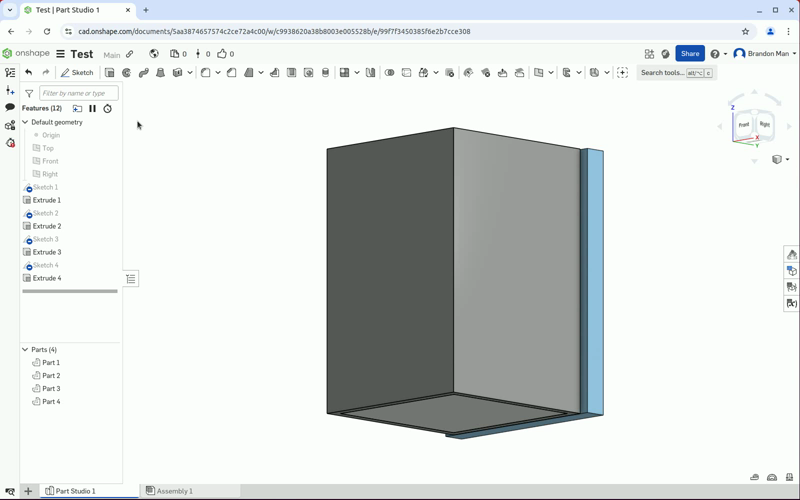
key(down, 3)
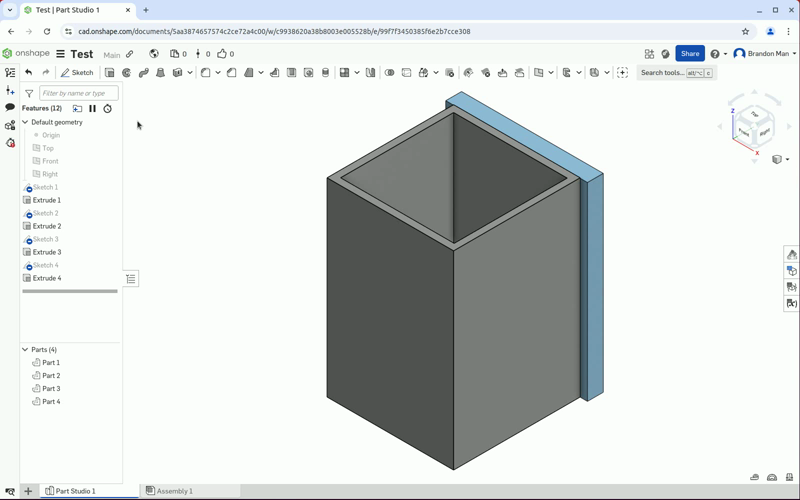
mouse_move(73, 189)
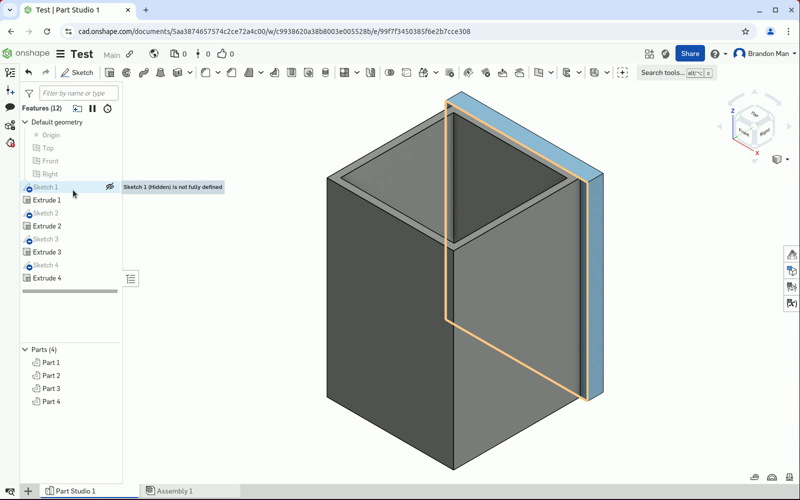
click(73, 189)